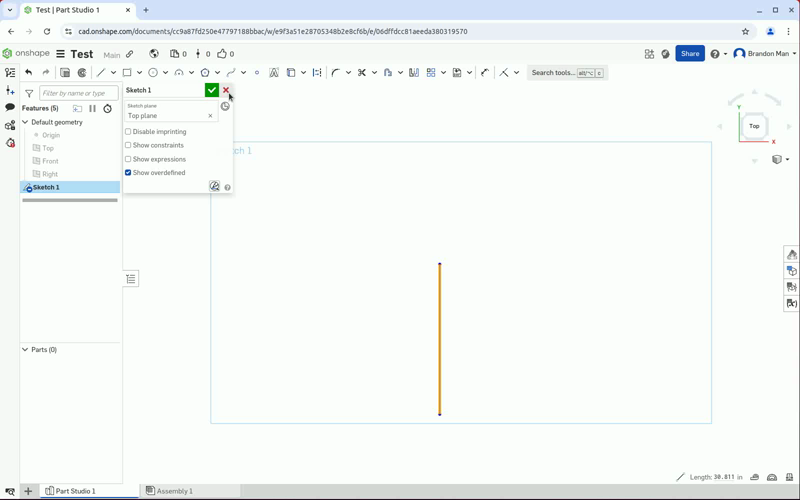
key(shift+h)
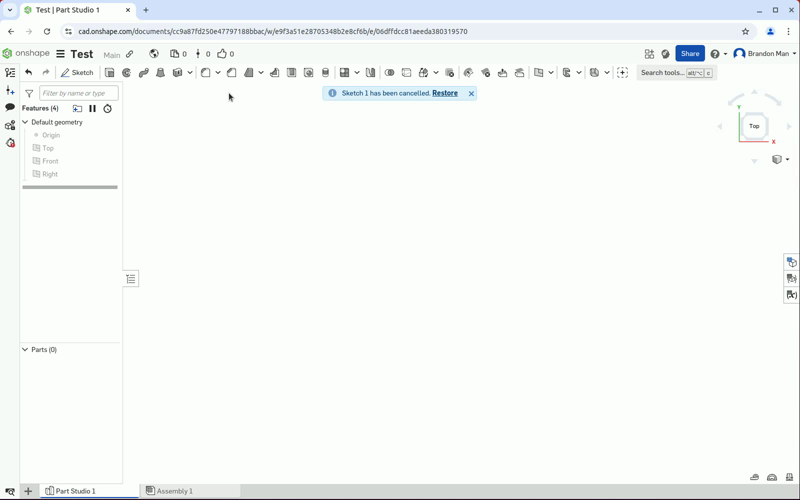
mouse_move(73, 352)
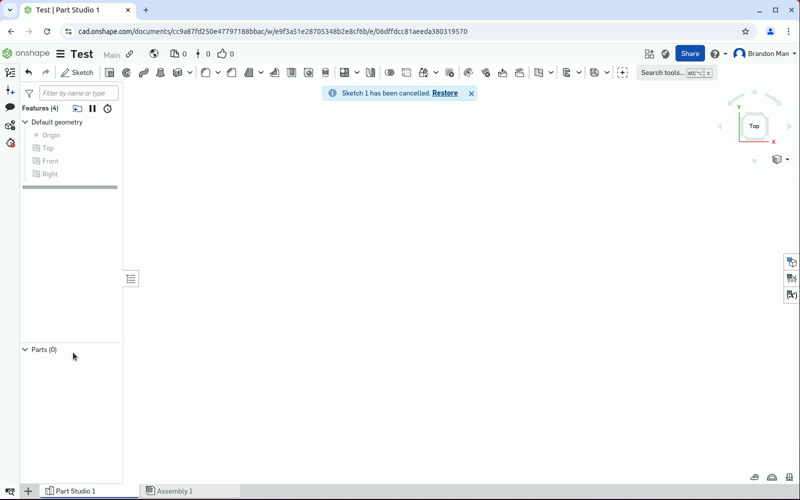
key(y)
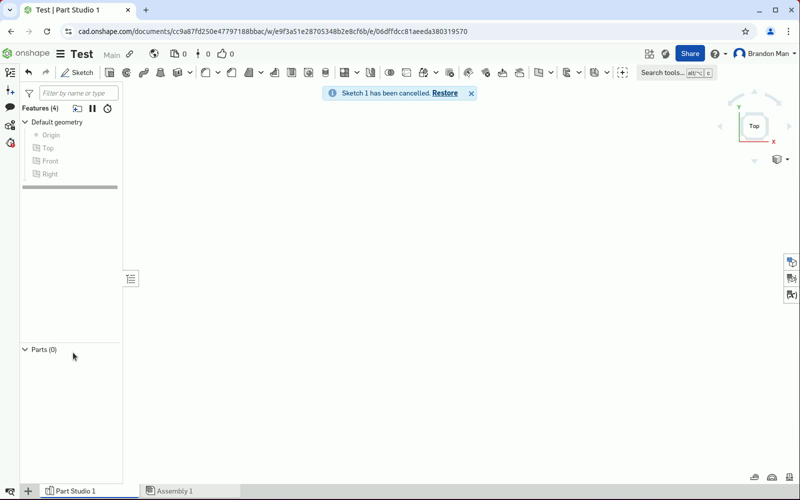
key(shift+p)
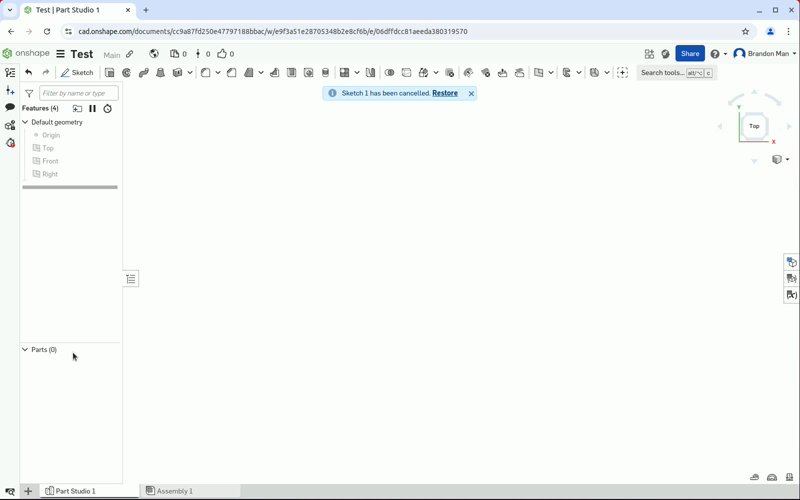
key(space)
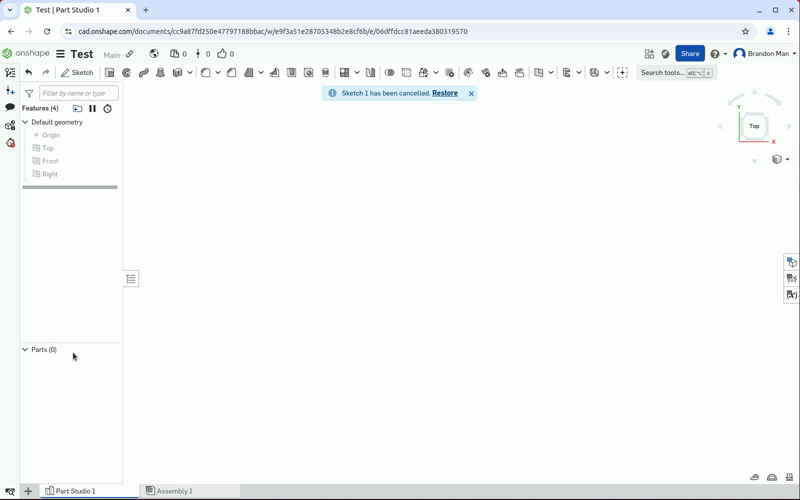
key_down(shift)
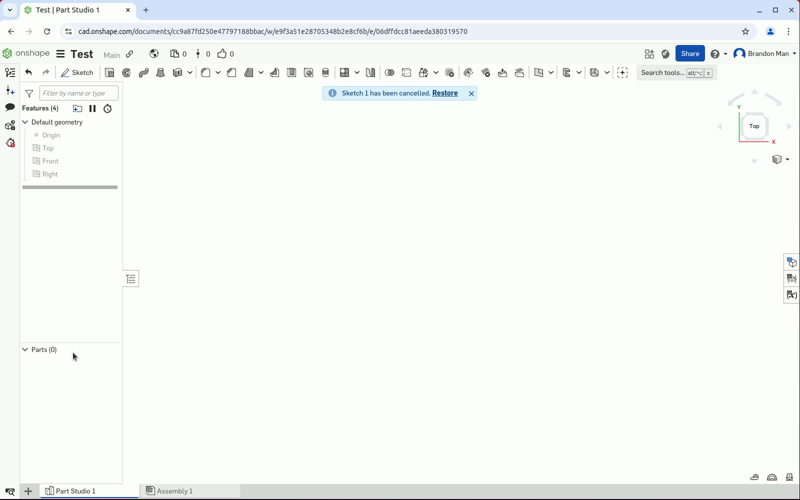
key(up)
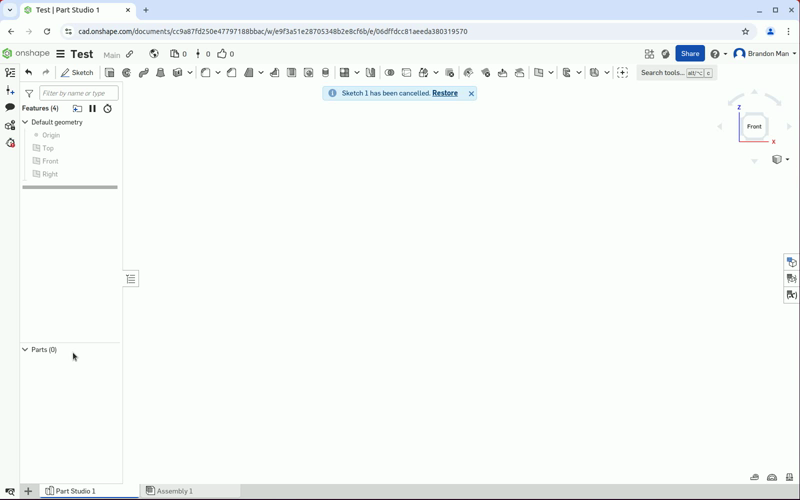
key_up(shift)
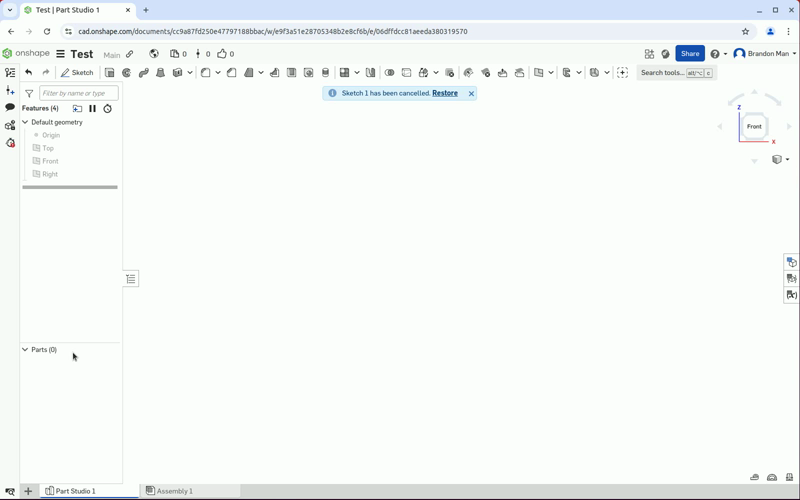
mouse_move(73, 352)
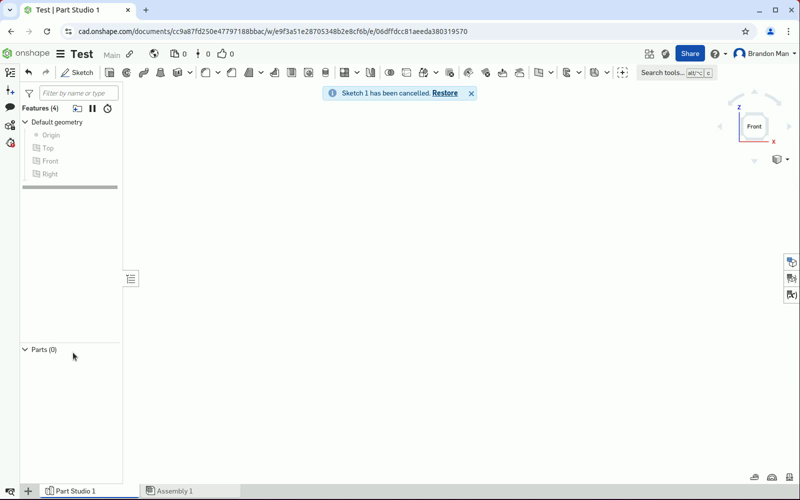
key(shift+y)
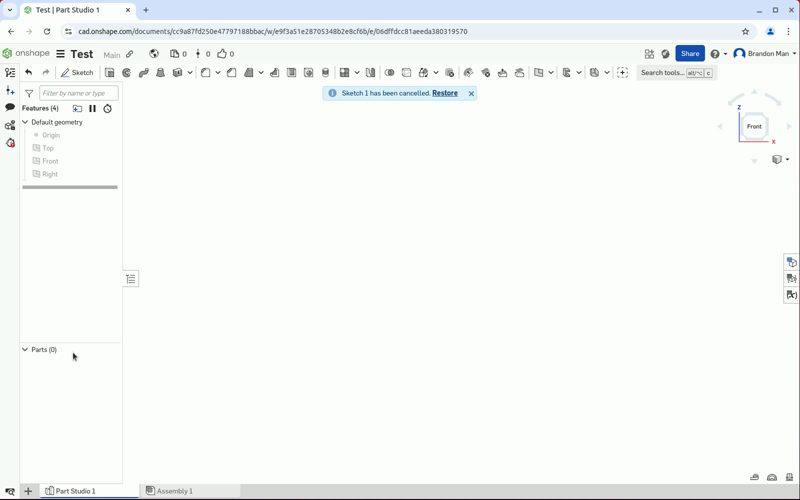
key(shift+s)
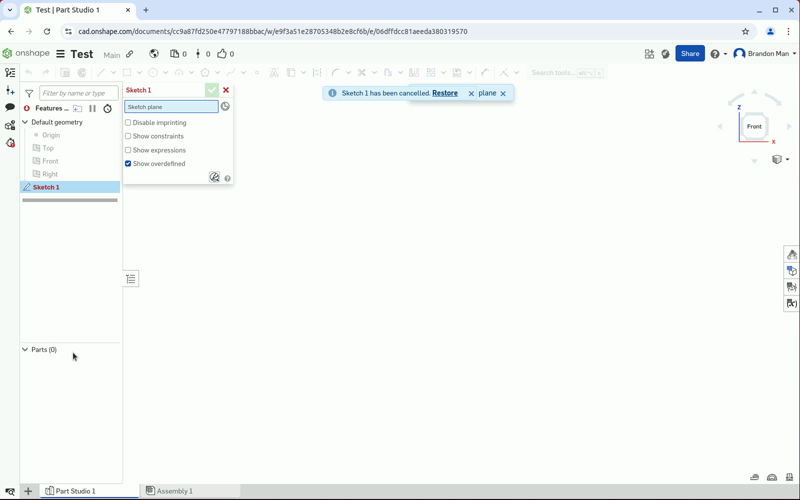
mouse_move(73, 163)
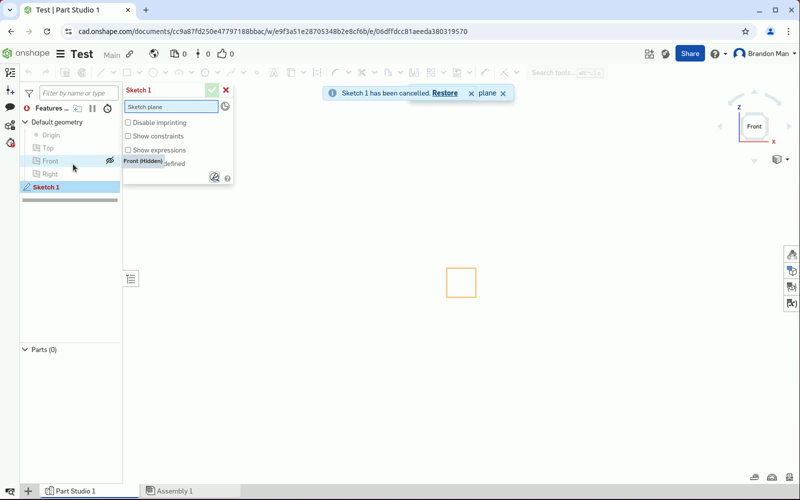
click(73, 163)
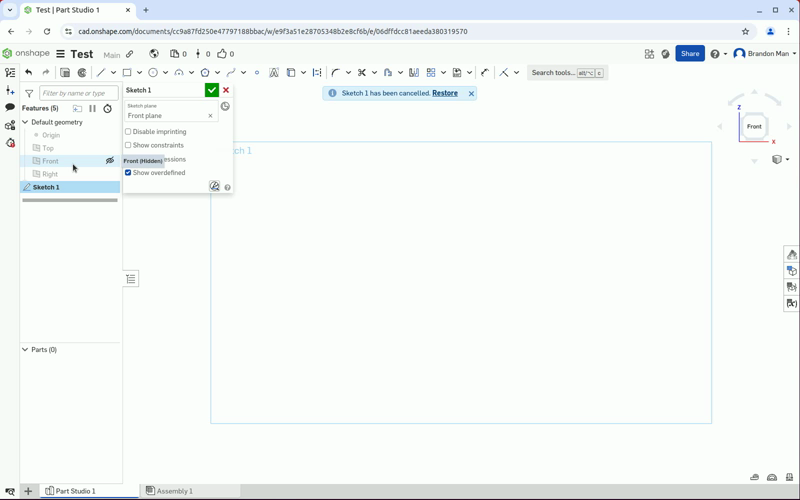
mouse_move(73, 352)
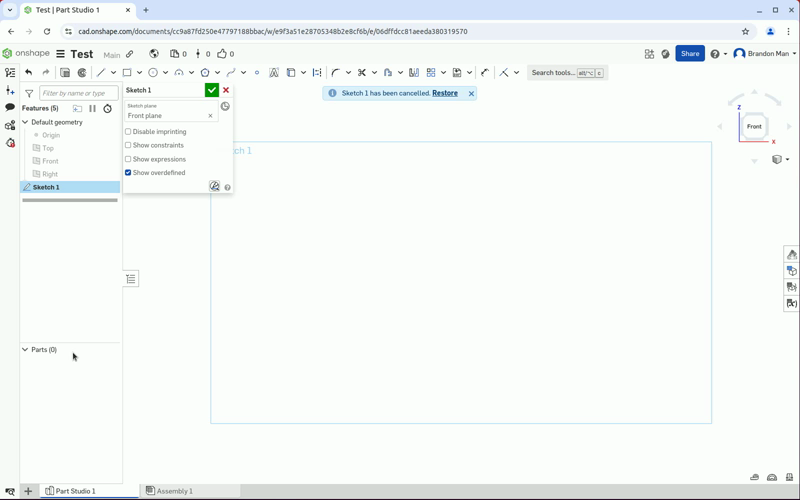
key(y)
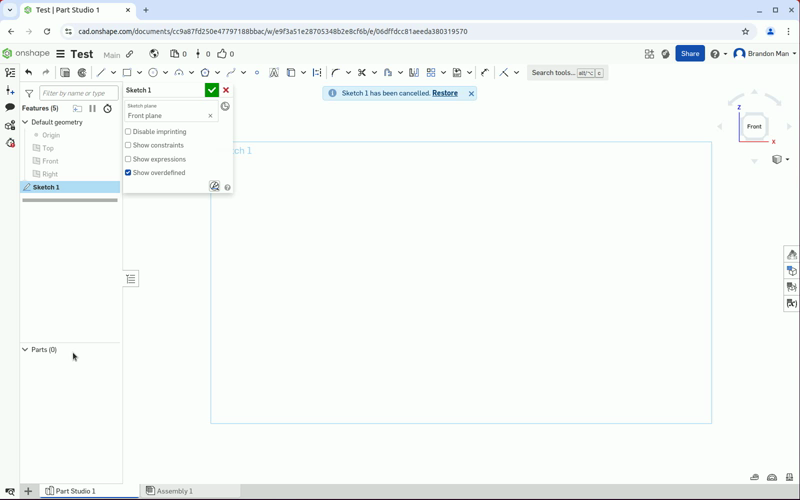
key(l)
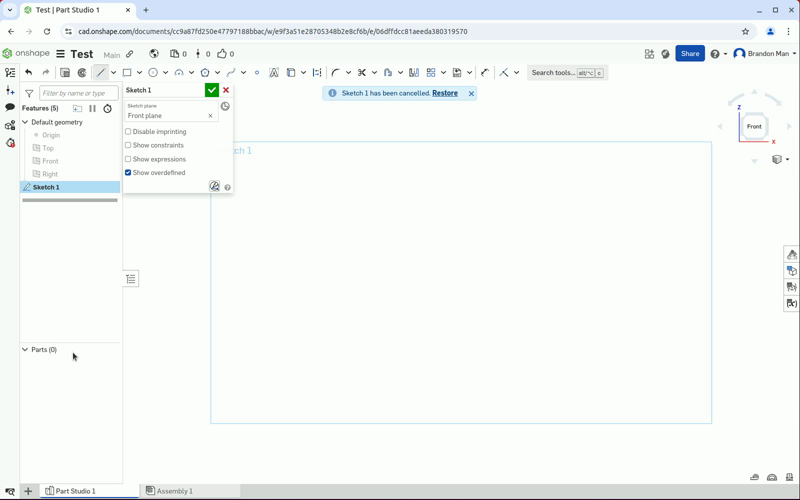
key_down(shift)
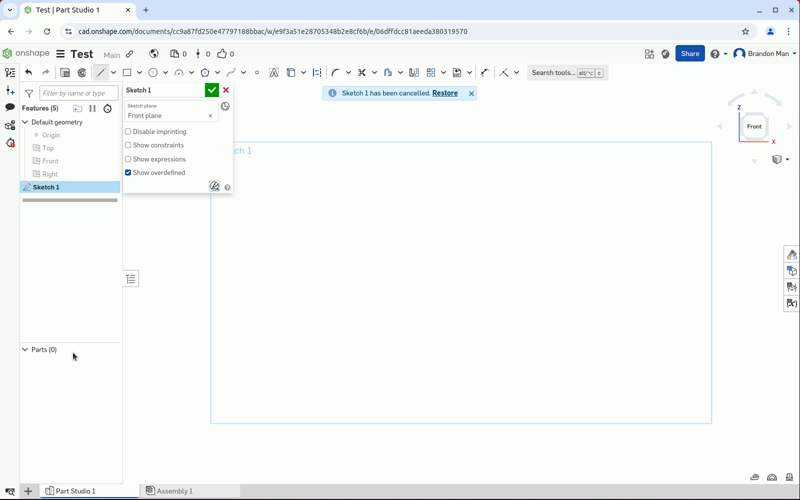
mouse_move(348, 282)
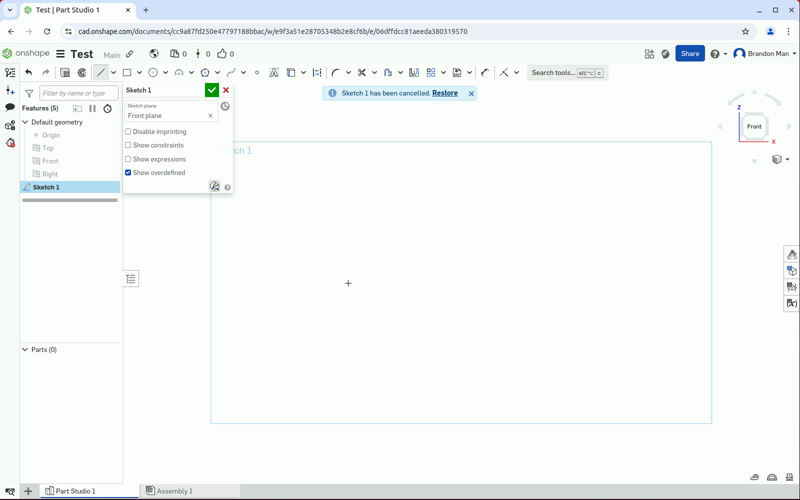
click(348, 282)
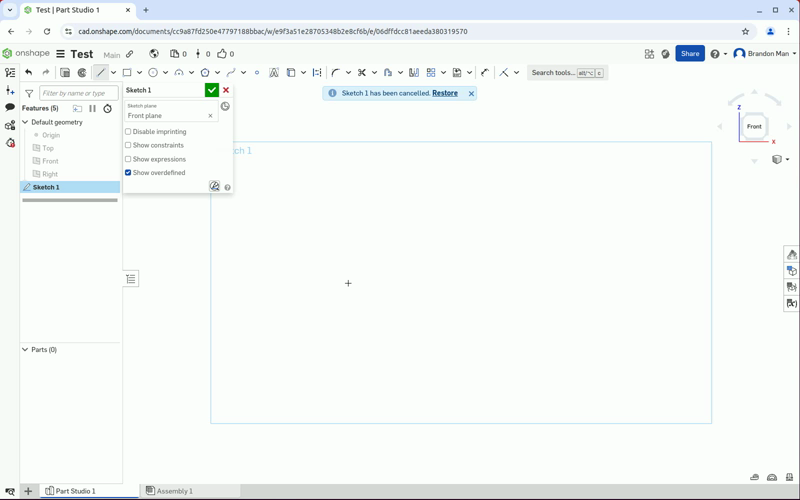
key_up(shift)
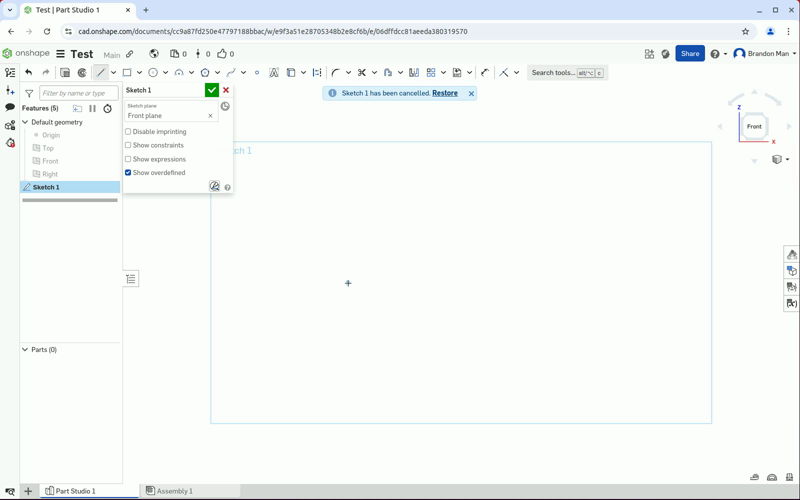
key_down(shift)
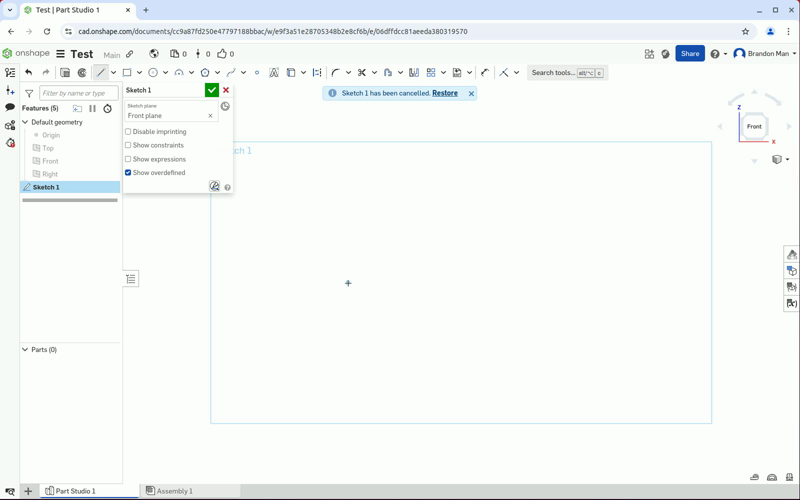
mouse_move(460, 282)
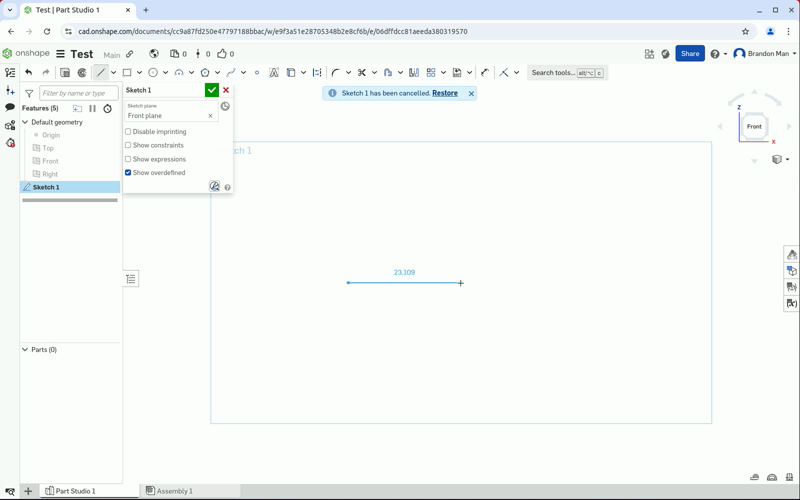
click(460, 282)
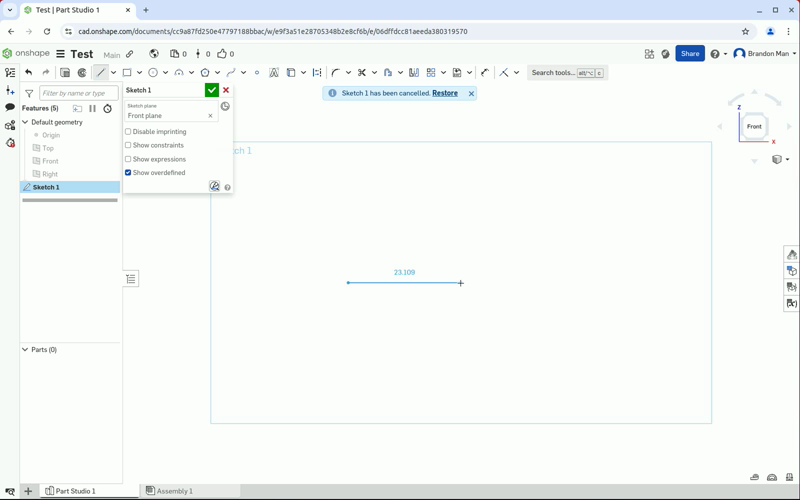
key_up(shift)
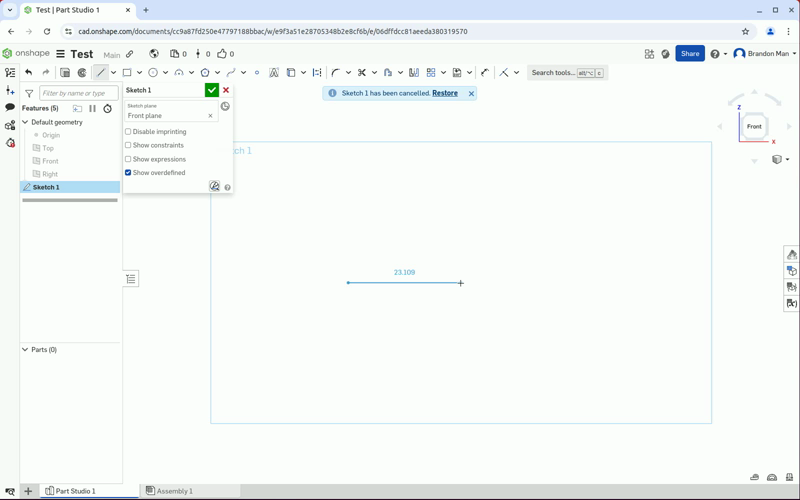
key_down(shift)
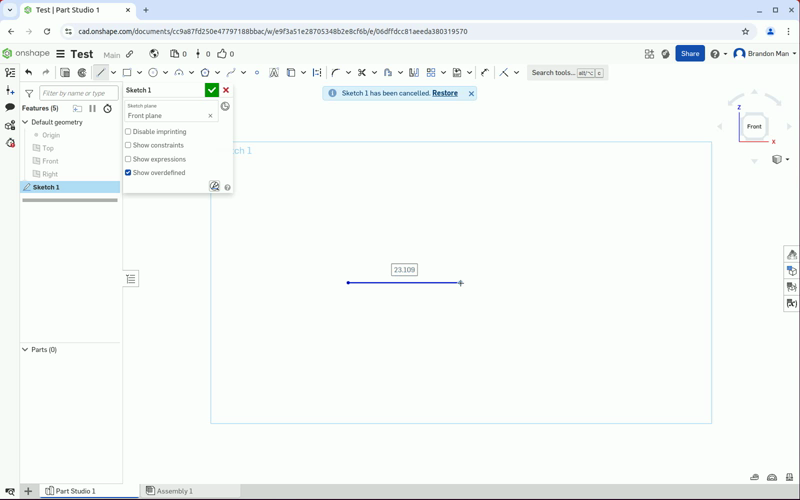
mouse_move(490, 282)
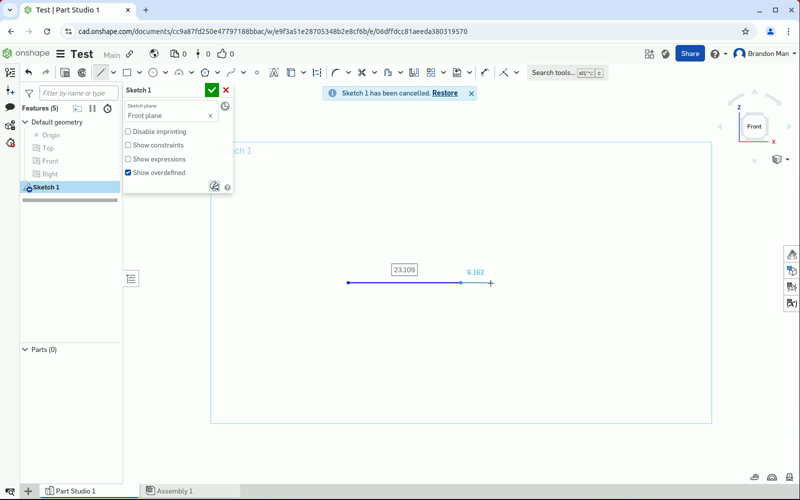
mouse_move(460, 245)
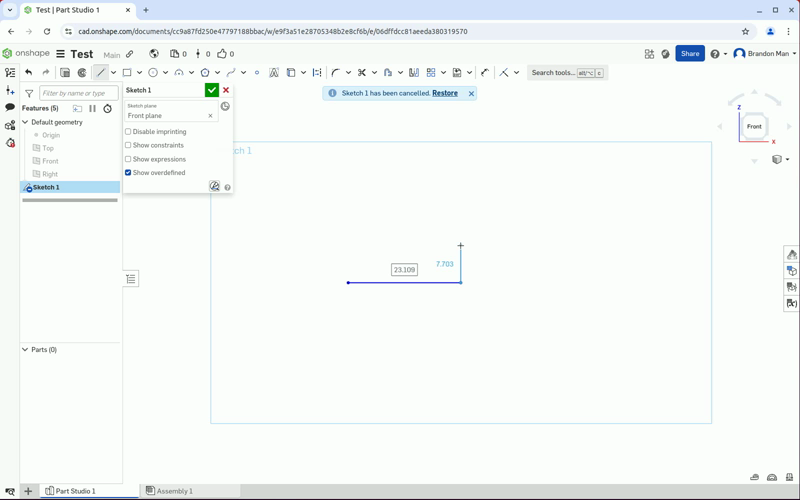
click(460, 245)
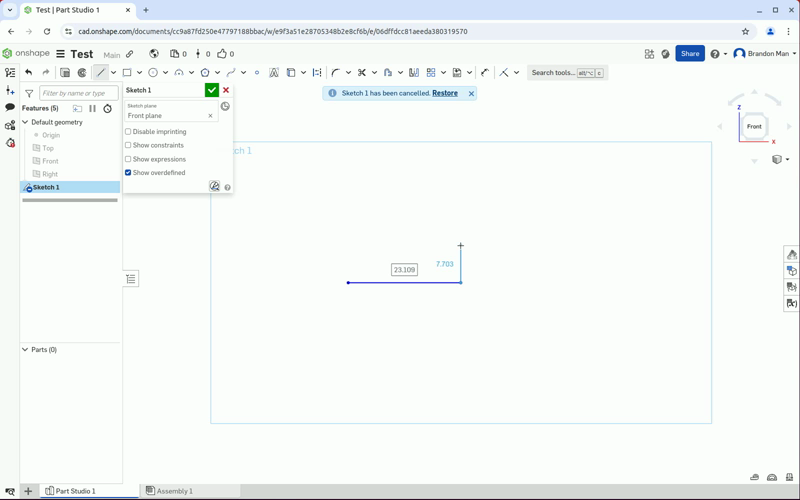
key_up(shift)
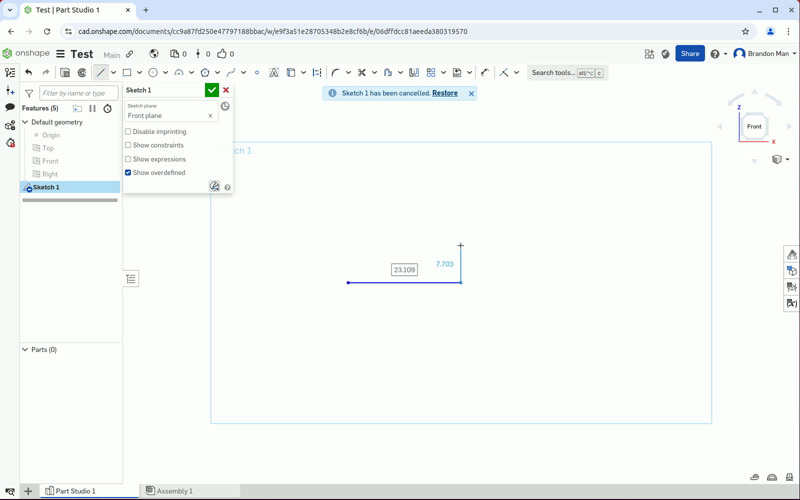
key_down(shift)
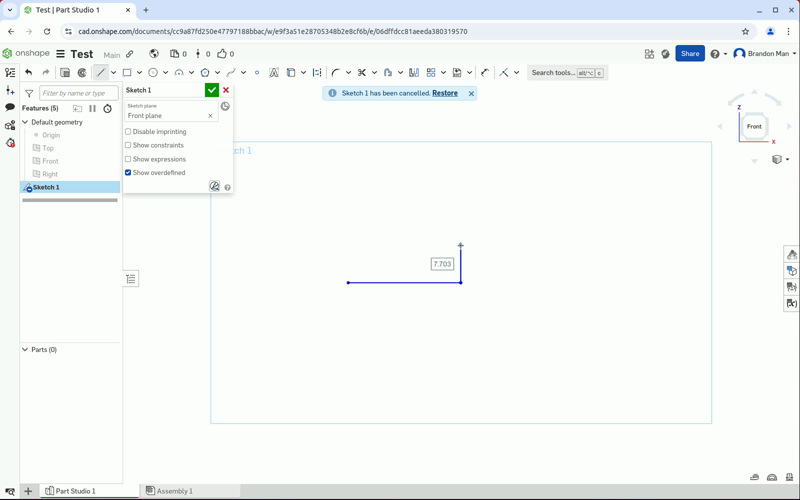
mouse_move(348, 245)
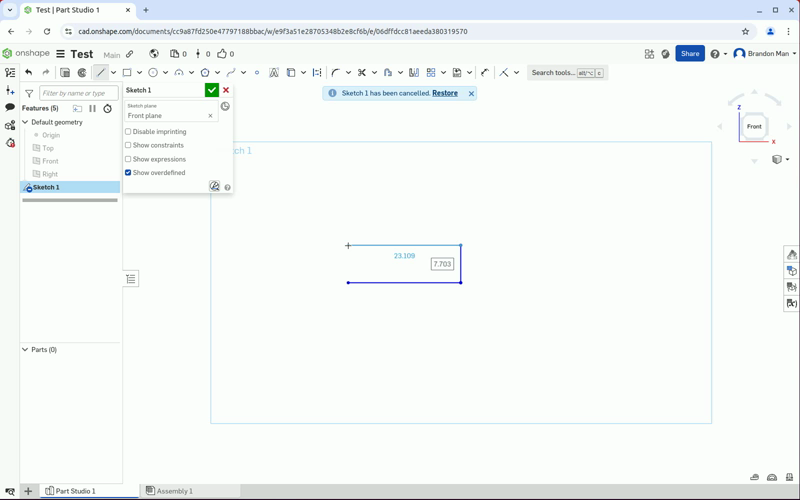
click(348, 245)
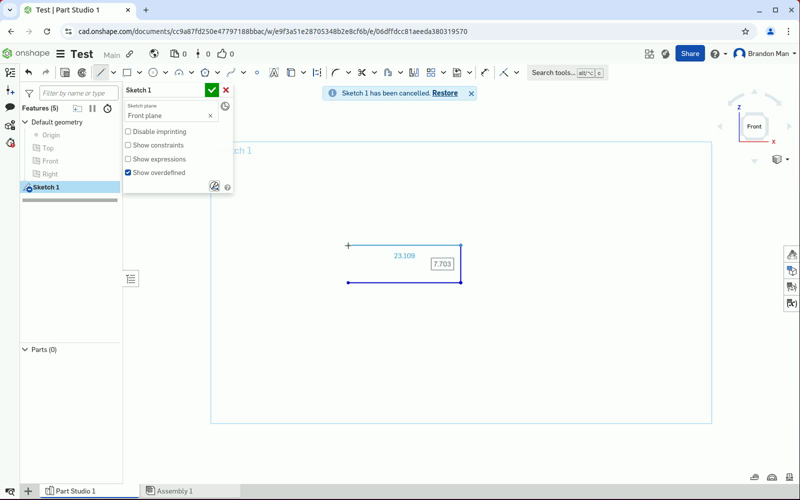
key_up(shift)
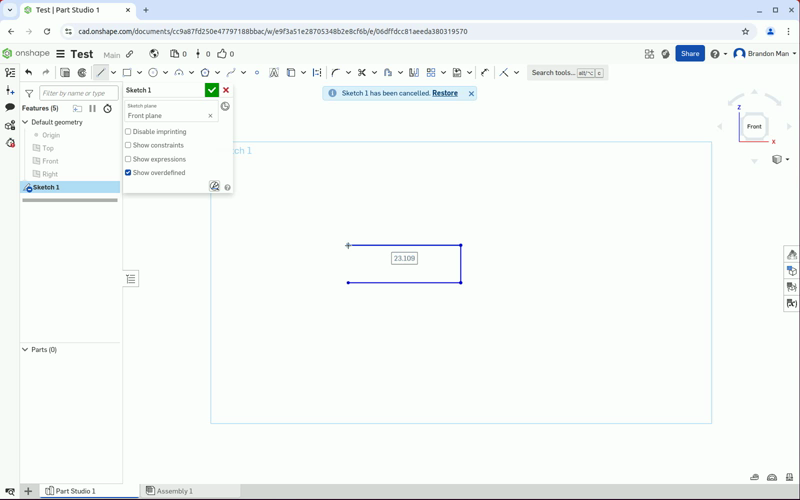
mouse_move(378, 245)
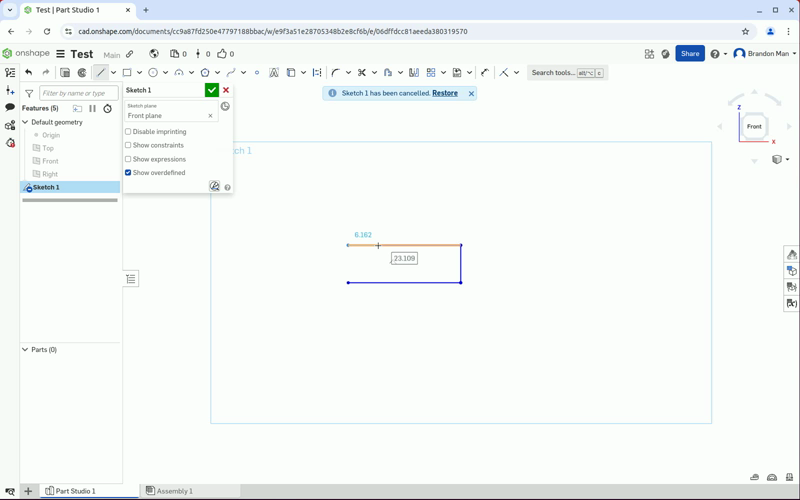
key_down(shift)
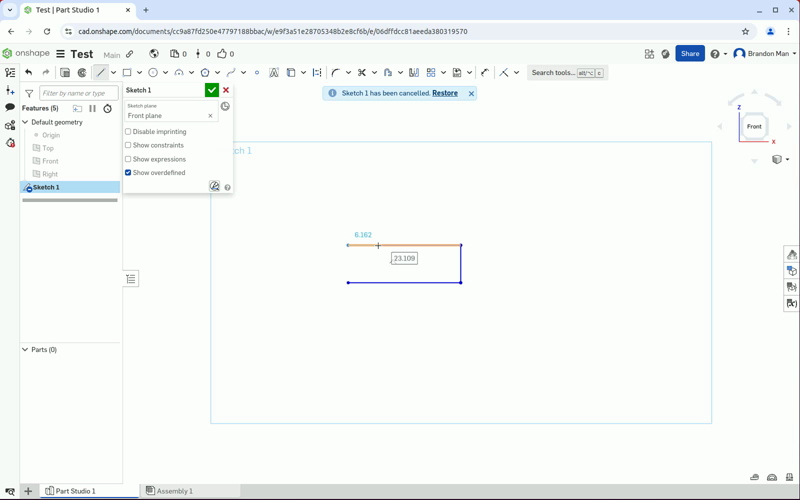
mouse_move(348, 282)
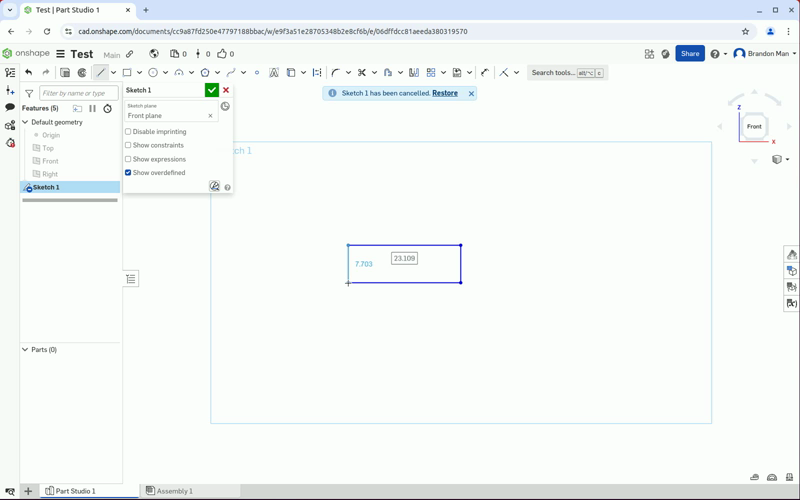
key_up(shift)
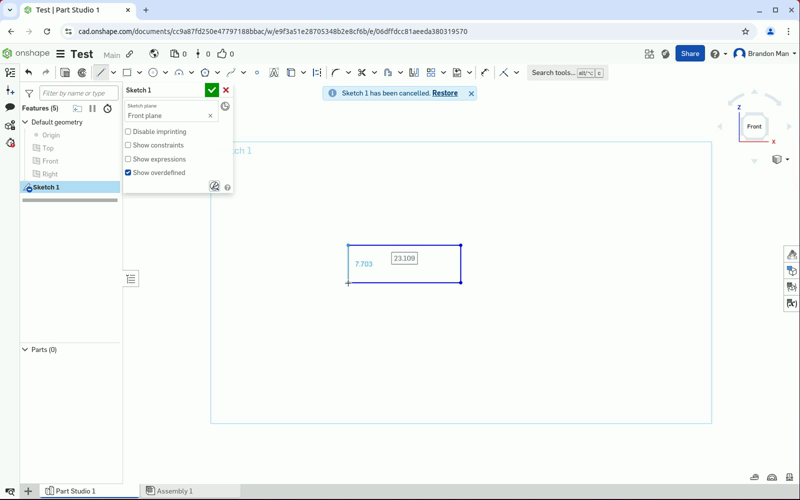
click(348, 282)
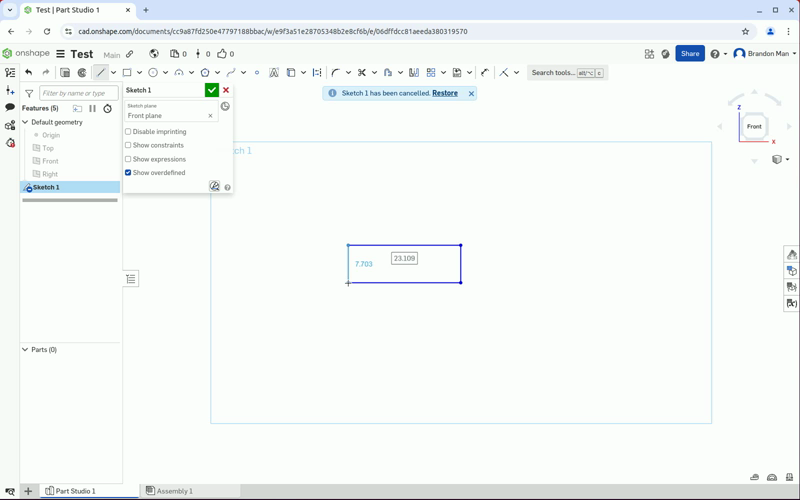
key(esc)
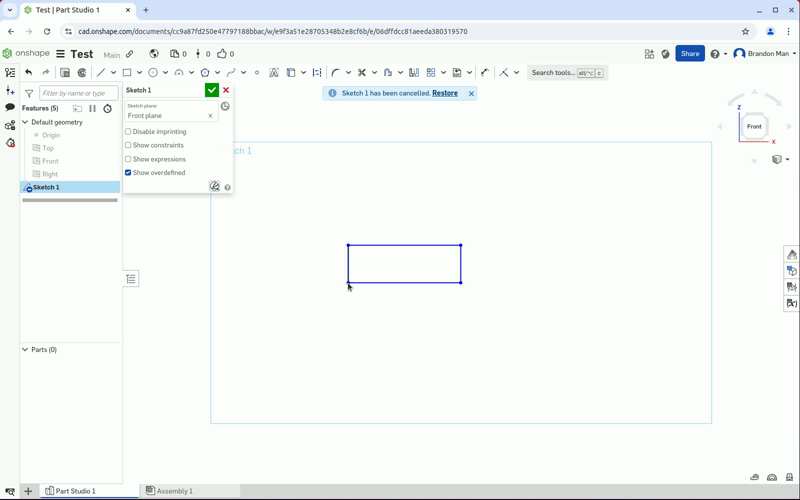
mouse_move(373, 248)
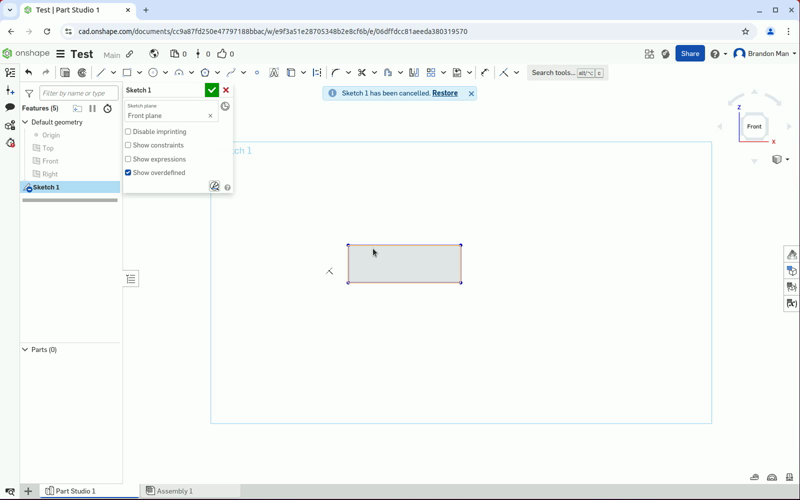
click(373, 248)
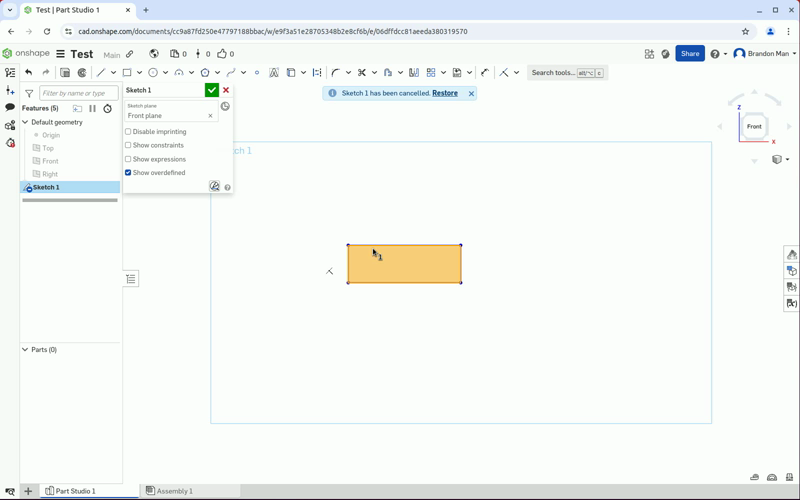
mouse_move(73, 352)
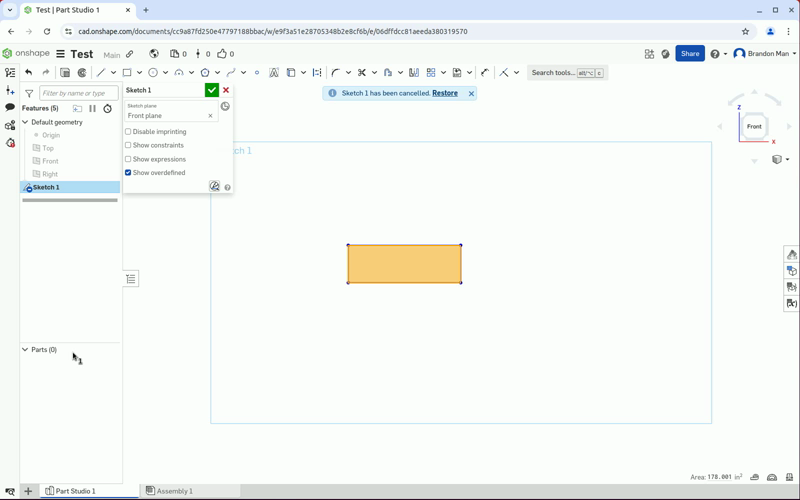
key(shift+y)
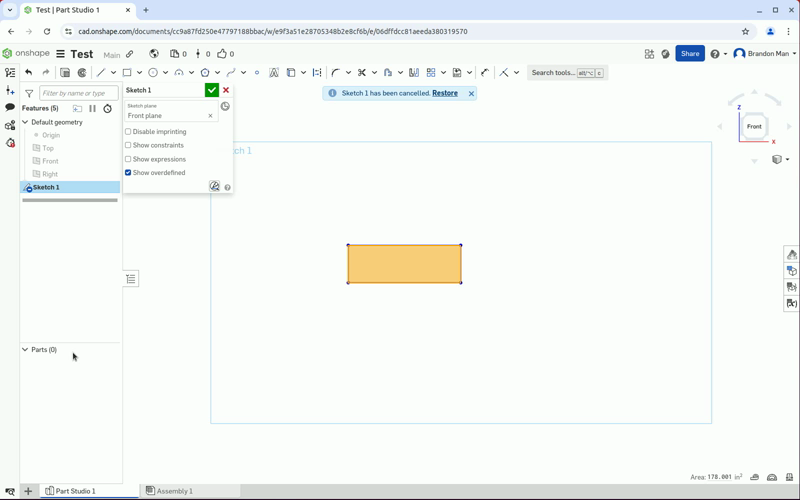
key(shift+e)
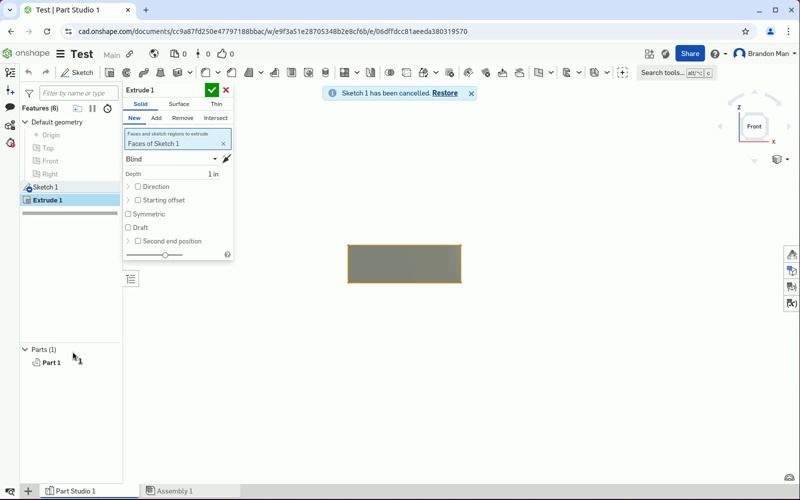
mouse_move(143, 106)
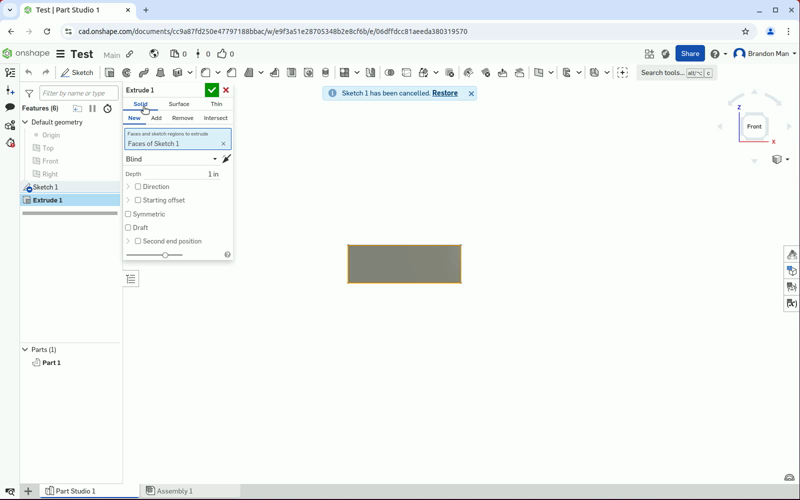
click(143, 106)
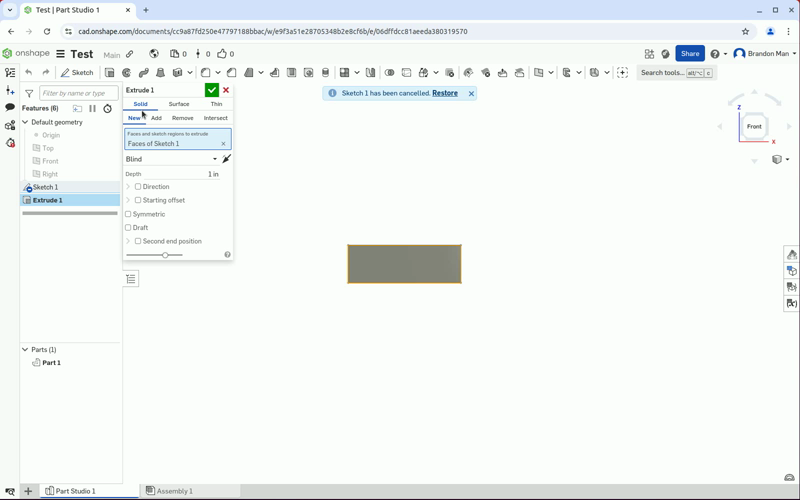
mouse_move(137, 120)
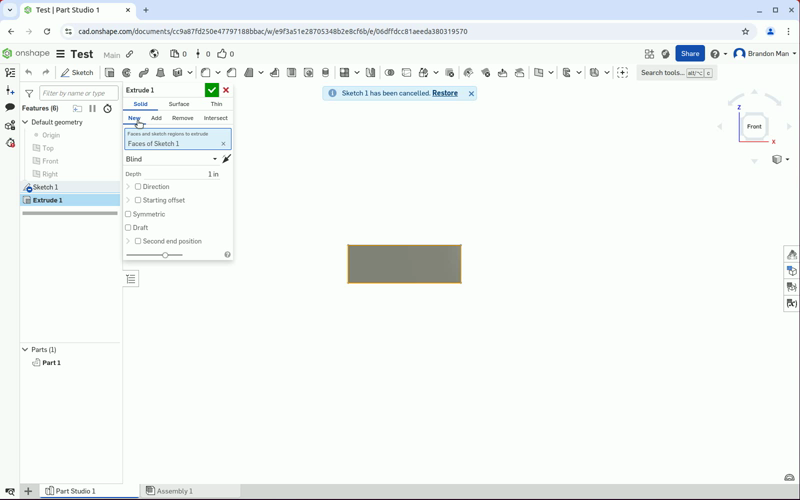
click(137, 120)
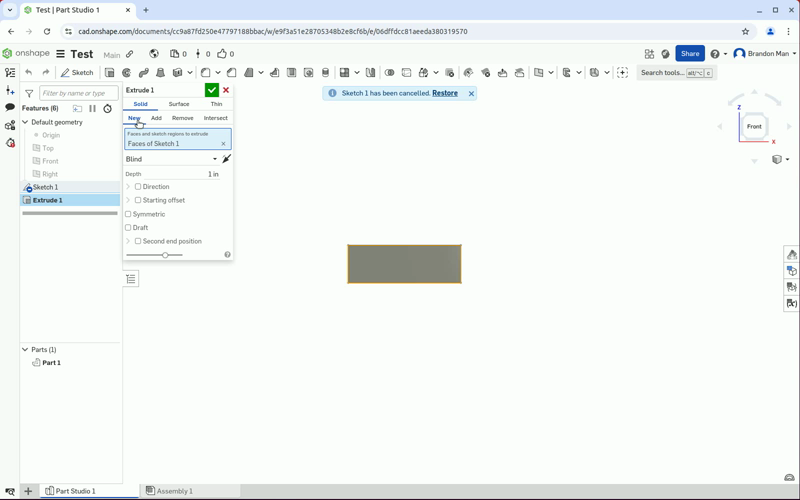
key(tab, 4)
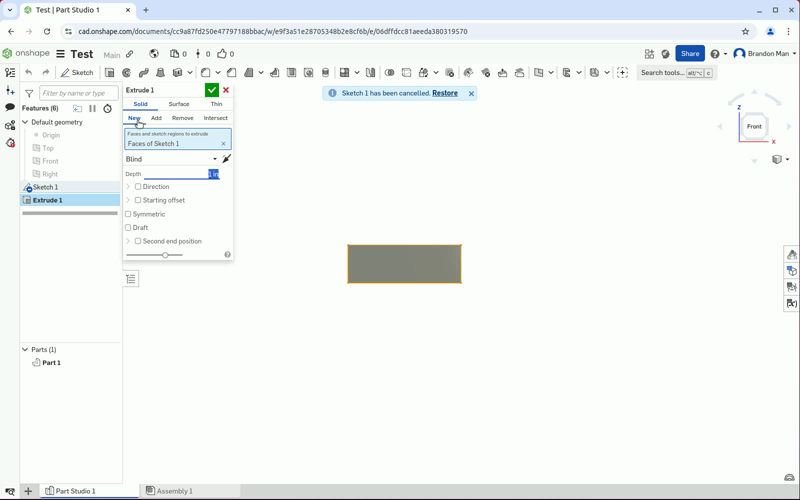
text(7.703)
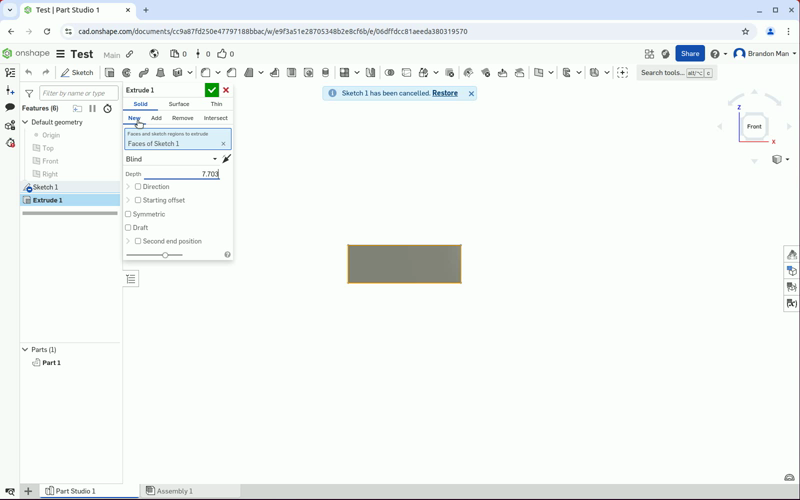
key(enter)
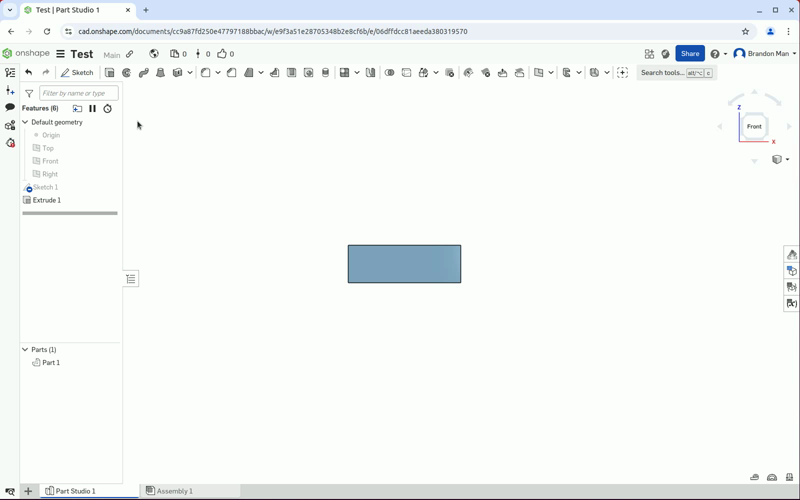
key(shift+h)
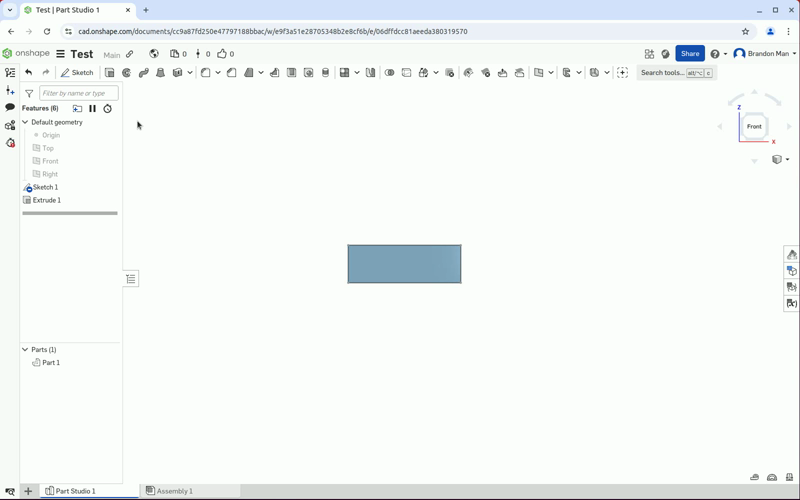
key(shift+h)
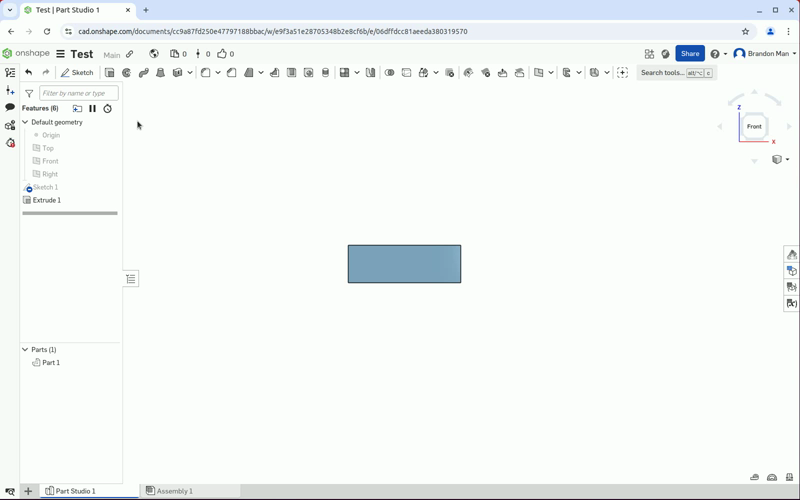
mouse_move(73, 189)
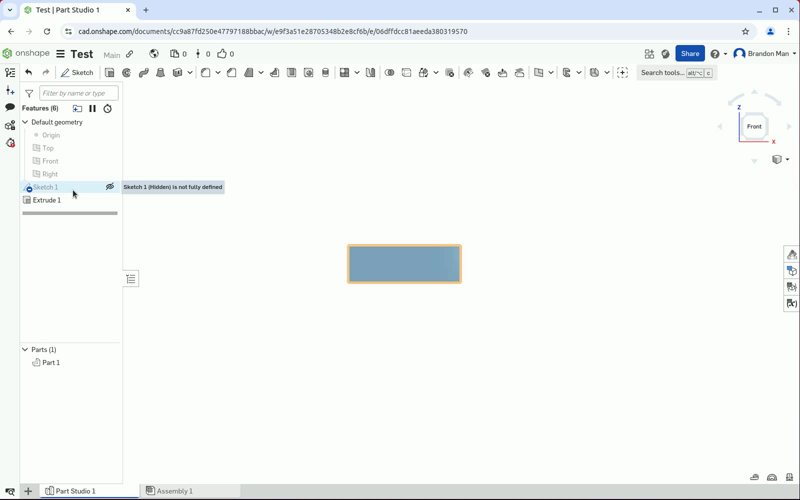
click(73, 189)
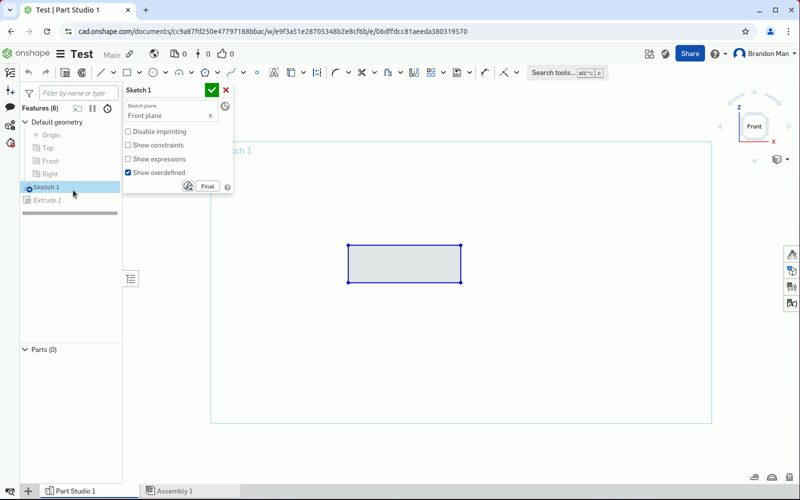
mouse_move(229, 92)
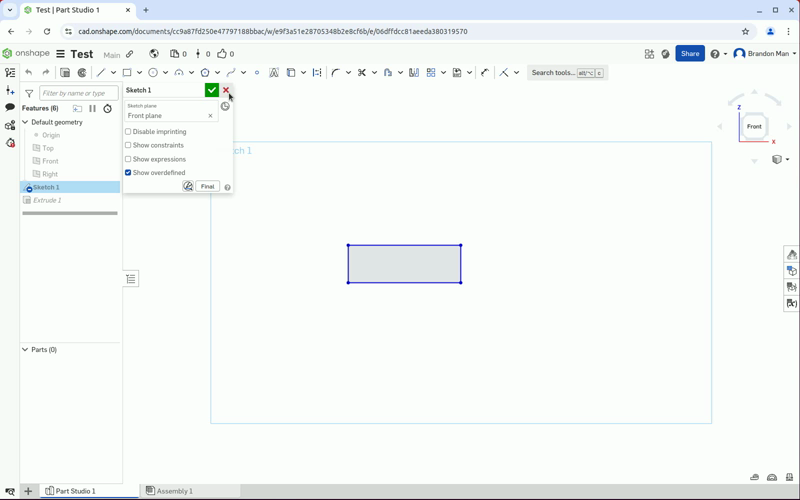
click(229, 92)
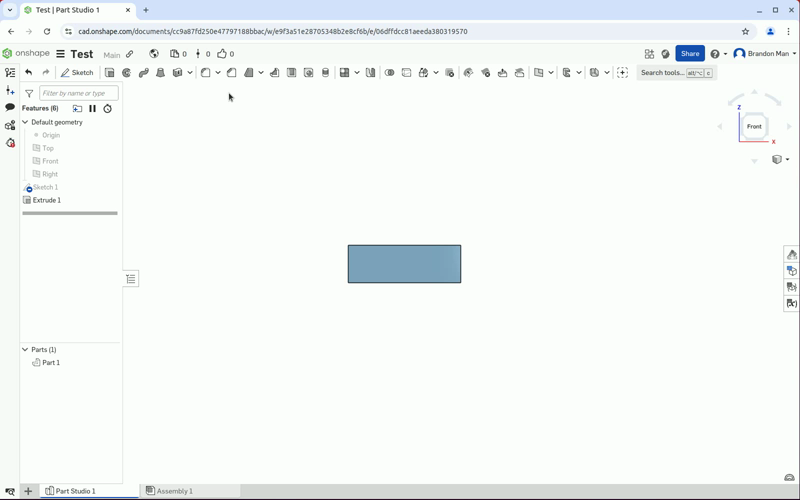
mouse_move(73, 352)
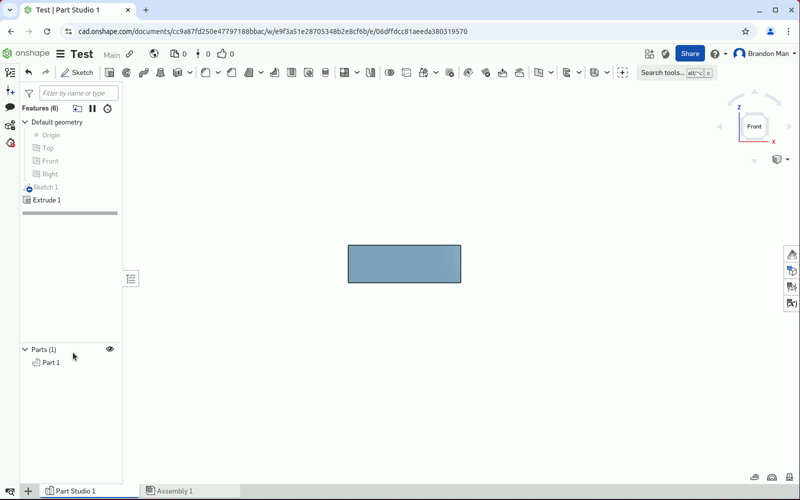
key(y)
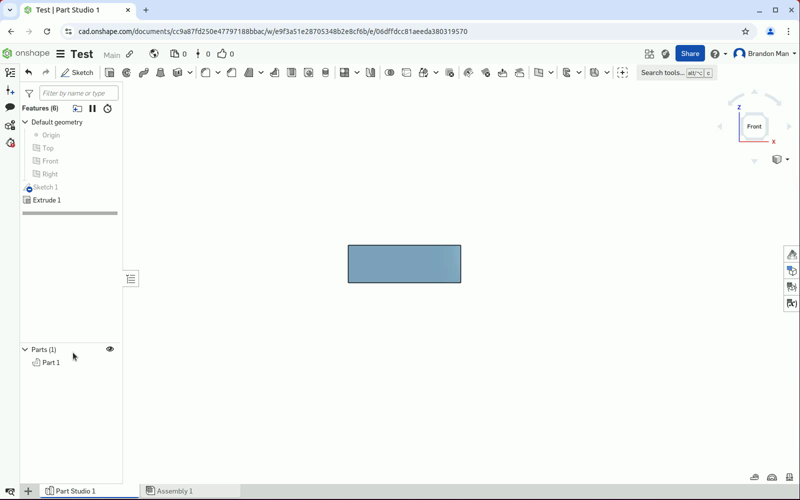
key(shift+p)
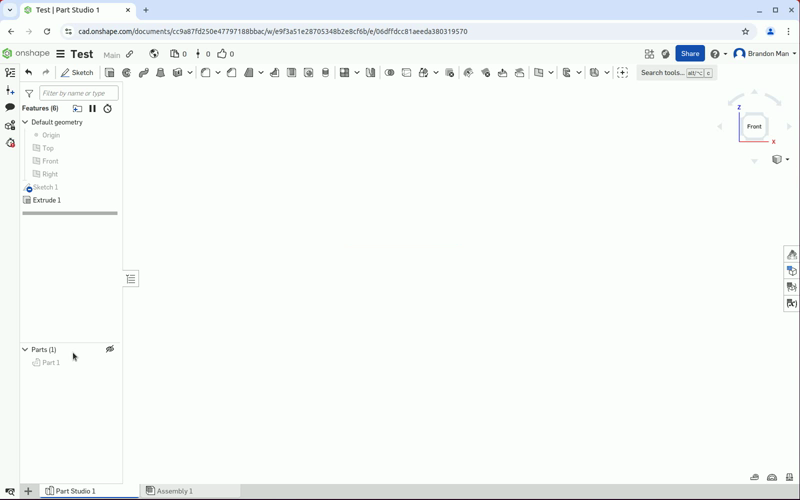
key(space)
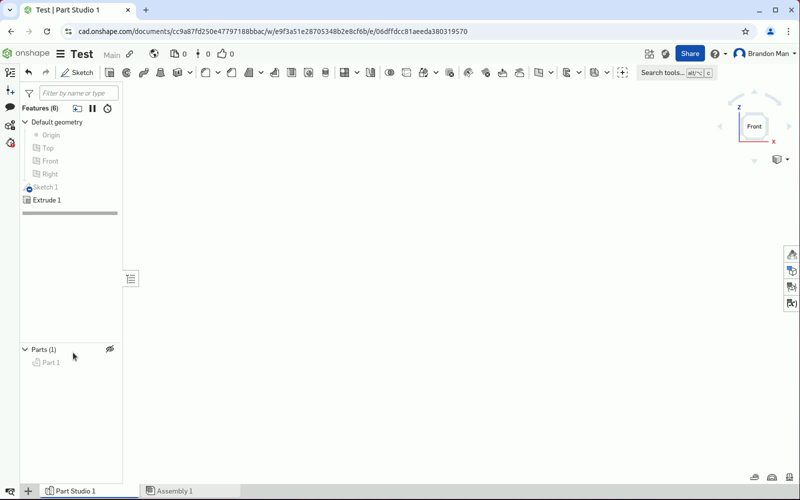
key_down(shift)
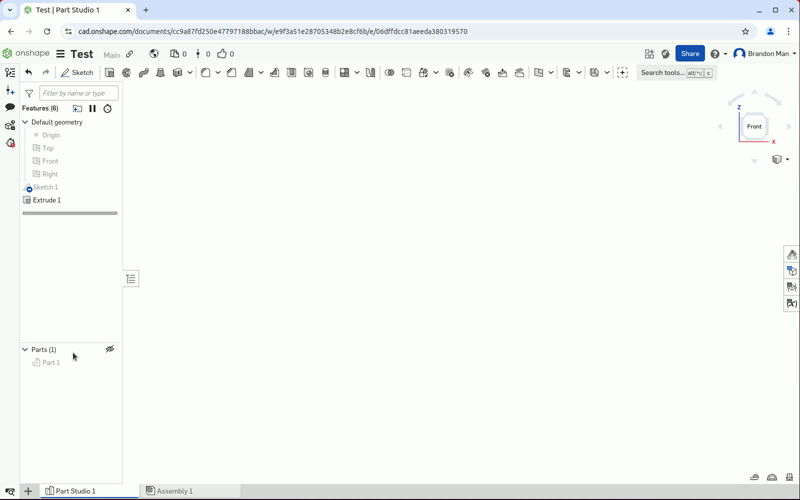
key(left)
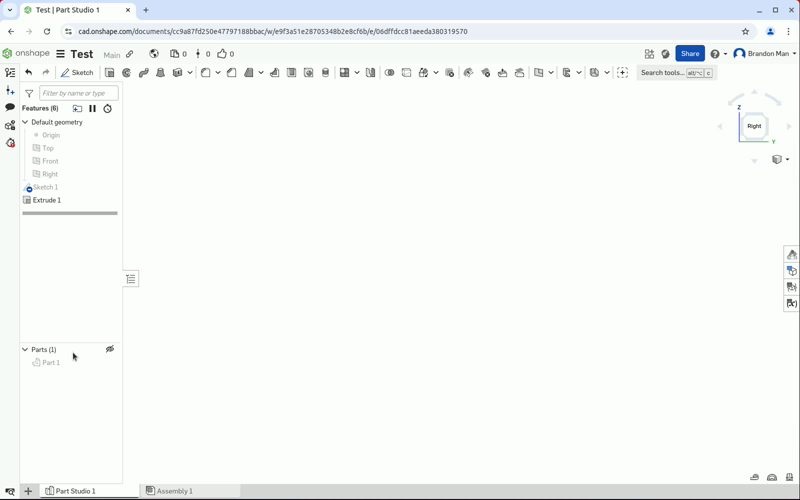
key_up(shift)
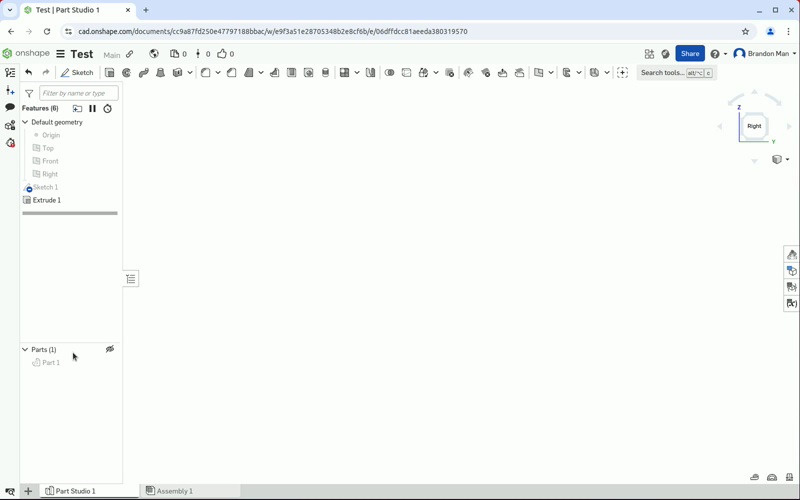
mouse_move(73, 352)
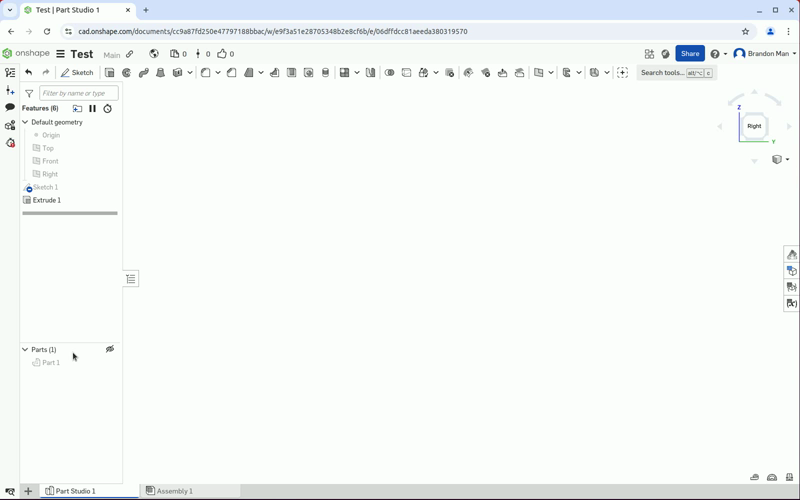
key(shift+y)
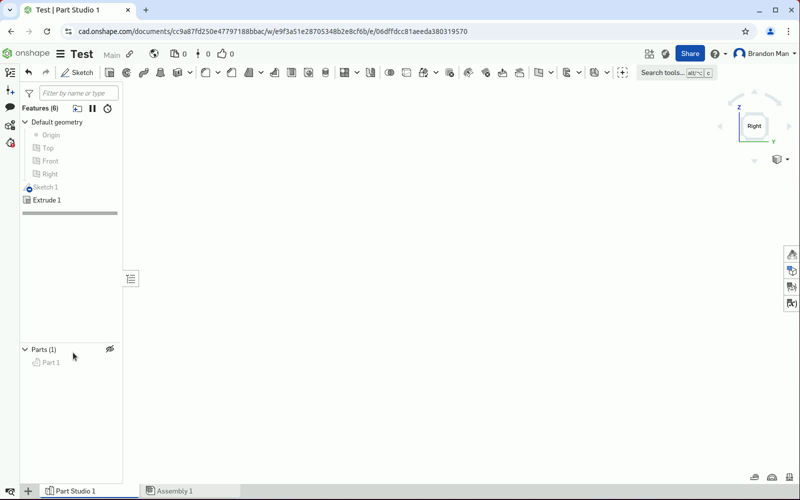
key(shift+s)
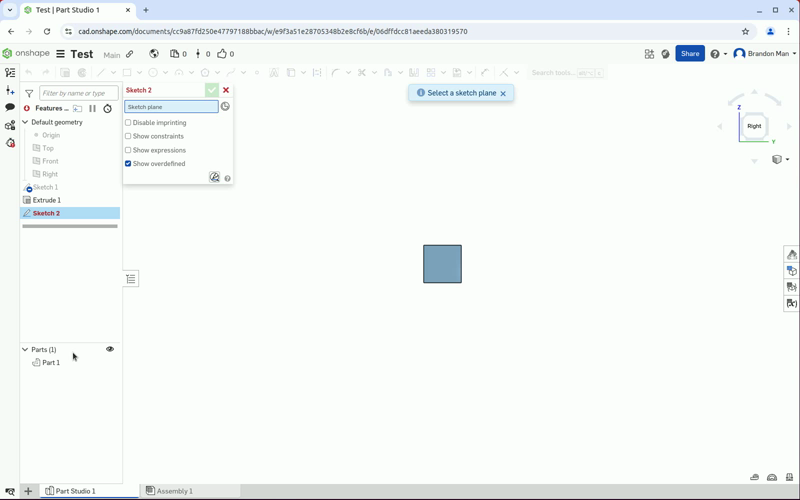
mouse_move(73, 176)
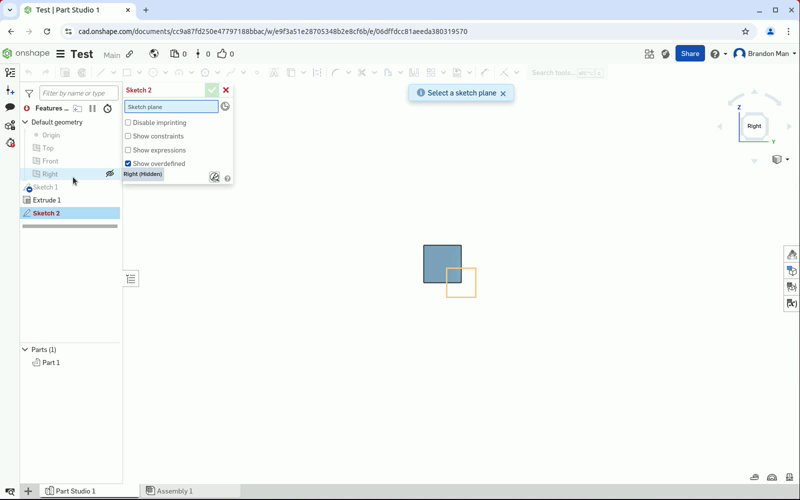
click(73, 176)
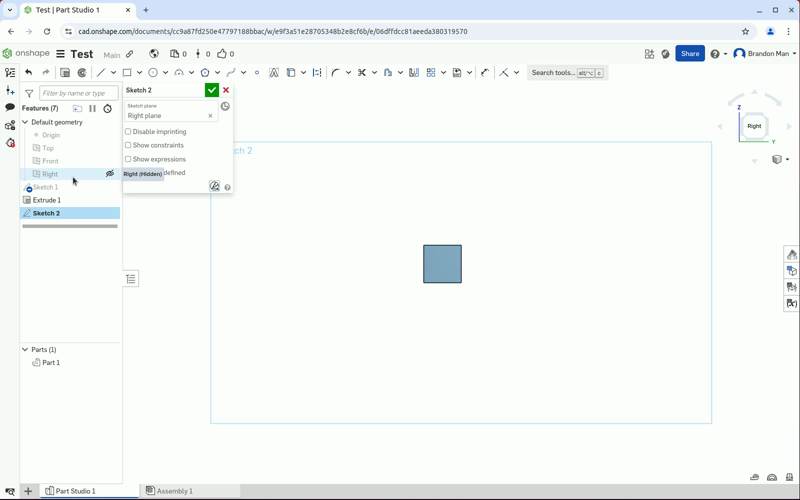
mouse_move(73, 352)
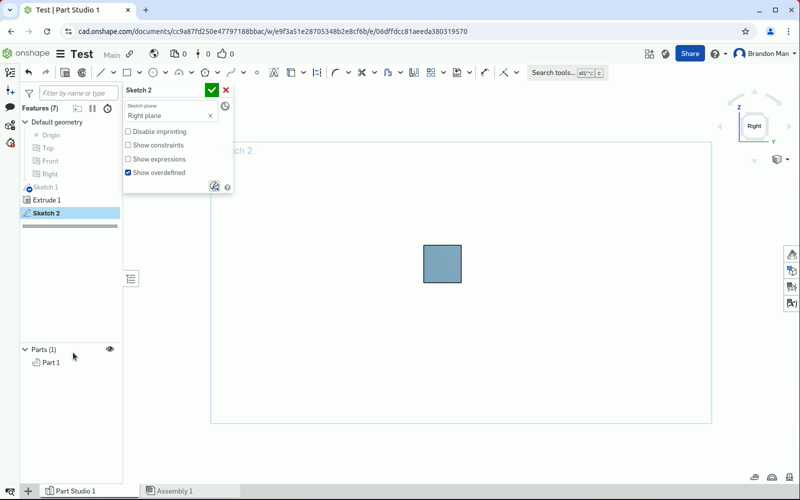
key(y)
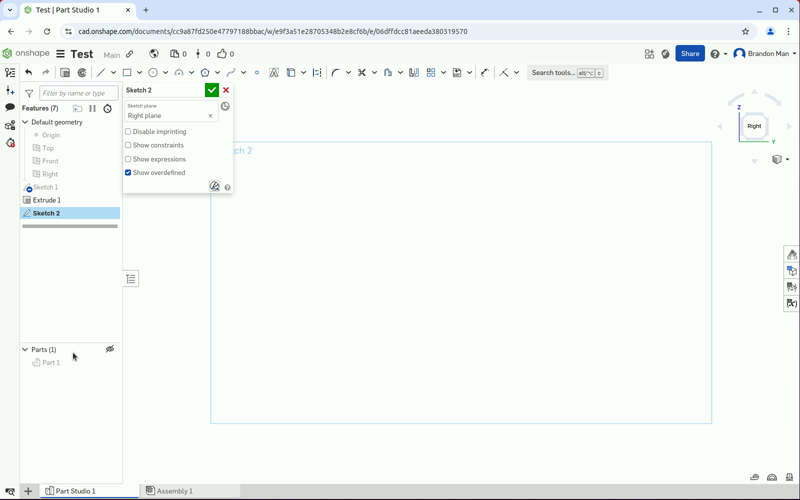
key(l)
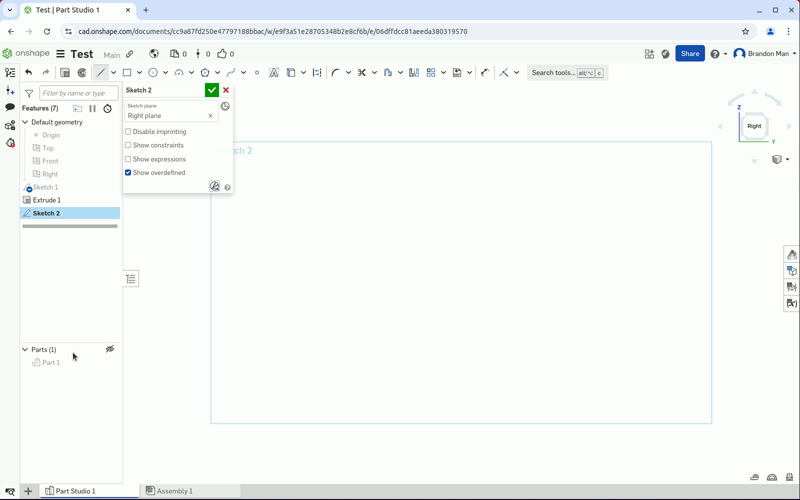
key_down(shift)
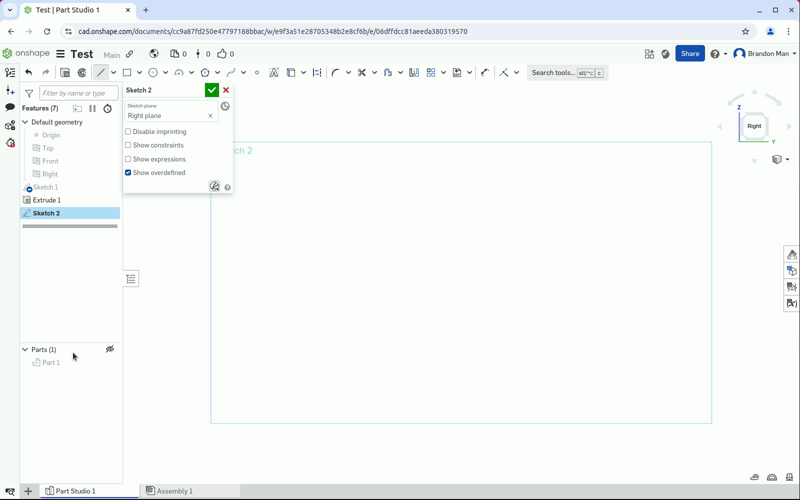
mouse_move(460, 282)
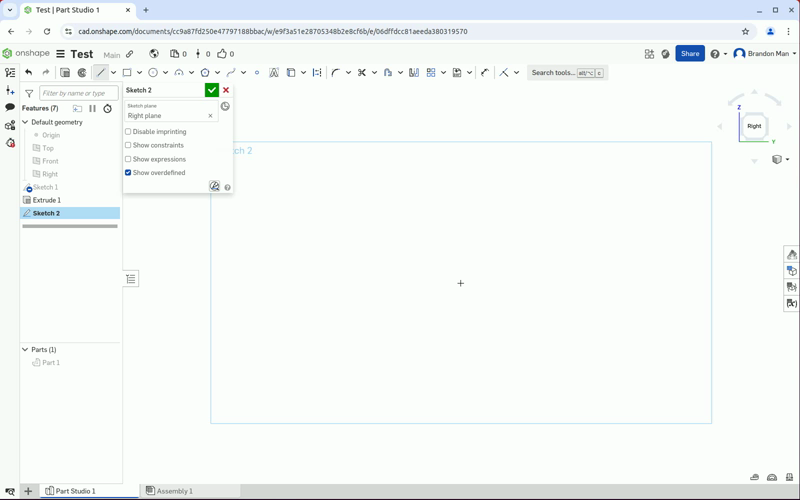
click(460, 282)
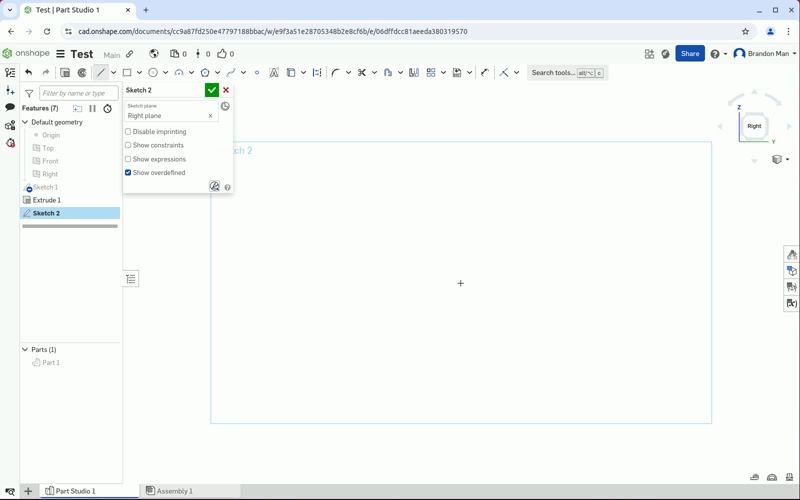
key_up(shift)
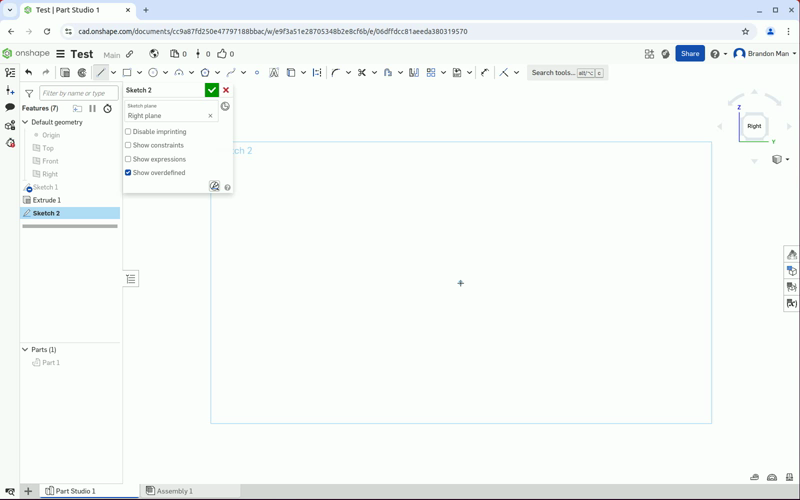
key_down(shift)
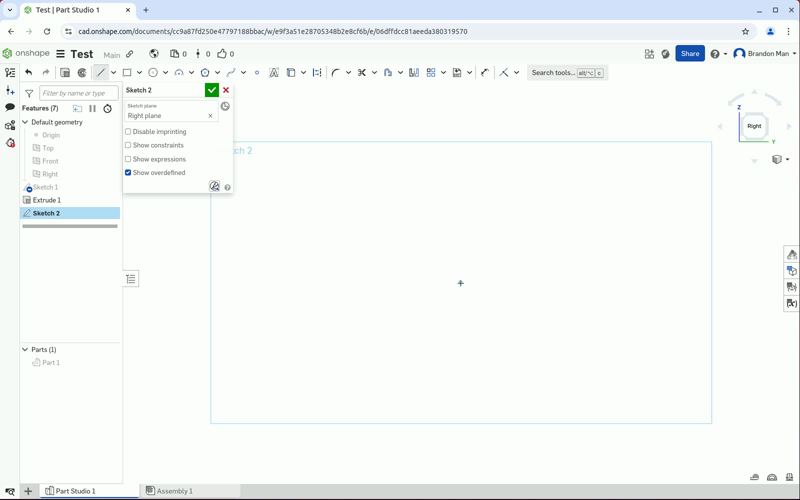
mouse_move(490, 282)
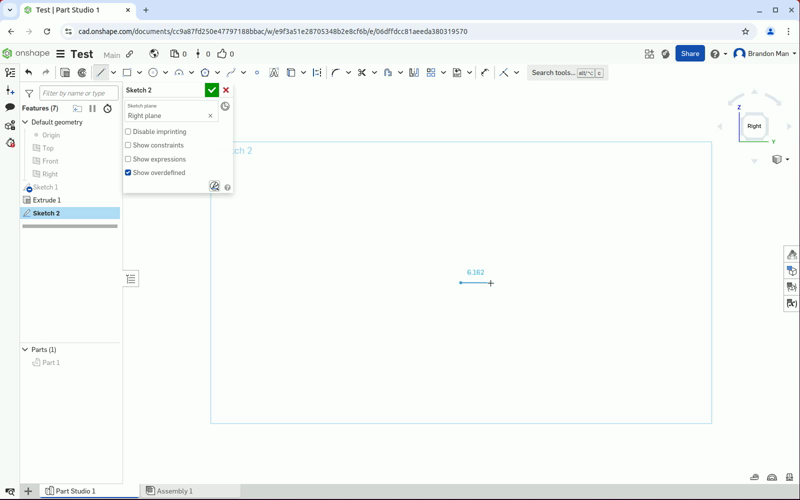
mouse_move(498, 282)
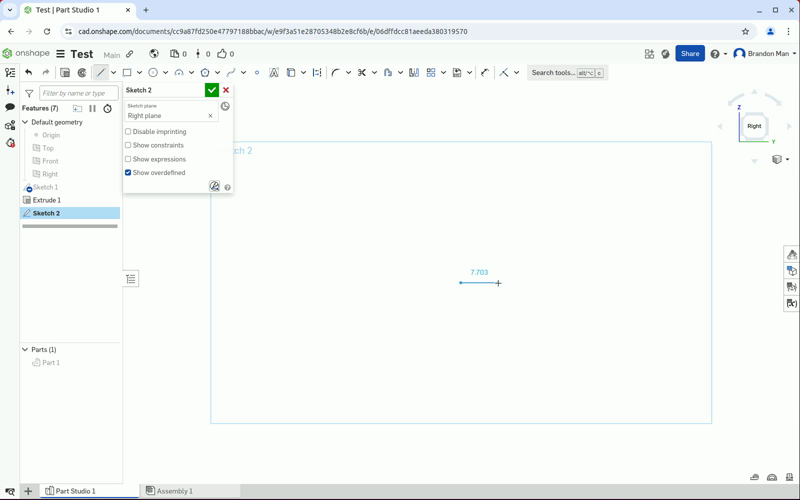
click(498, 282)
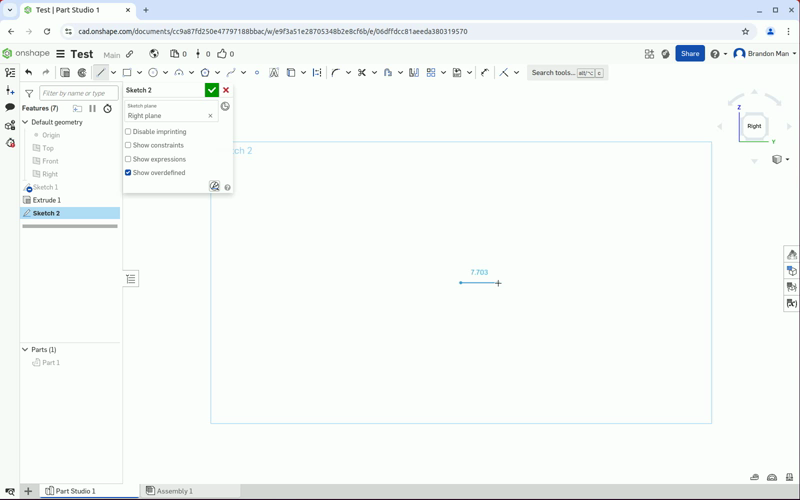
key_up(shift)
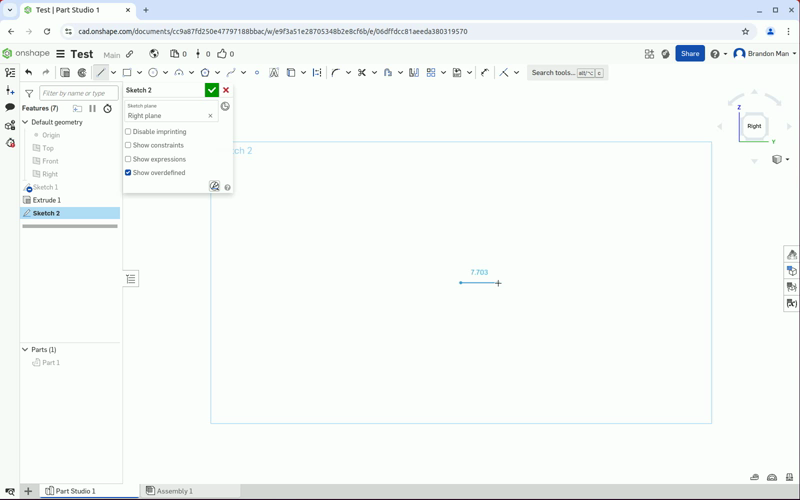
key_down(shift)
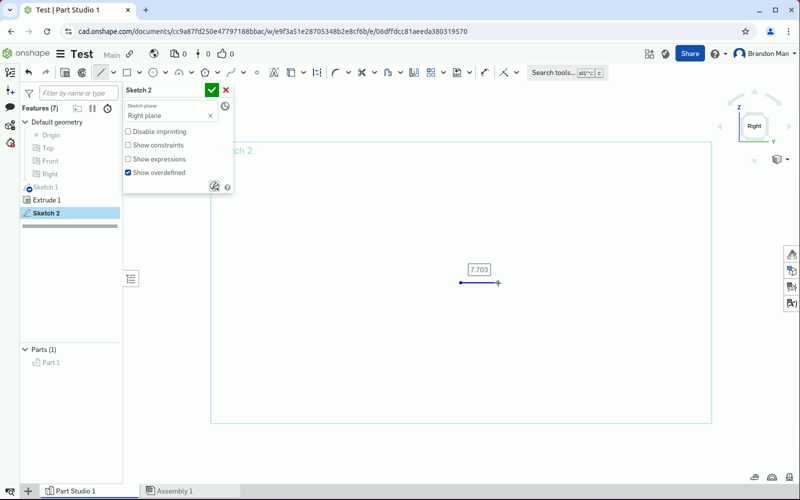
mouse_move(498, 189)
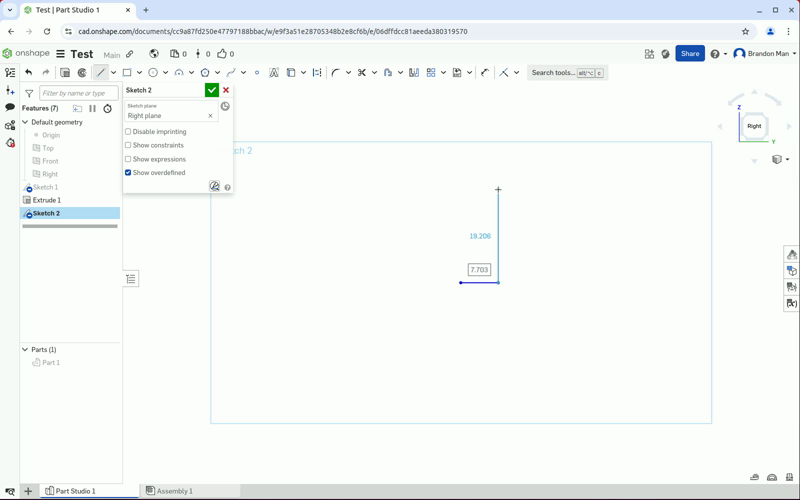
click(498, 189)
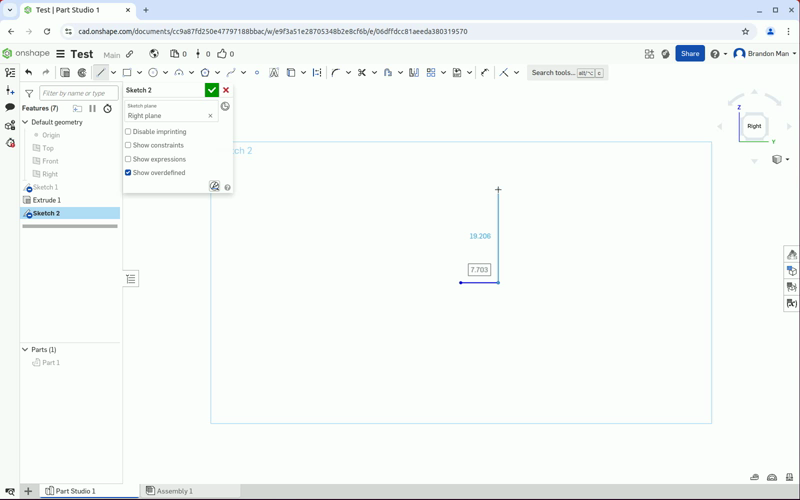
key_up(shift)
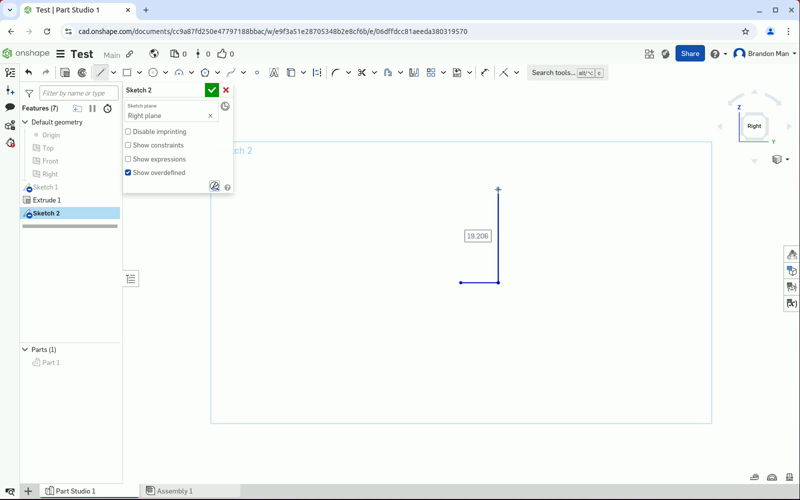
key_down(shift)
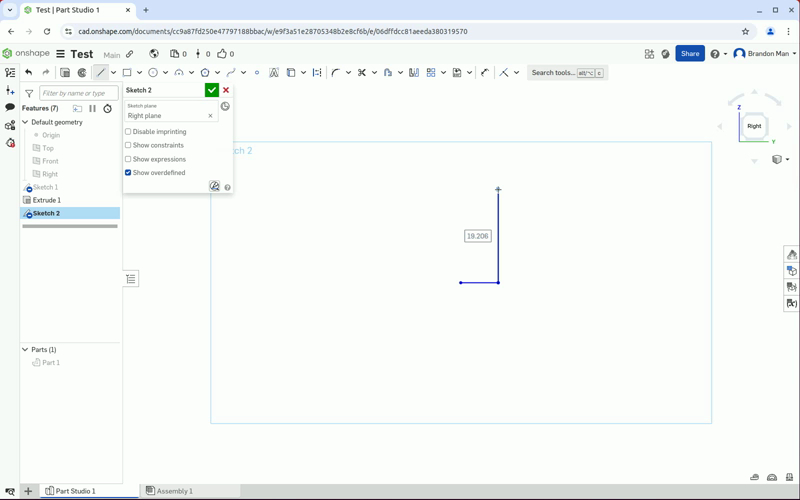
mouse_move(528, 189)
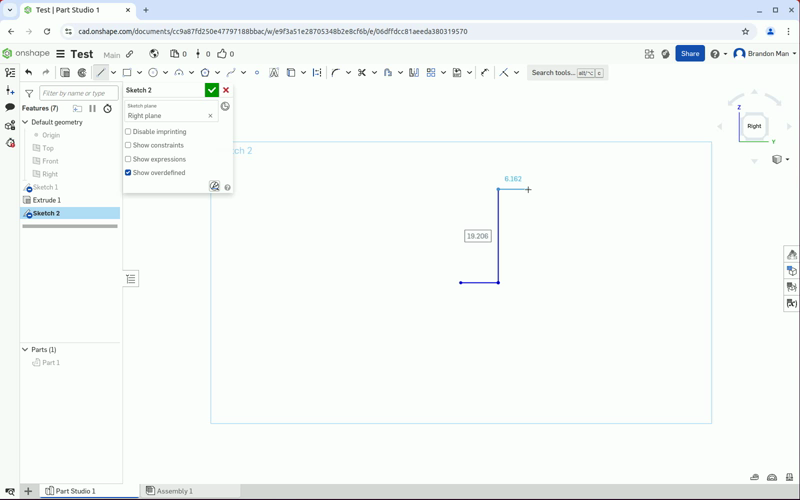
mouse_move(460, 189)
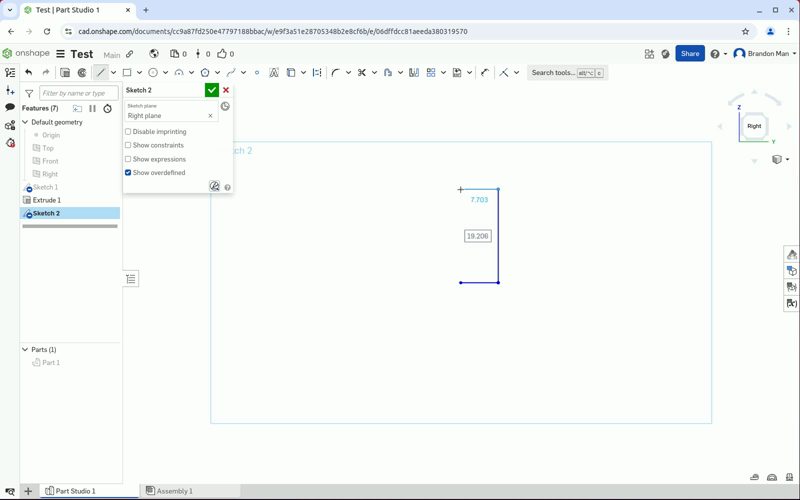
click(460, 189)
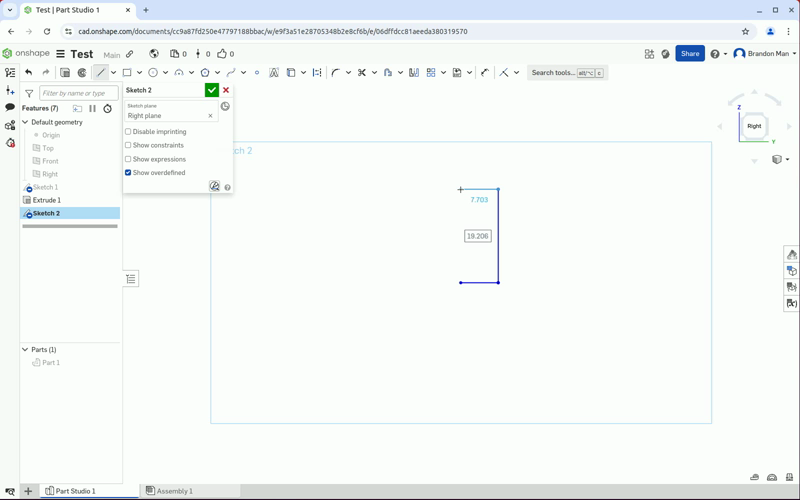
key_up(shift)
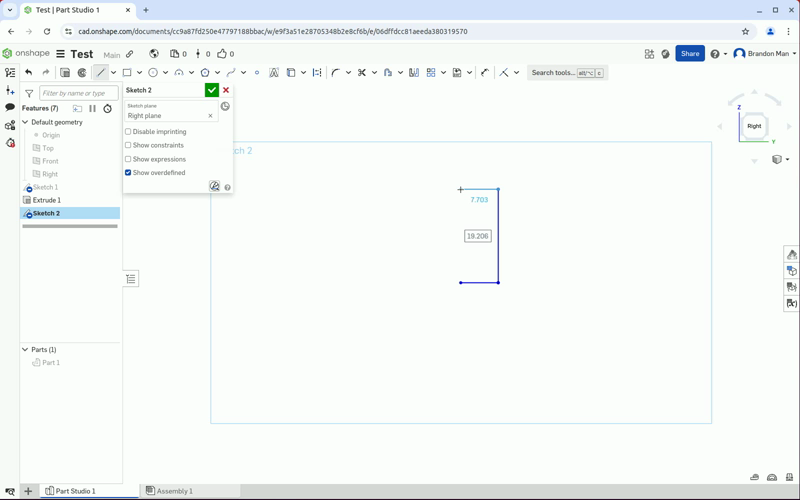
key_down(shift)
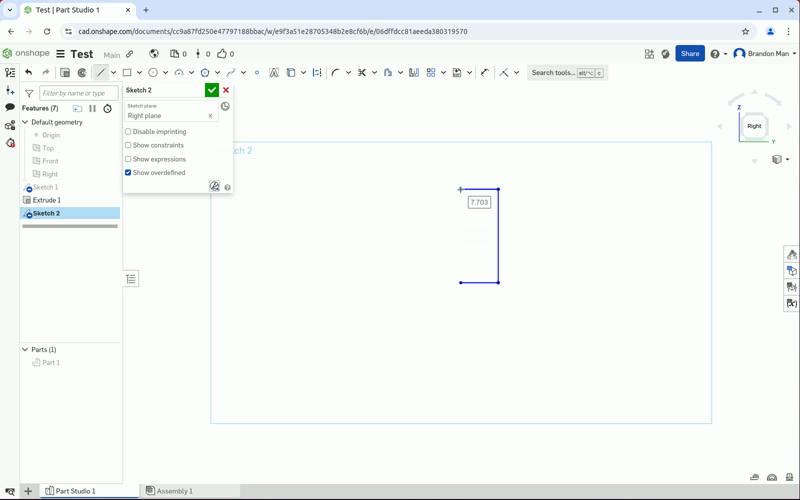
mouse_move(460, 282)
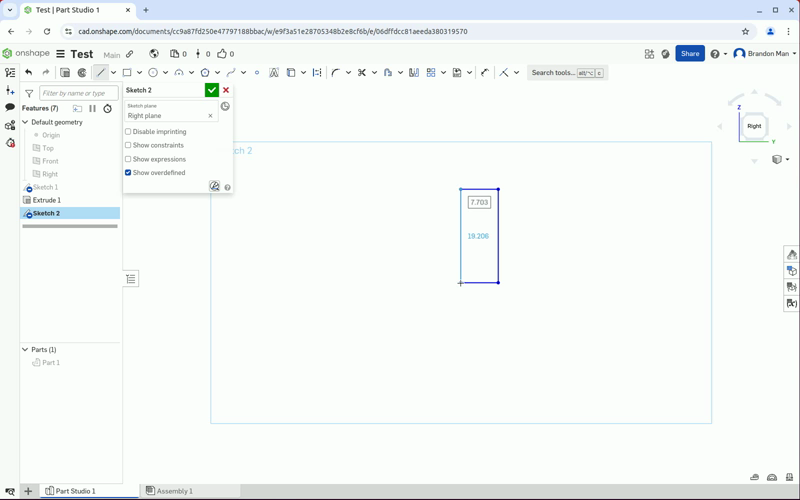
key_up(shift)
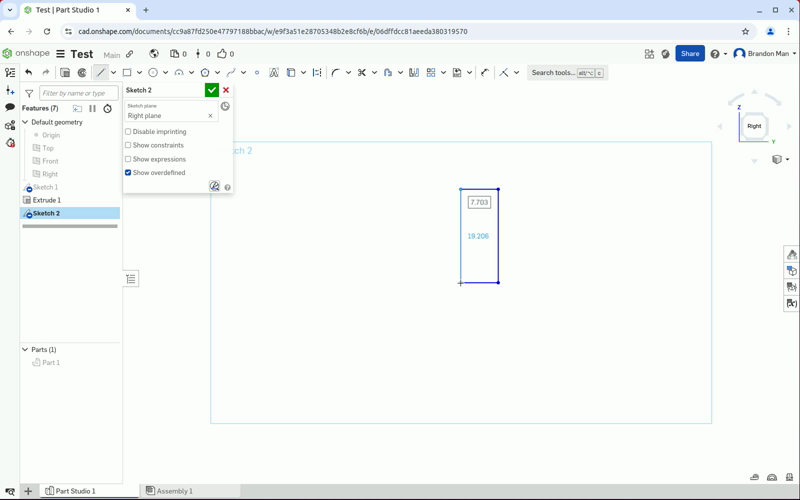
click(460, 282)
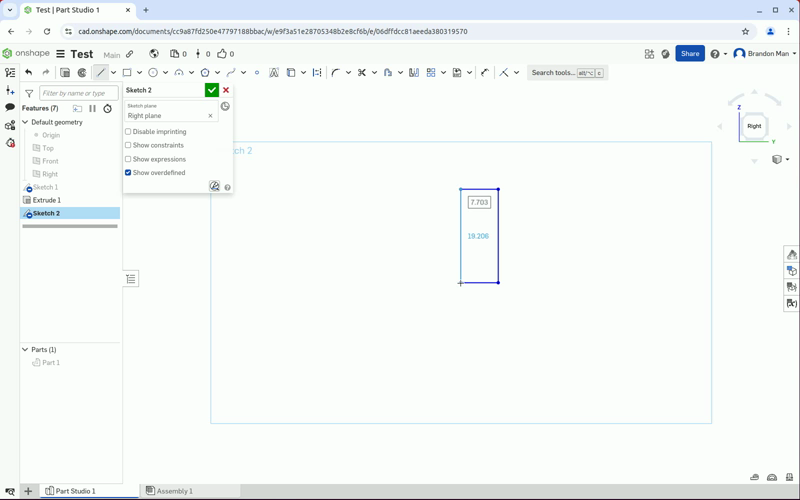
key(esc)
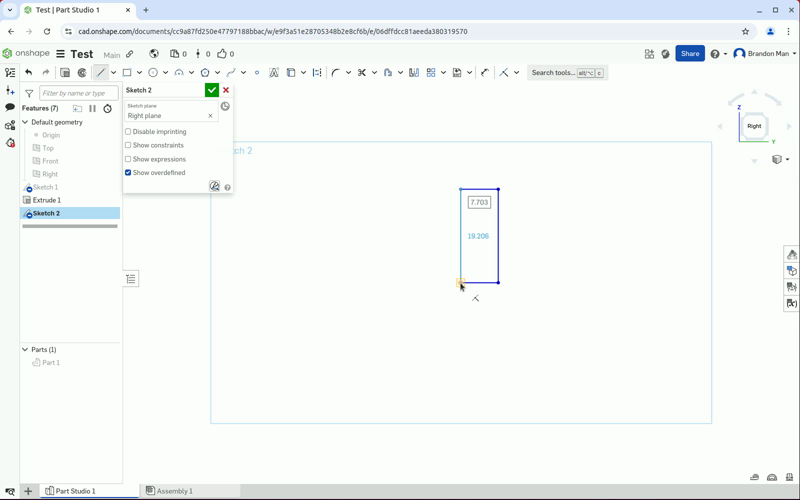
mouse_move(477, 196)
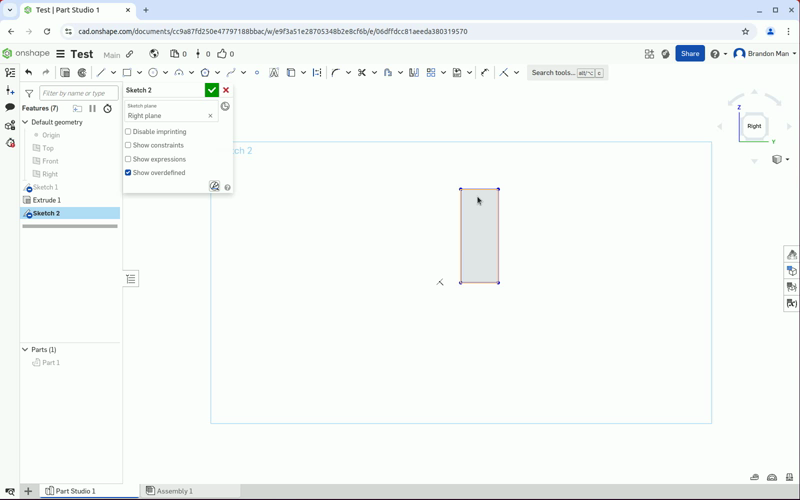
click(477, 196)
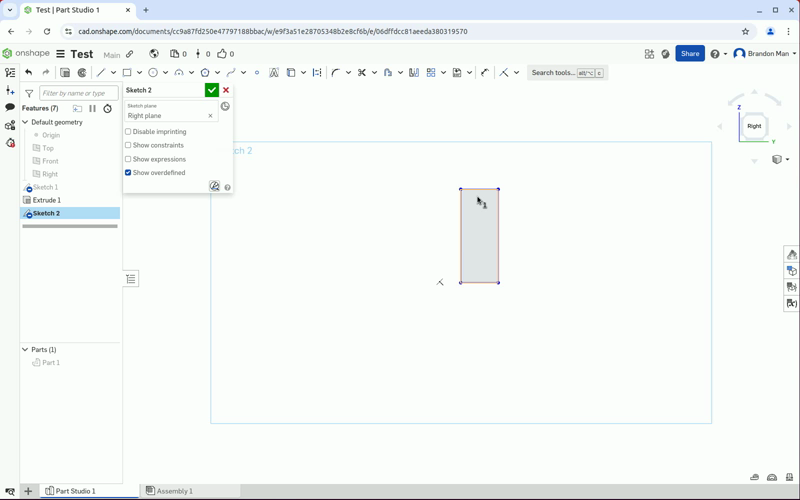
mouse_move(73, 352)
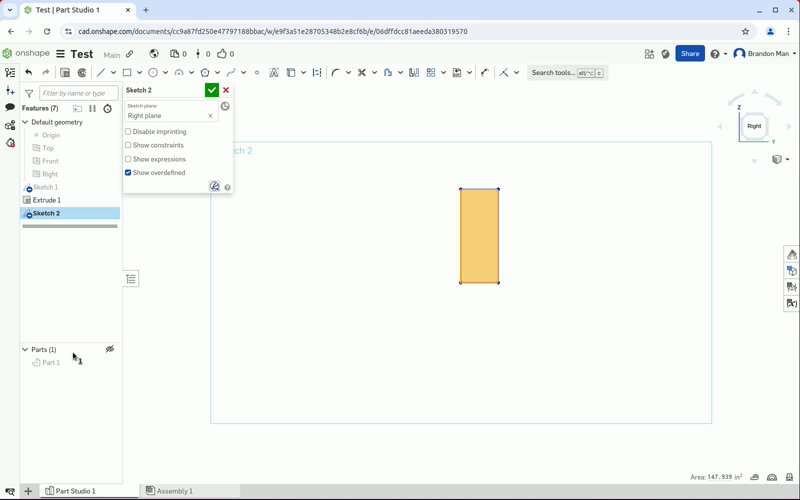
key(shift+y)
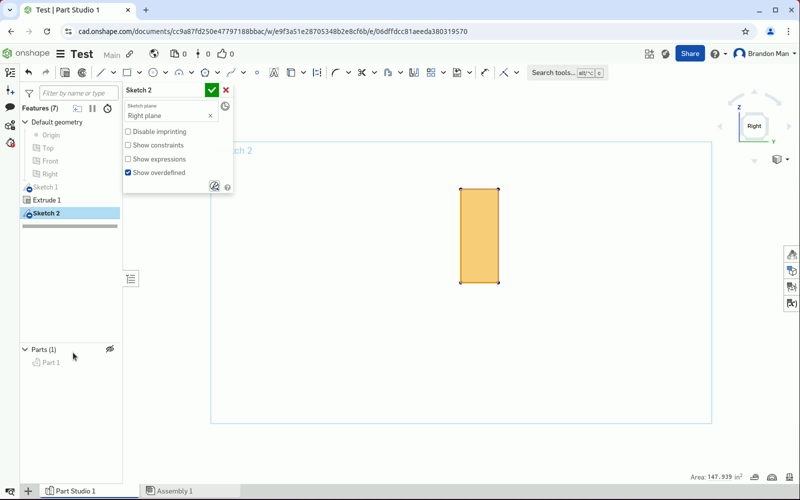
key(shift+e)
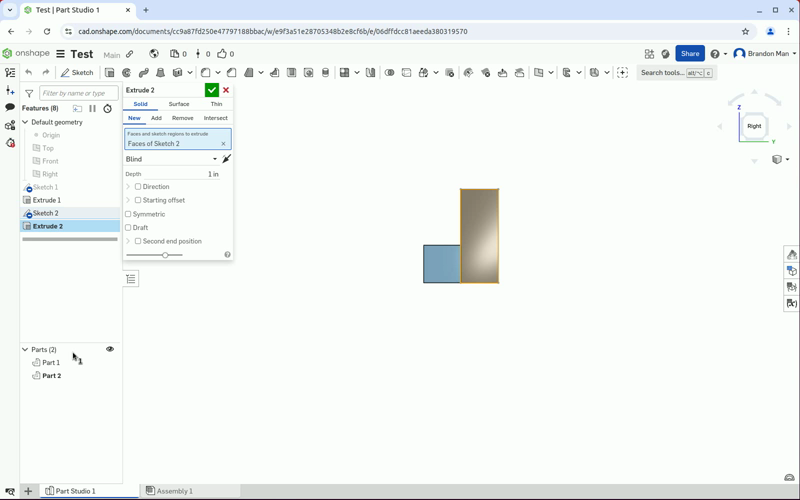
mouse_move(143, 106)
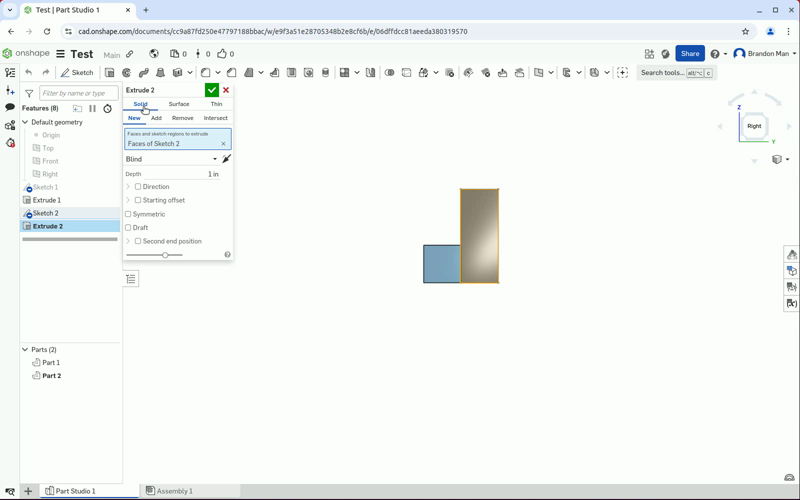
click(143, 106)
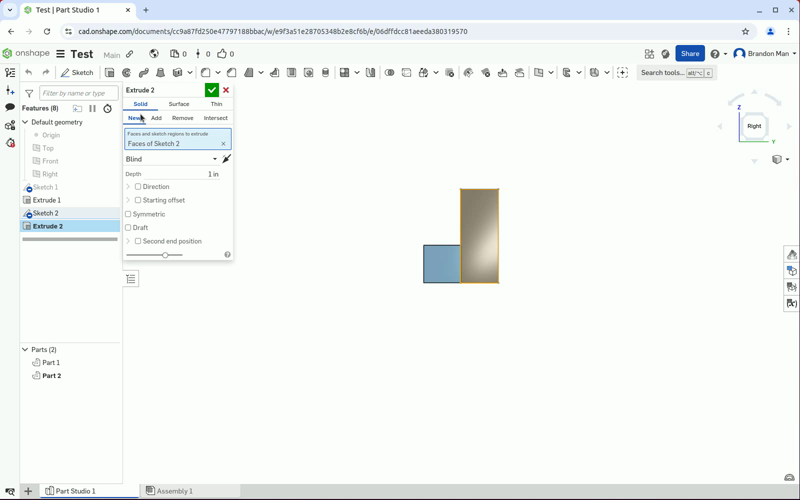
mouse_move(137, 120)
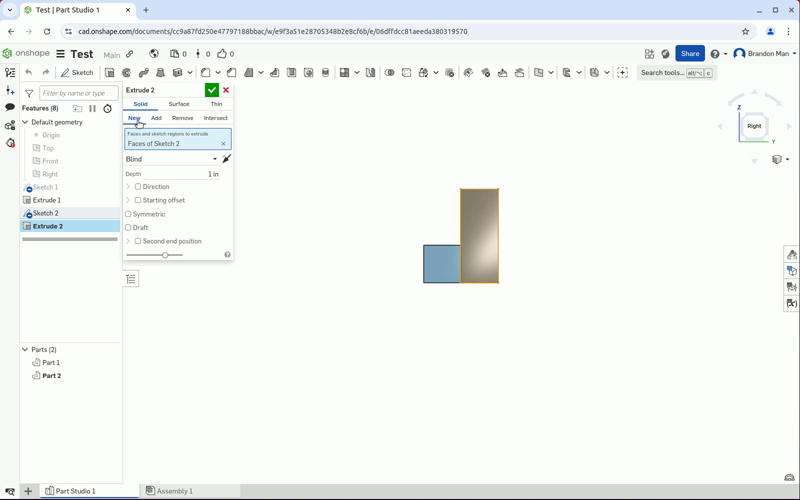
click(137, 120)
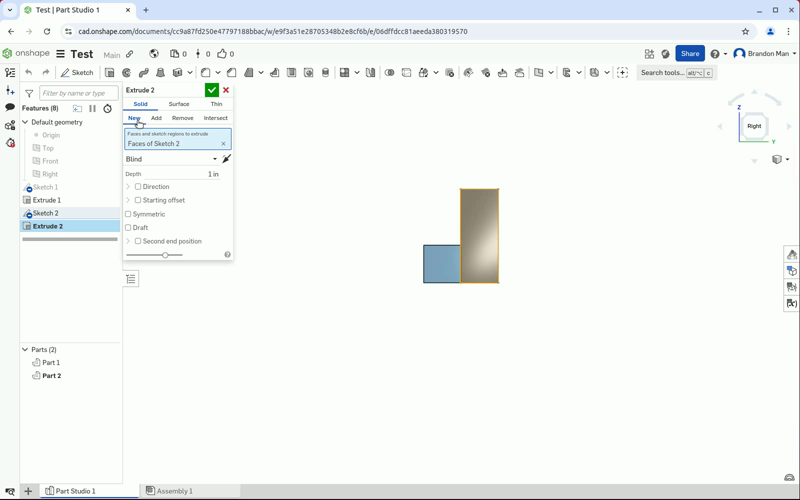
key(tab, 4)
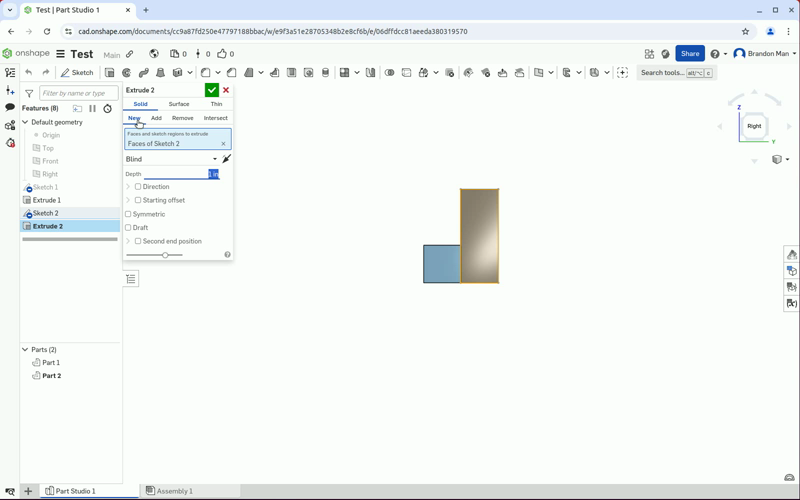
text(-23.108)
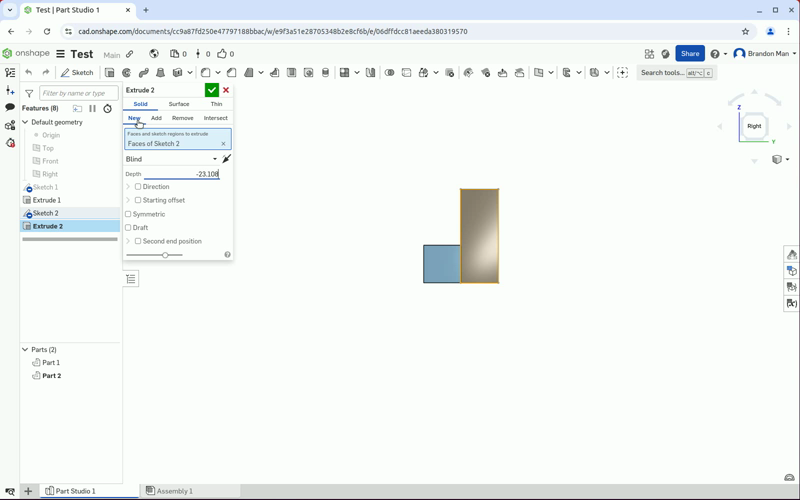
key(enter)
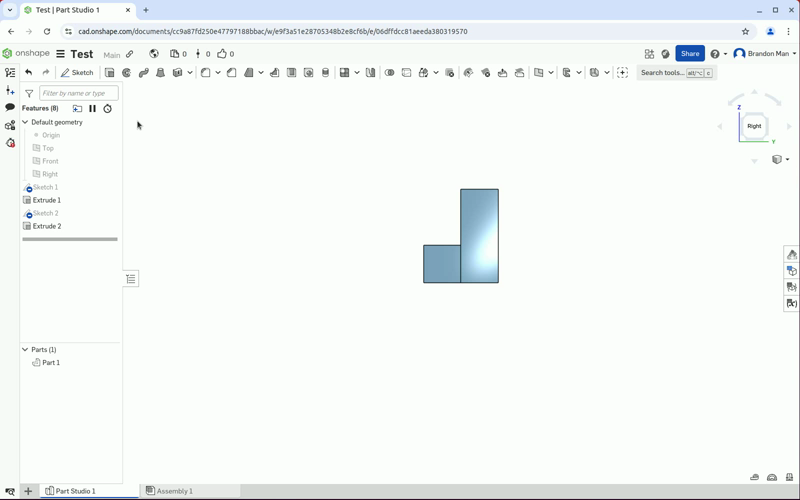
key(shift+h)
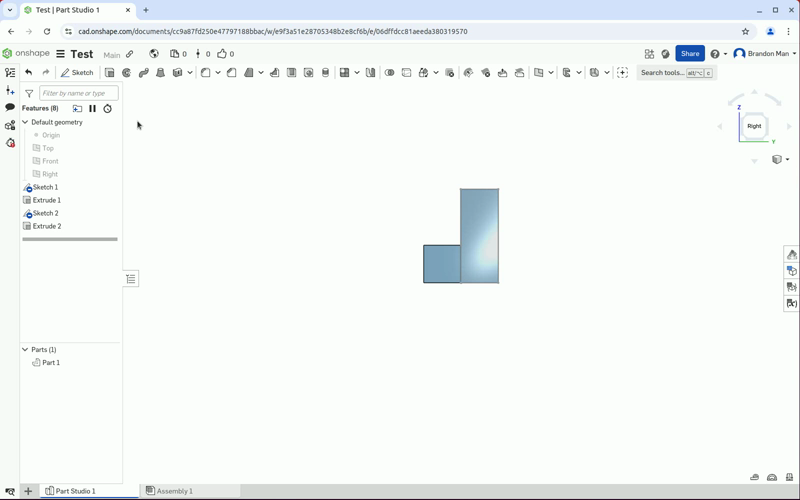
key(shift+h)
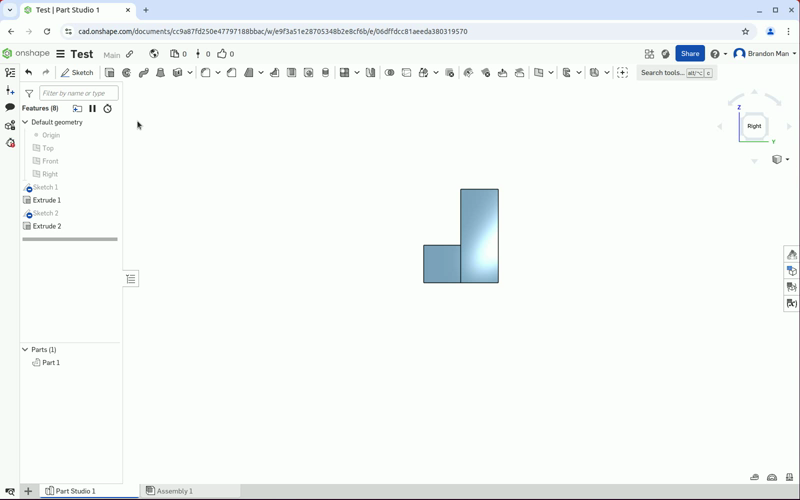
mouse_move(73, 189)
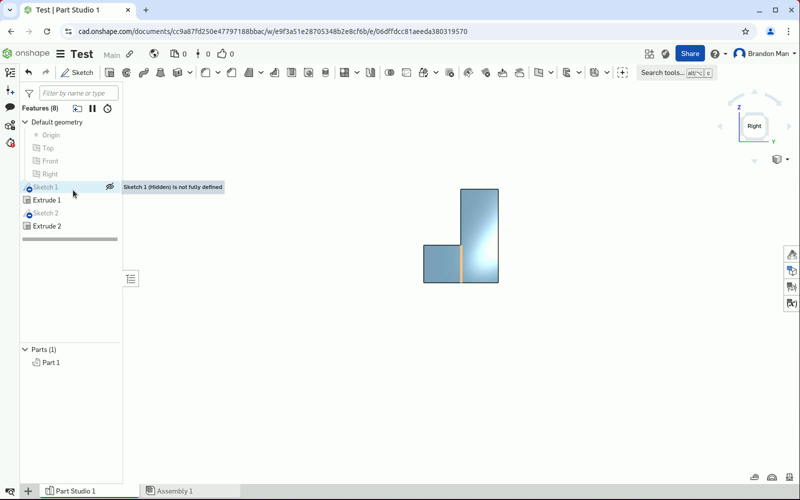
click(73, 189)
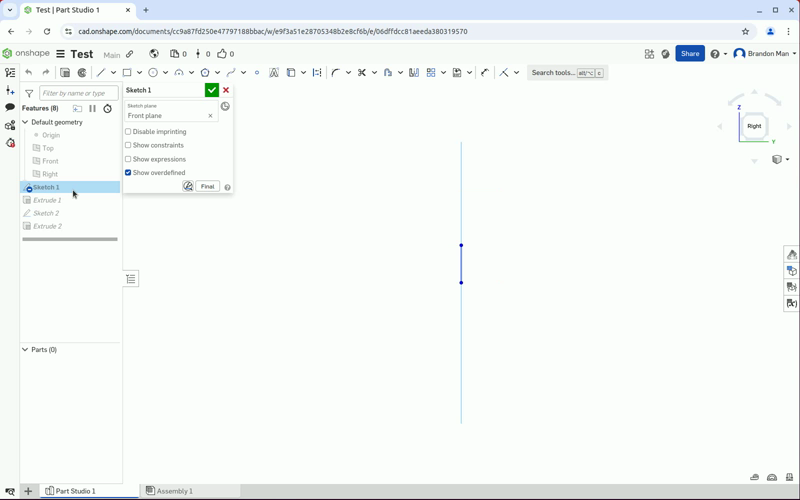
mouse_move(229, 92)
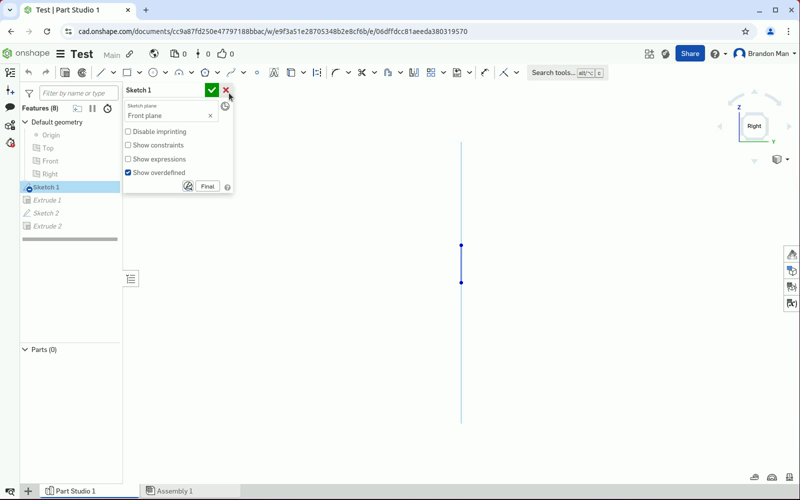
click(229, 92)
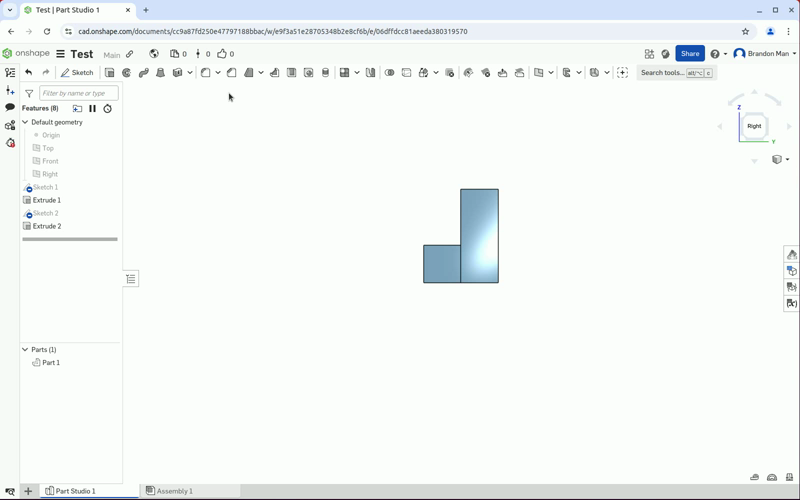
mouse_move(73, 352)
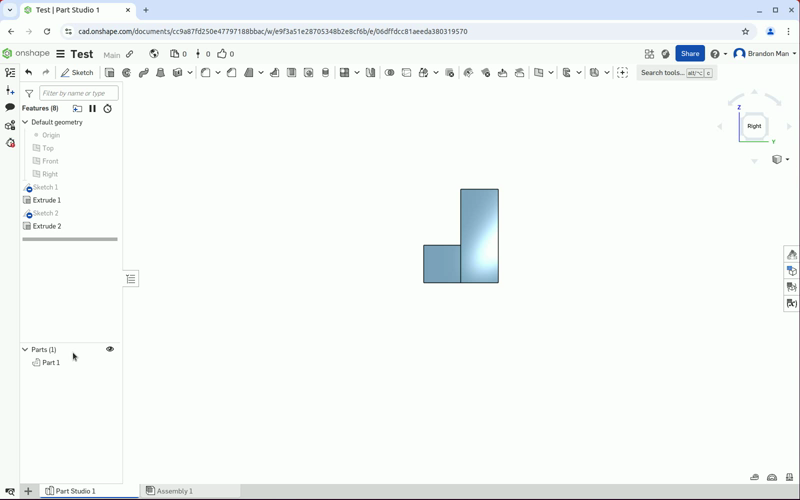
key(y)
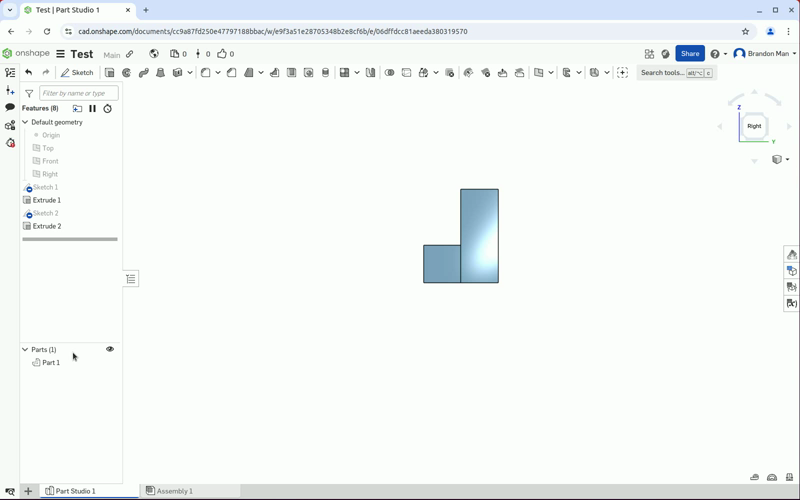
key(shift+p)
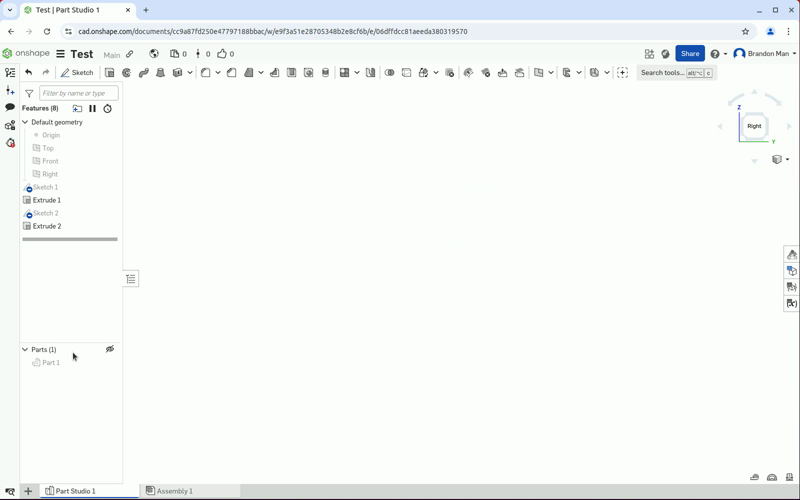
key(space)
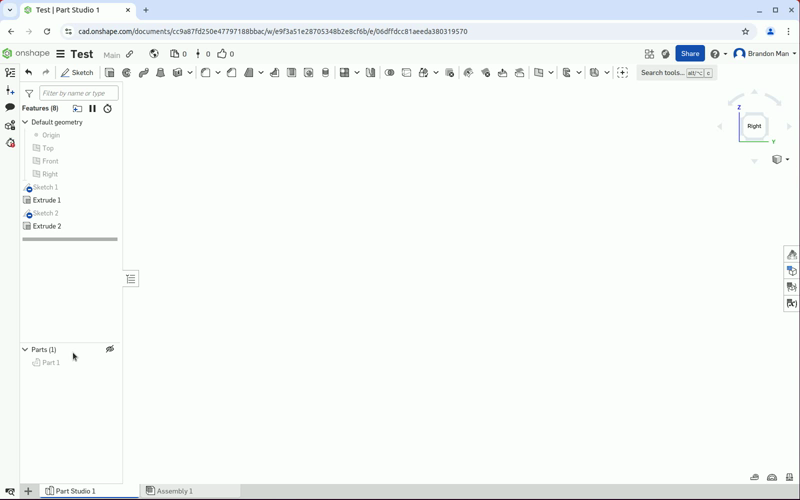
key_down(shift)
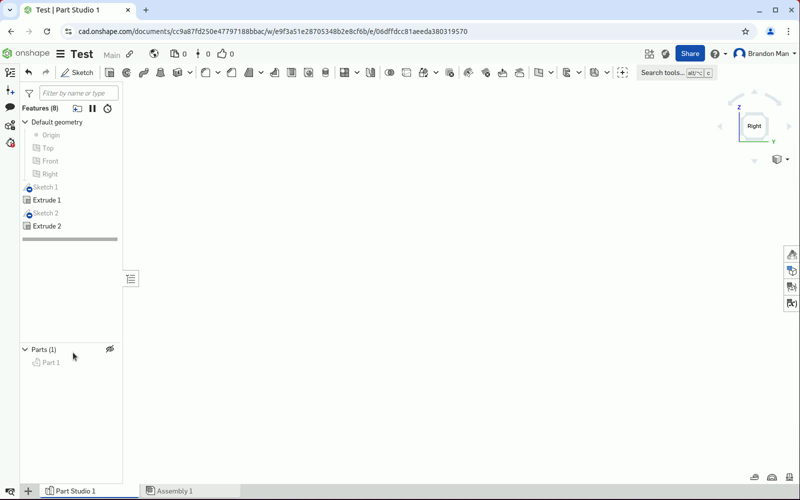
key(right)
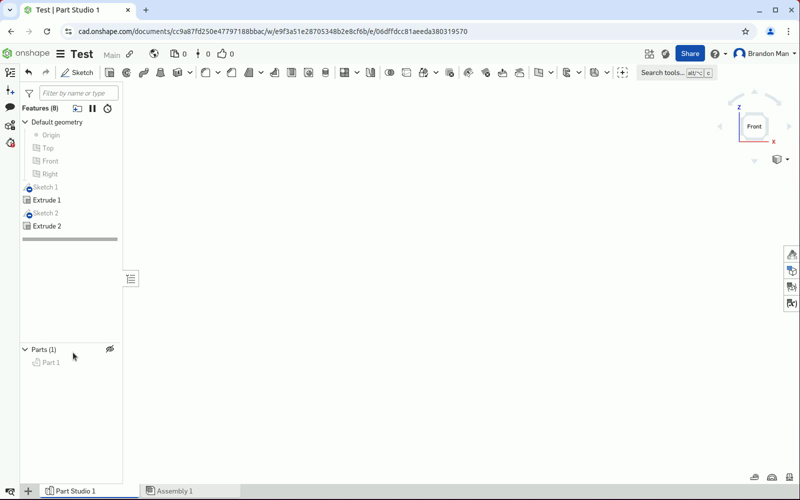
key_up(shift)
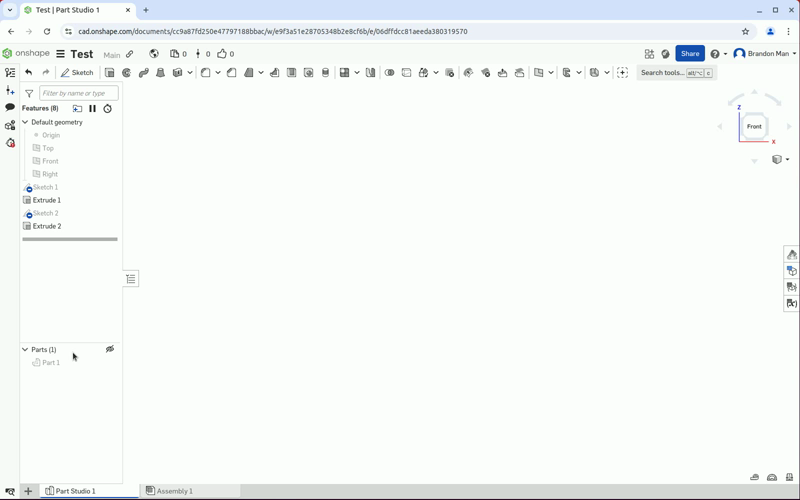
mouse_move(73, 352)
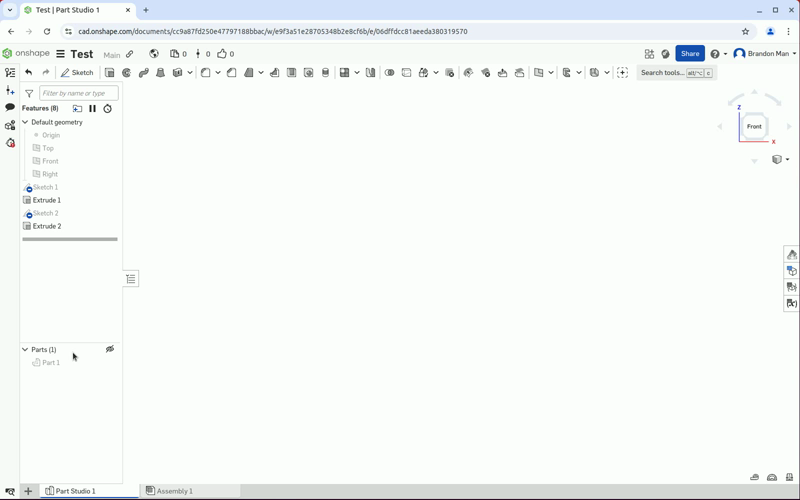
key(shift+y)
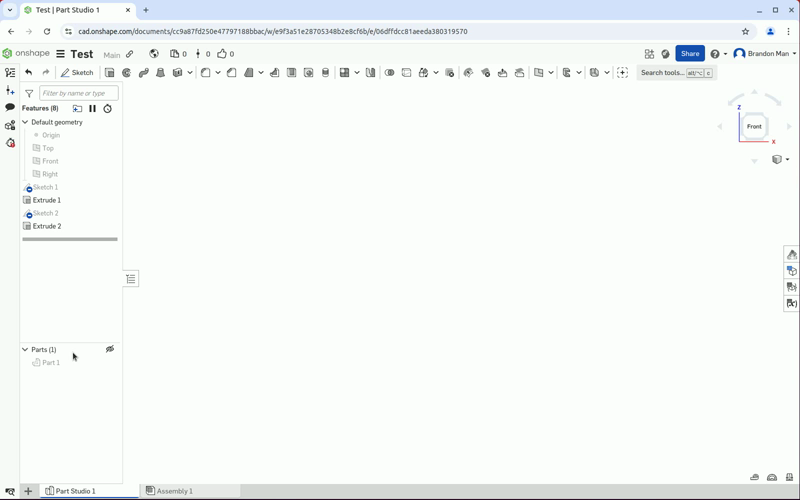
key(shift+s)
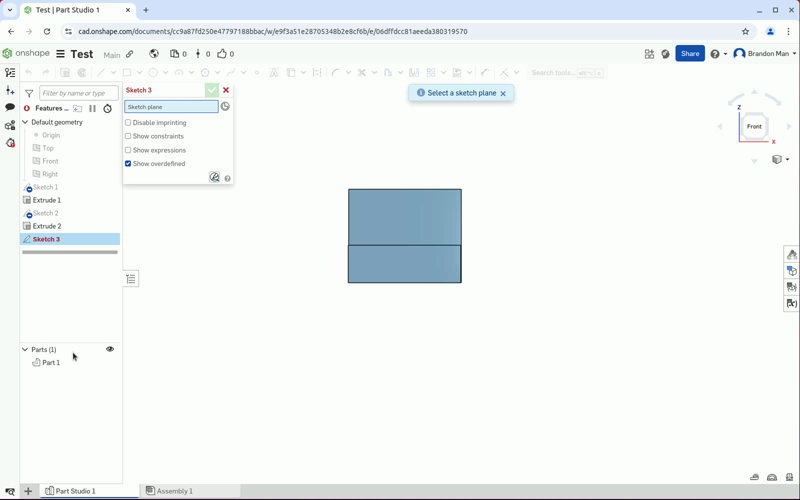
mouse_move(73, 163)
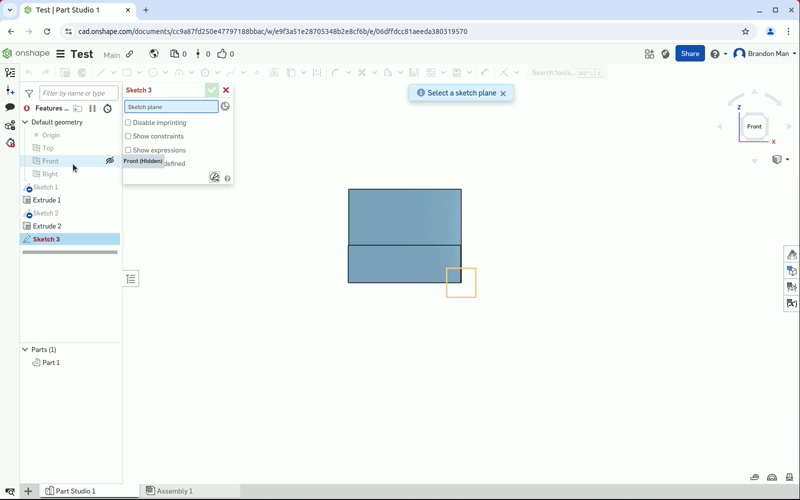
click(73, 163)
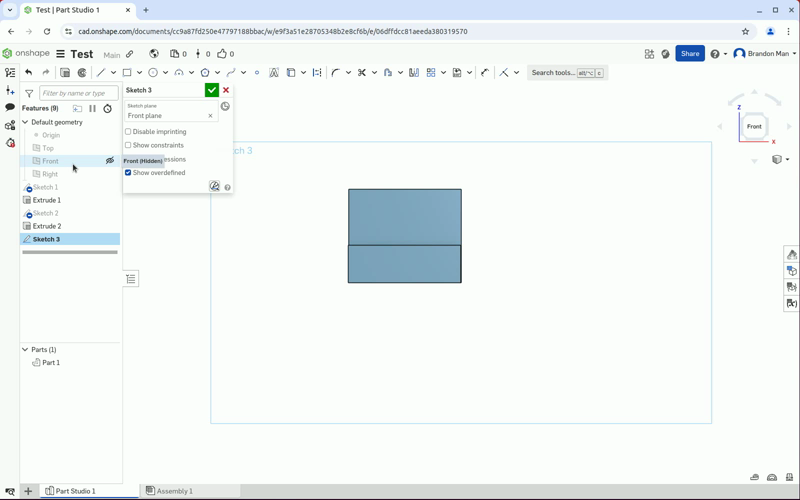
mouse_move(73, 352)
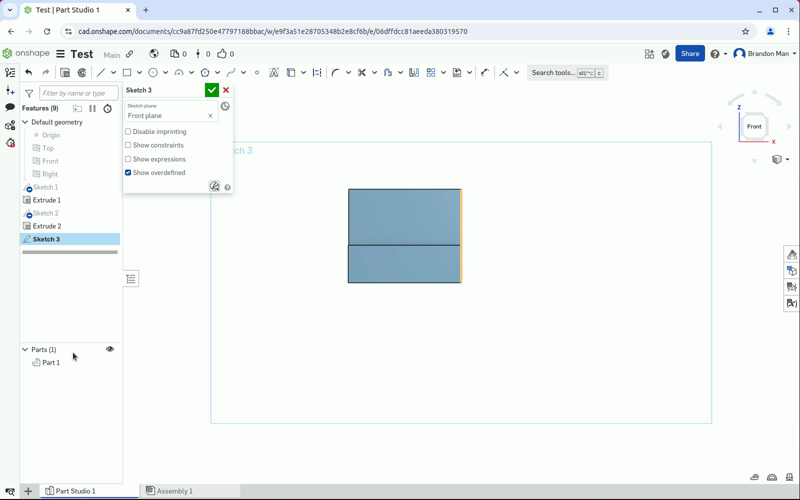
key(y)
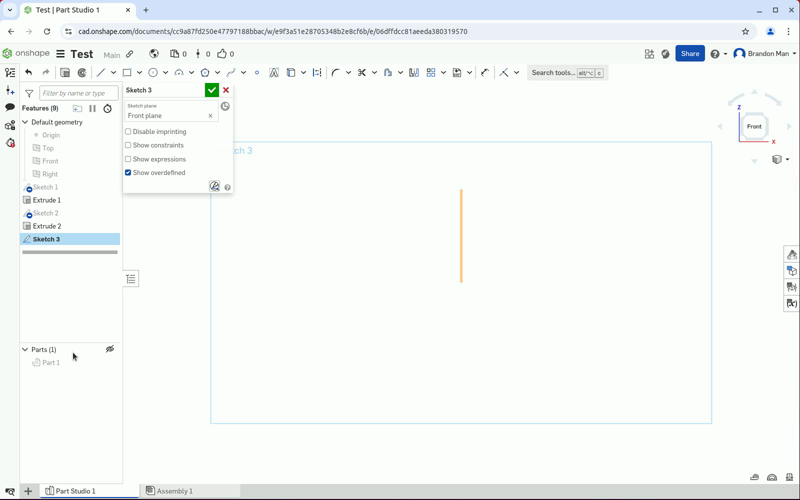
key(l)
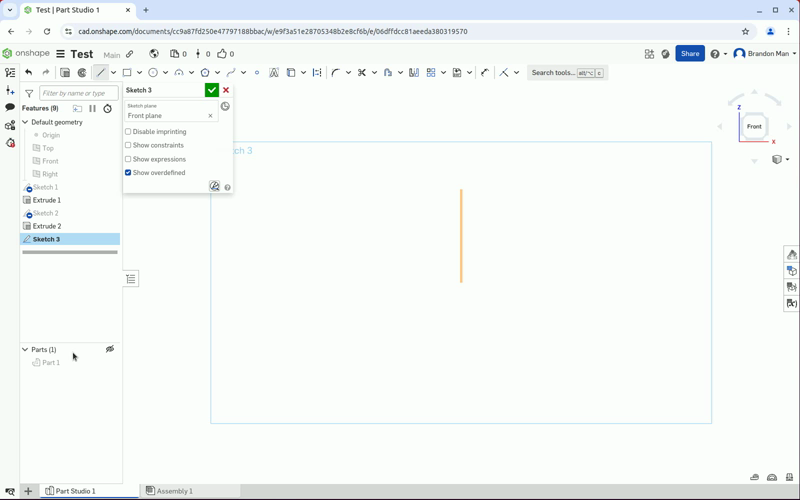
key_down(shift)
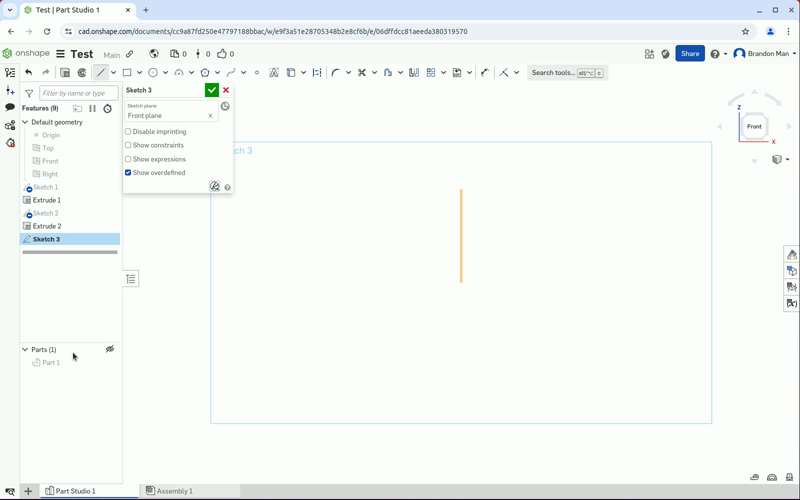
mouse_move(385, 207)
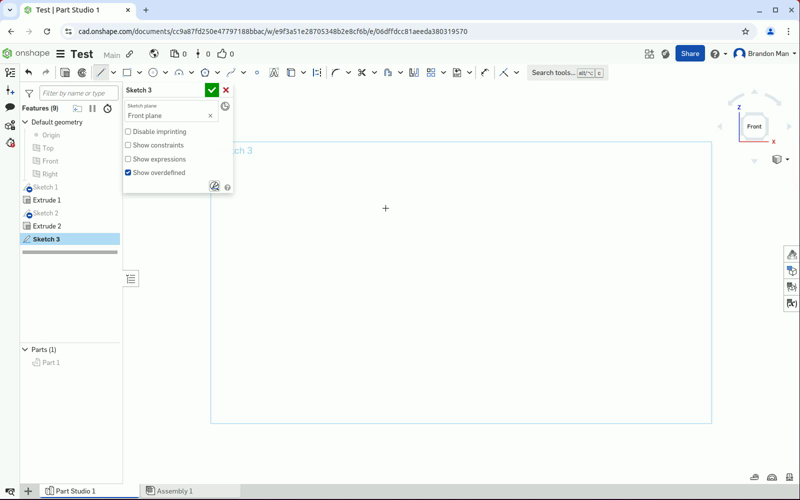
click(385, 207)
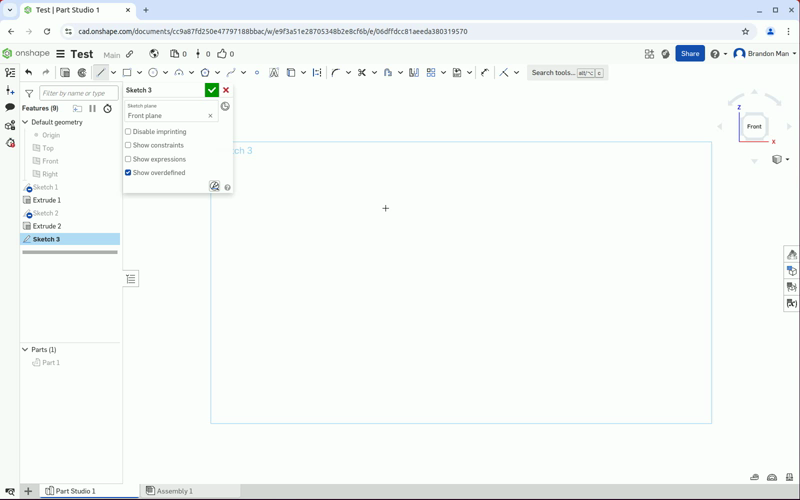
key_up(shift)
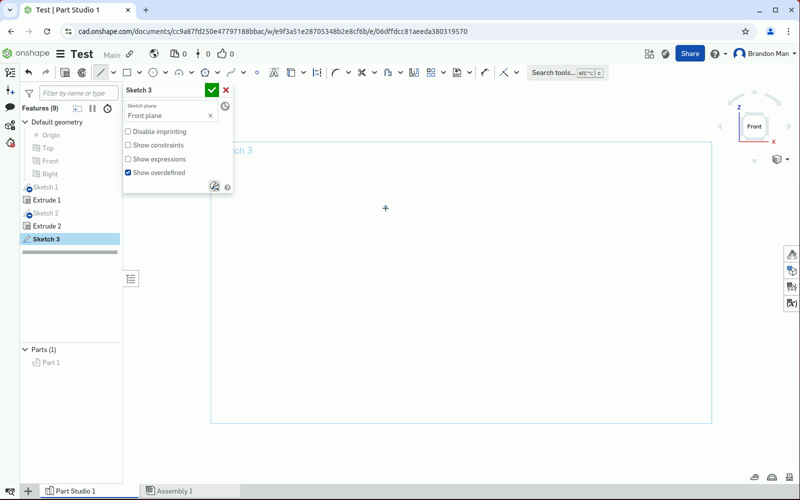
key_down(shift)
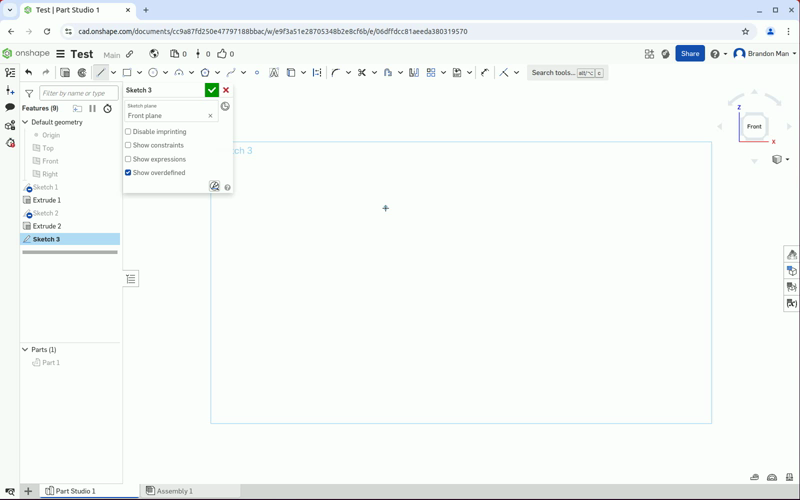
mouse_move(415, 207)
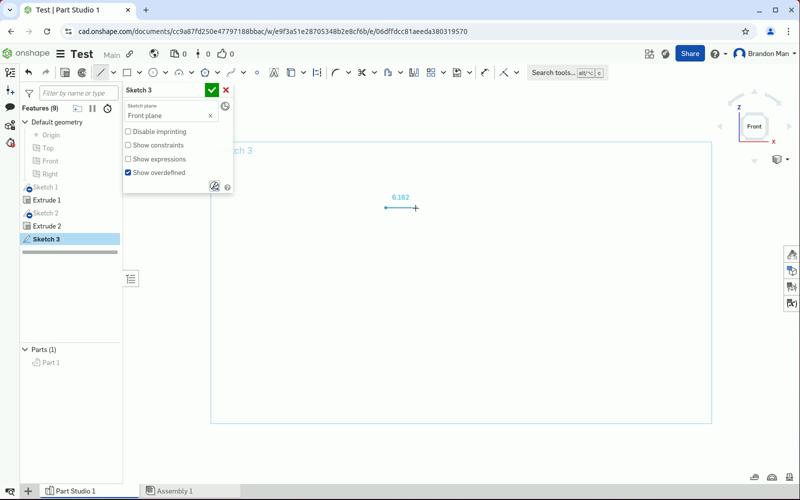
mouse_move(424, 207)
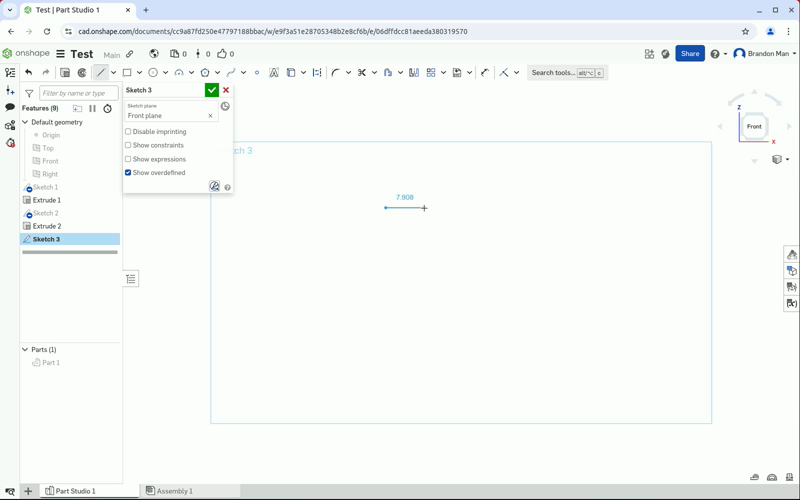
click(424, 207)
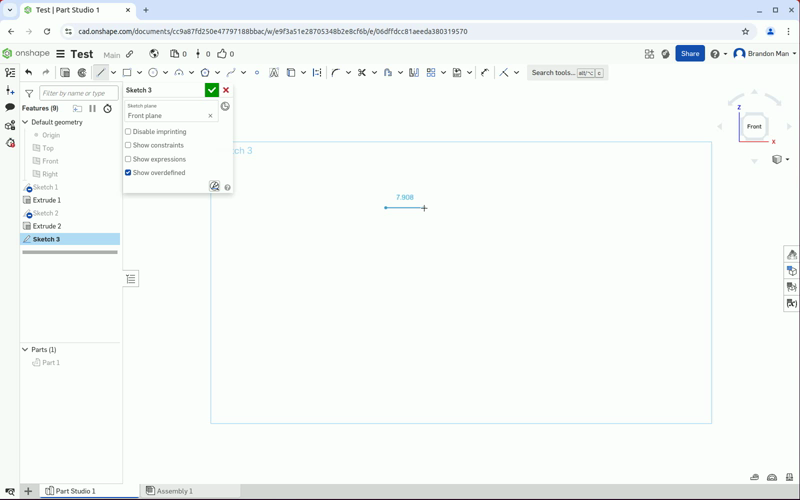
key_up(shift)
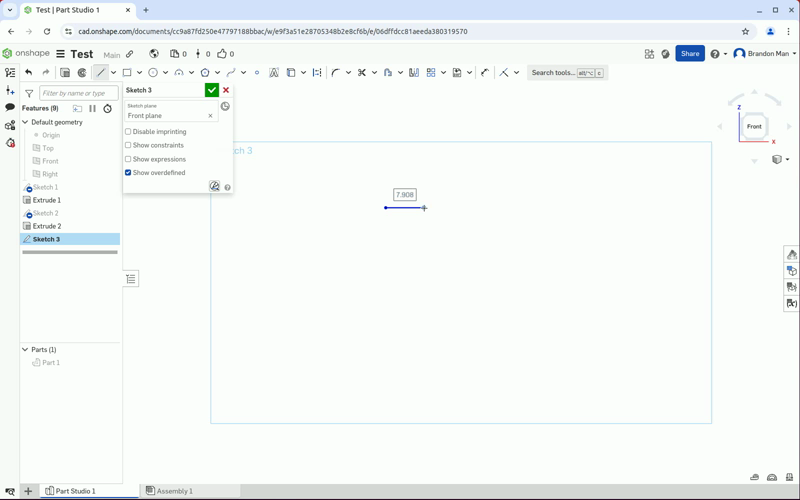
key_down(shift)
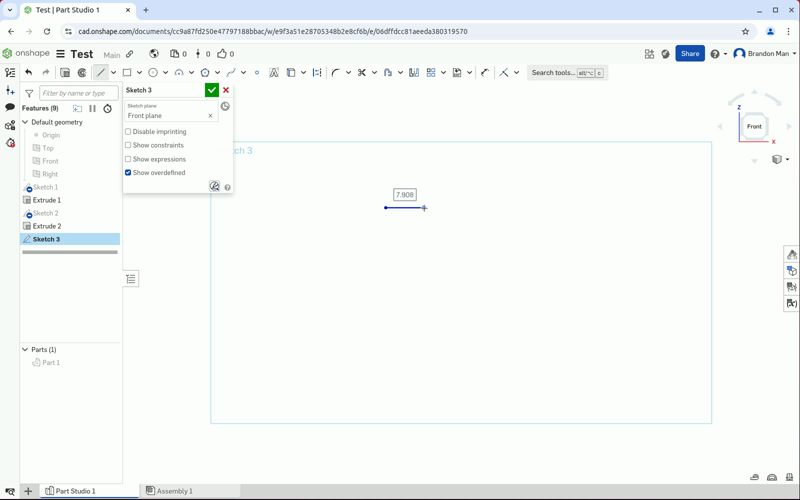
mouse_move(454, 207)
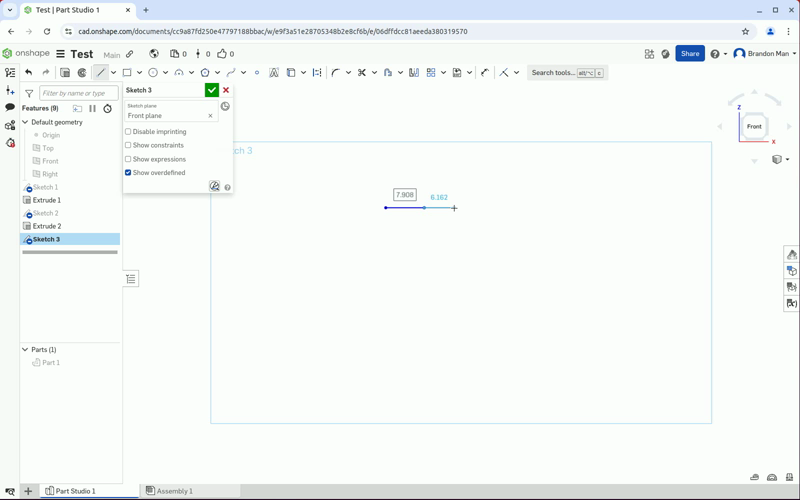
mouse_move(424, 188)
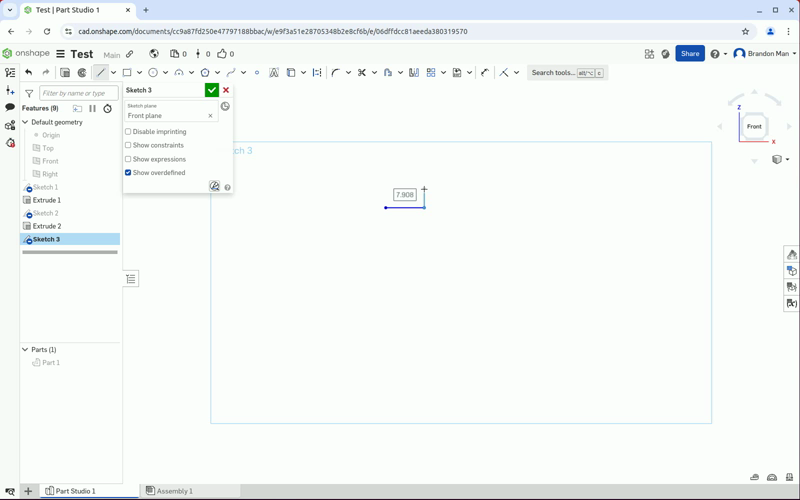
click(424, 188)
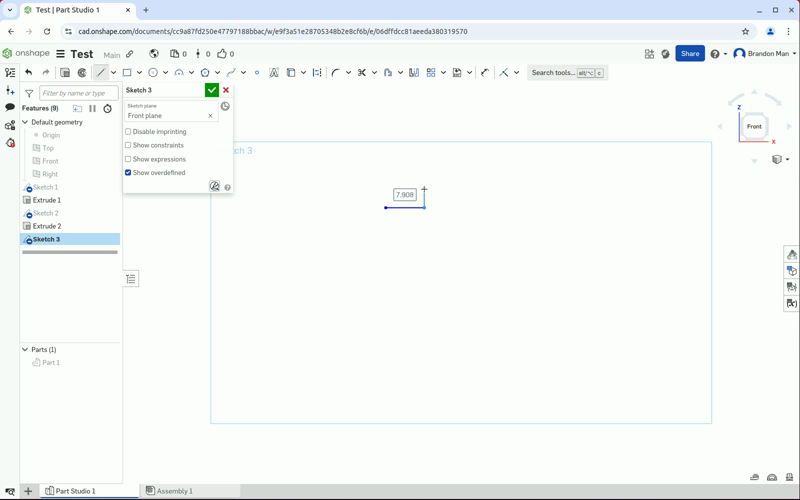
key_up(shift)
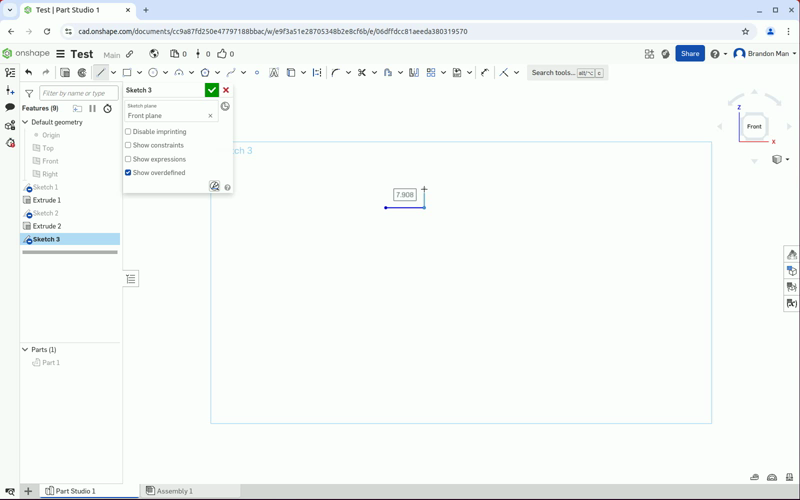
key_down(shift)
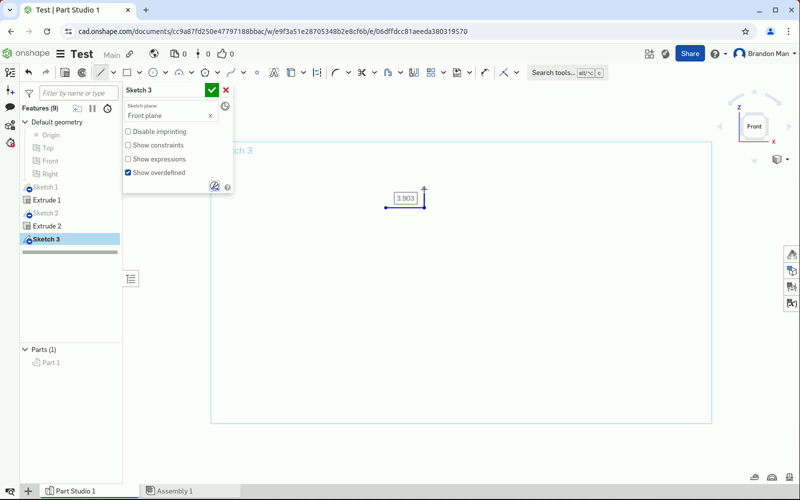
mouse_move(454, 188)
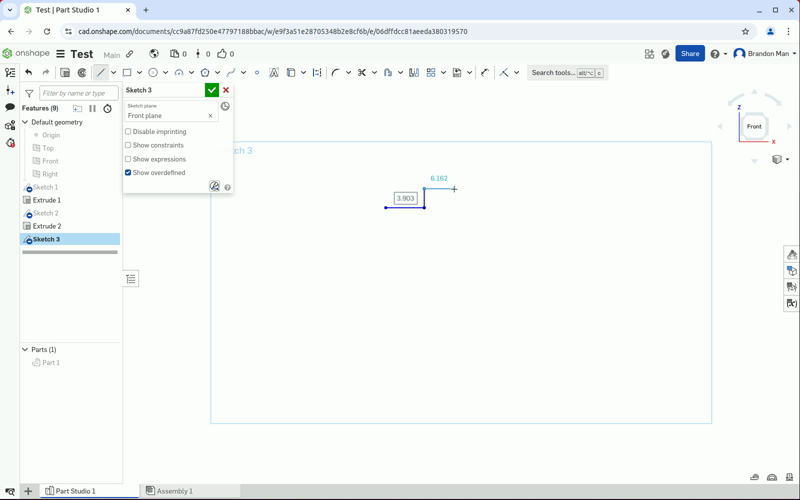
mouse_move(385, 188)
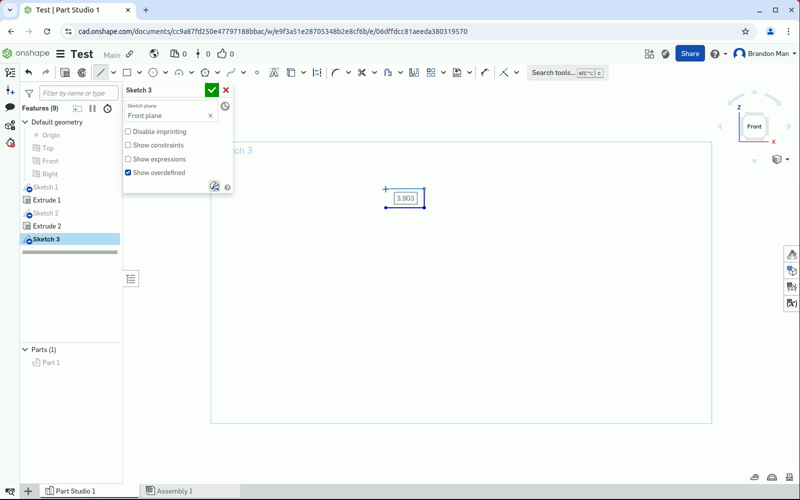
click(385, 188)
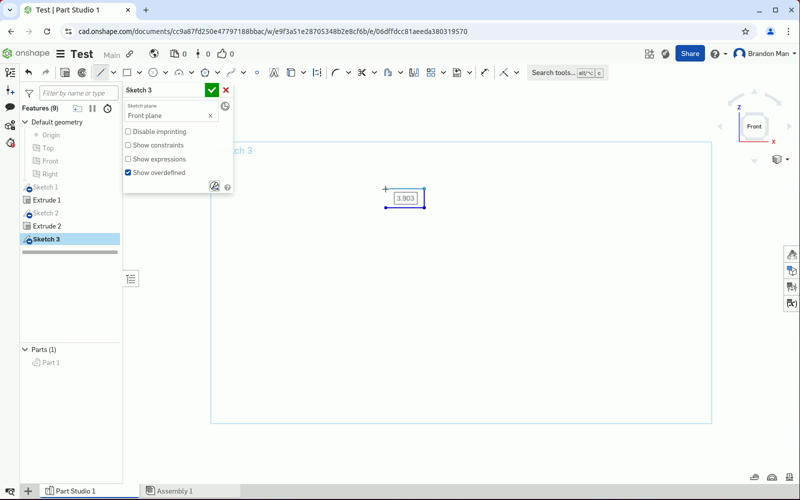
key_up(shift)
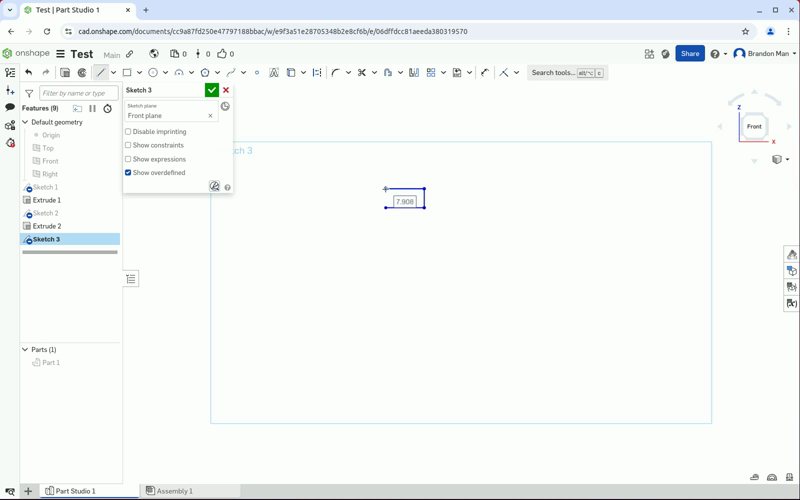
mouse_move(415, 188)
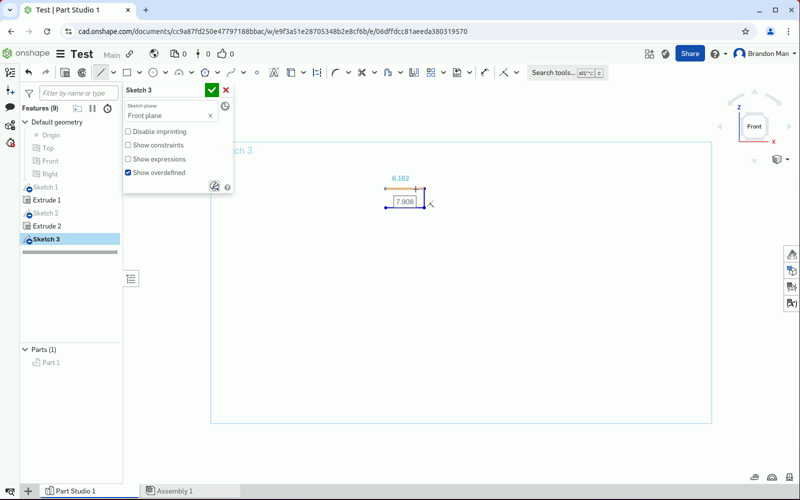
key_down(shift)
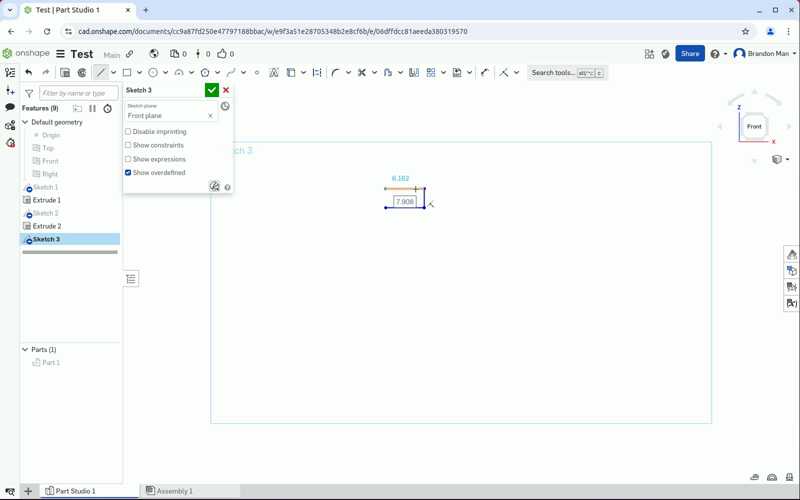
mouse_move(385, 207)
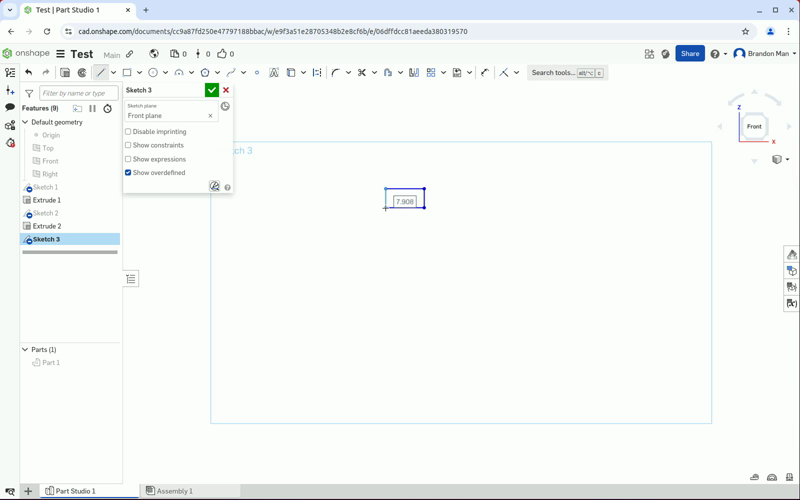
key_up(shift)
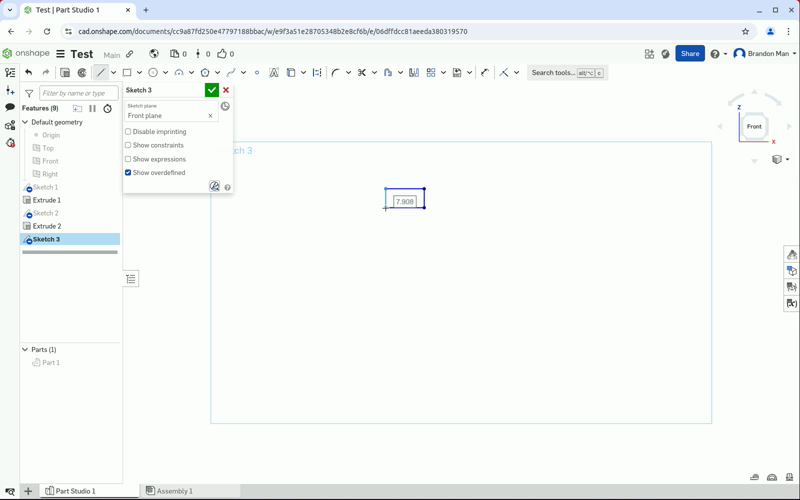
click(385, 207)
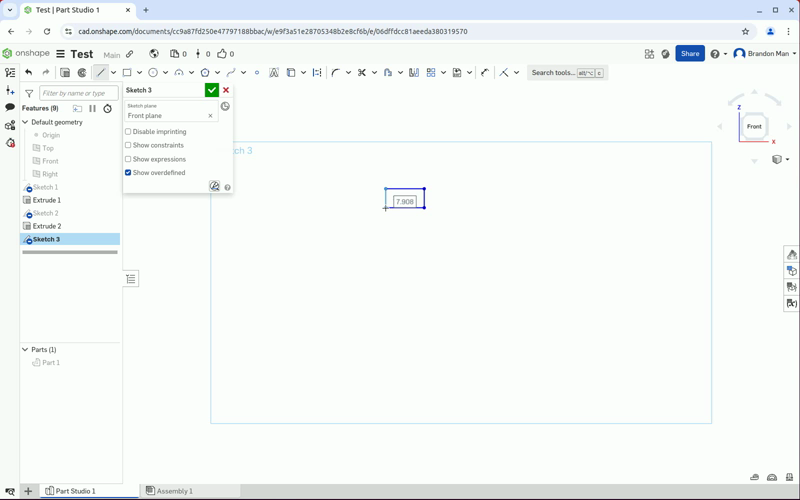
key(esc)
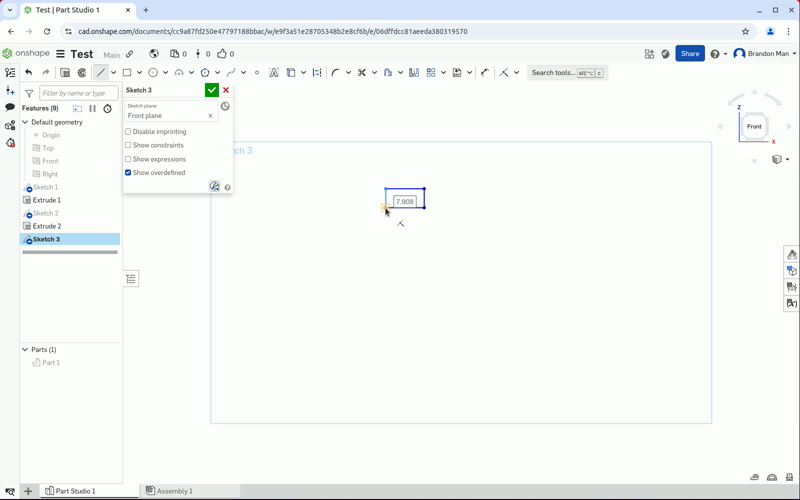
mouse_move(414, 202)
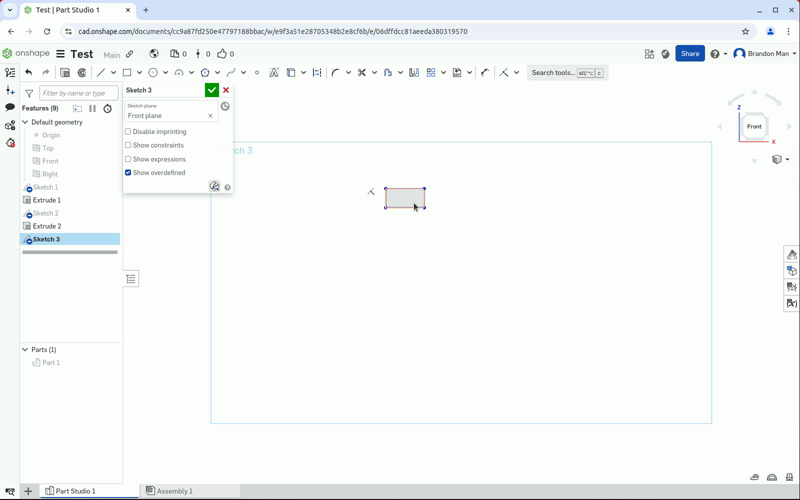
scroll(6)
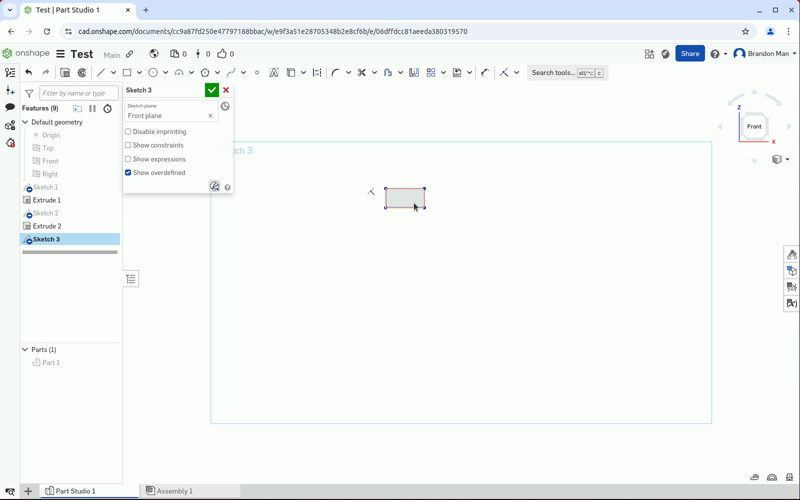
scroll(6)
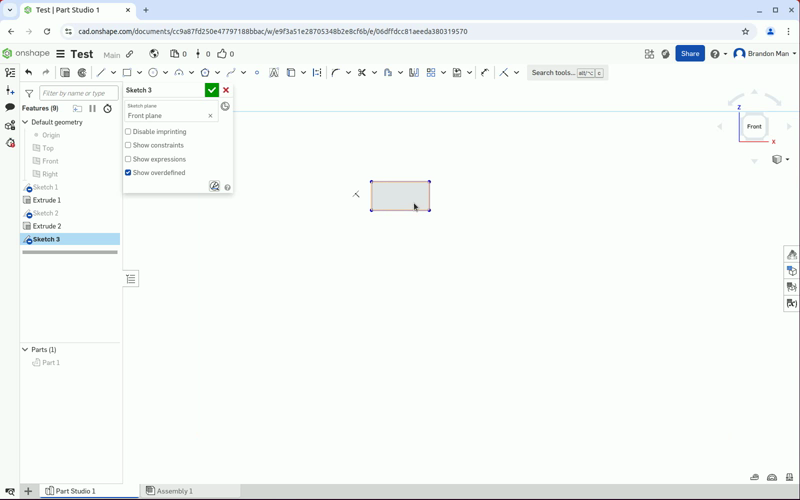
scroll(6)
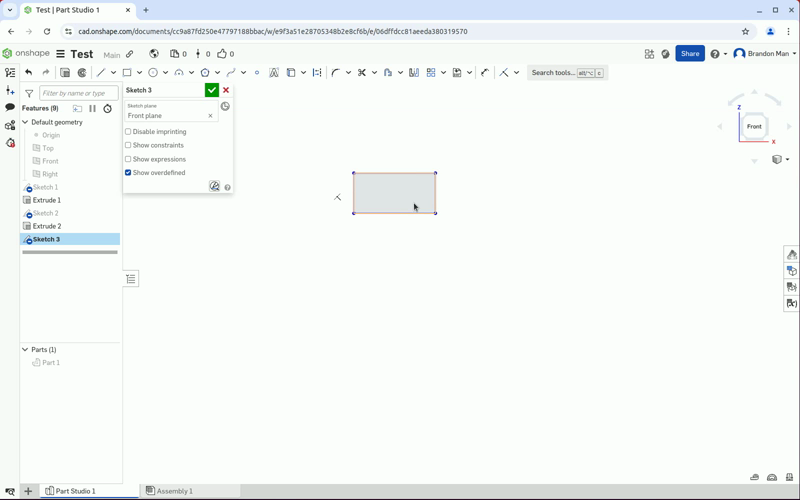
scroll(6)
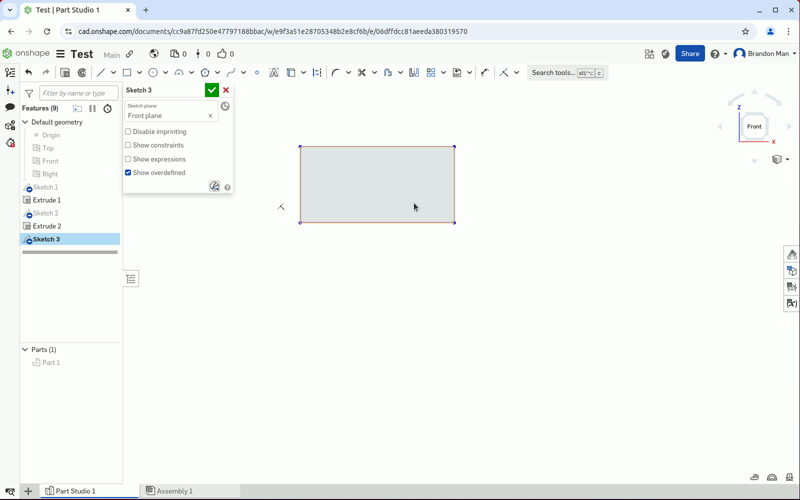
scroll(6)
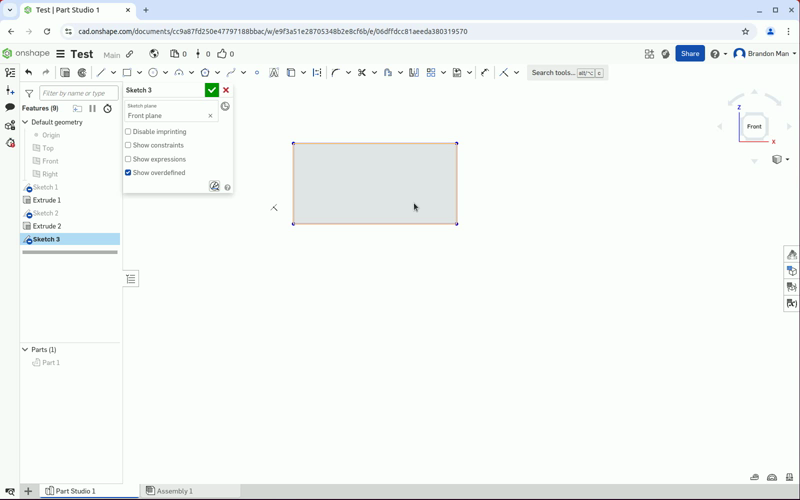
scroll(6)
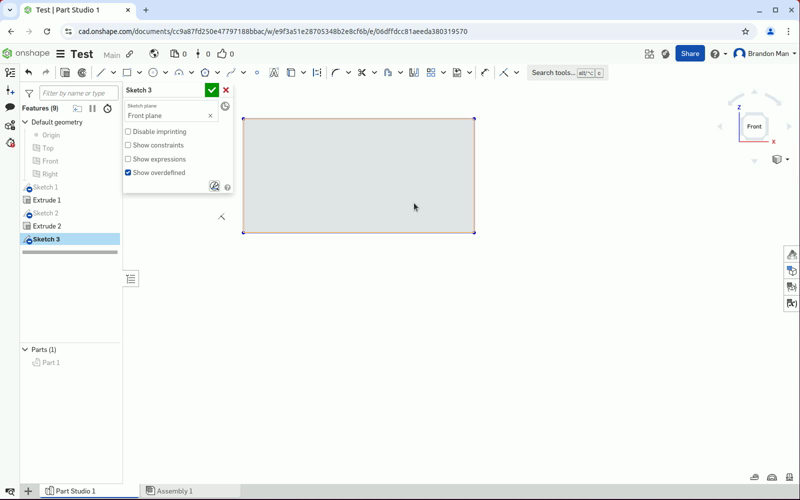
scroll(6)
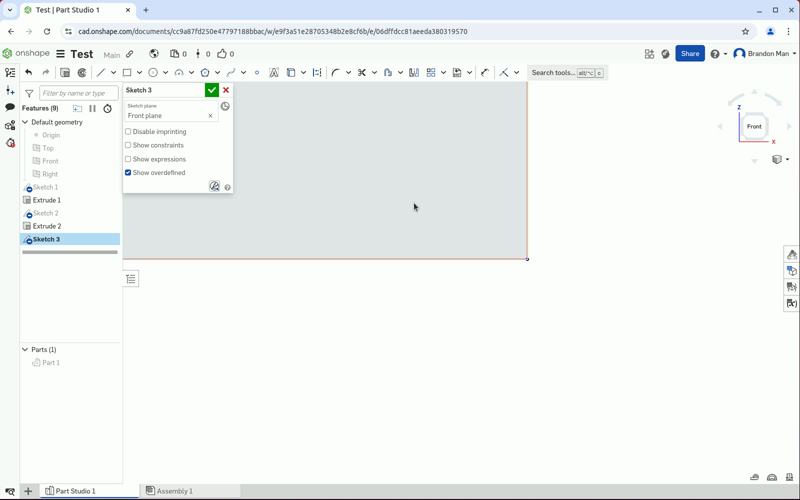
click(414, 202)
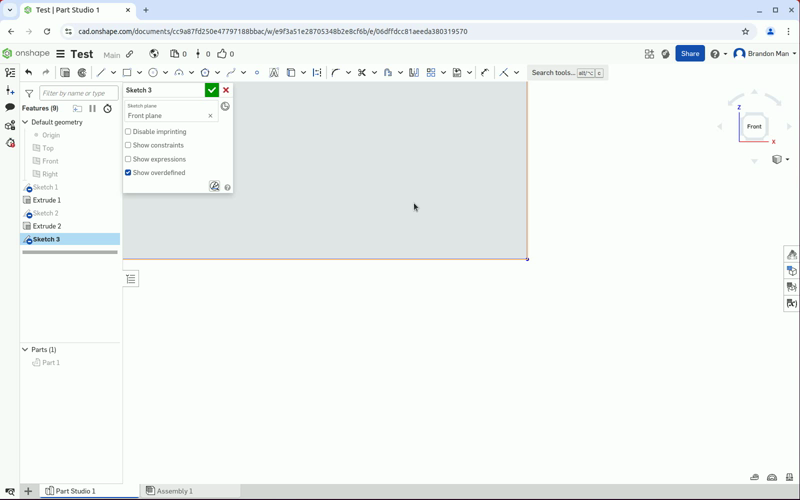
scroll(-6)
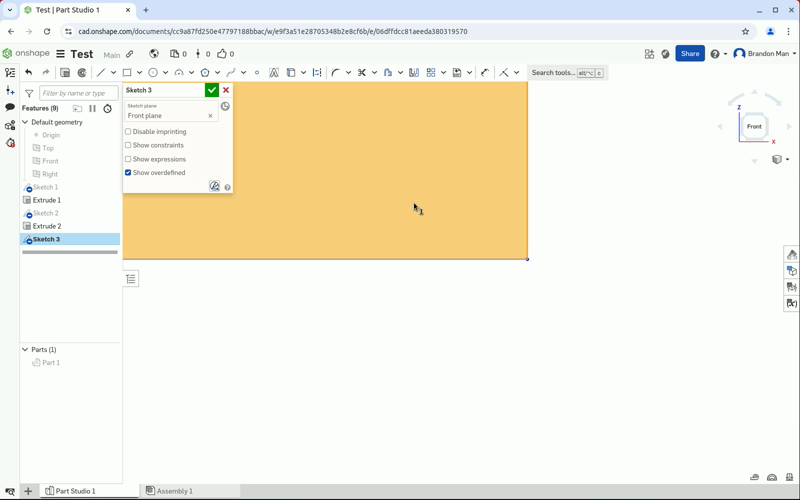
scroll(-6)
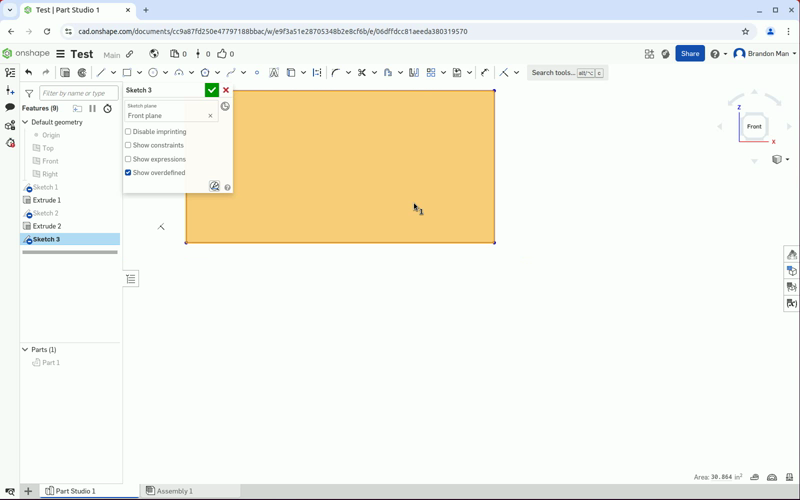
scroll(-6)
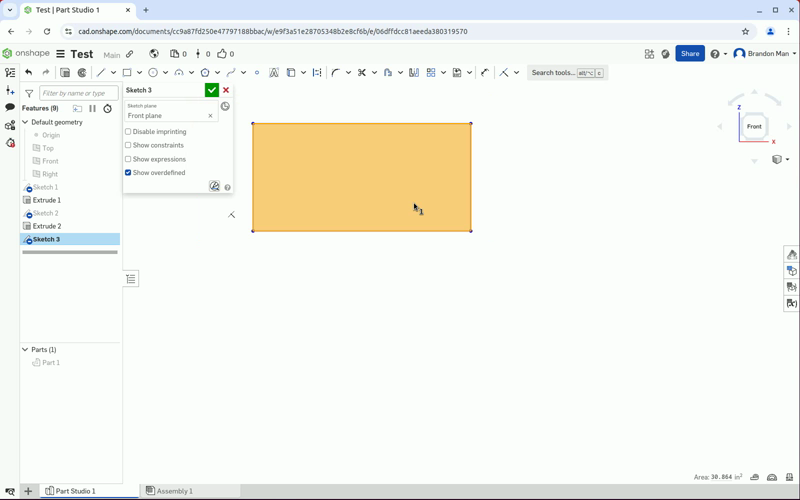
scroll(-6)
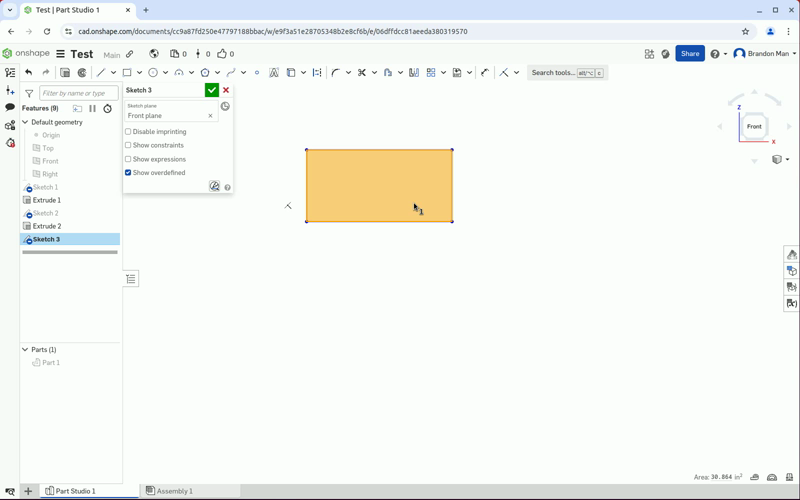
scroll(-6)
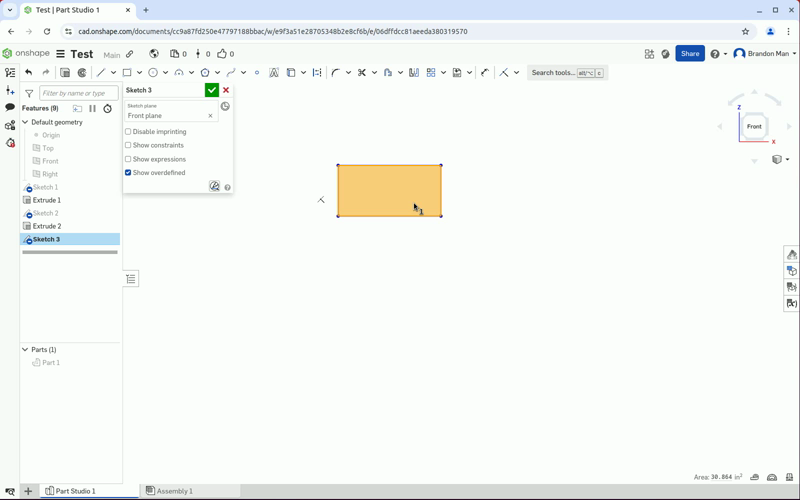
scroll(-6)
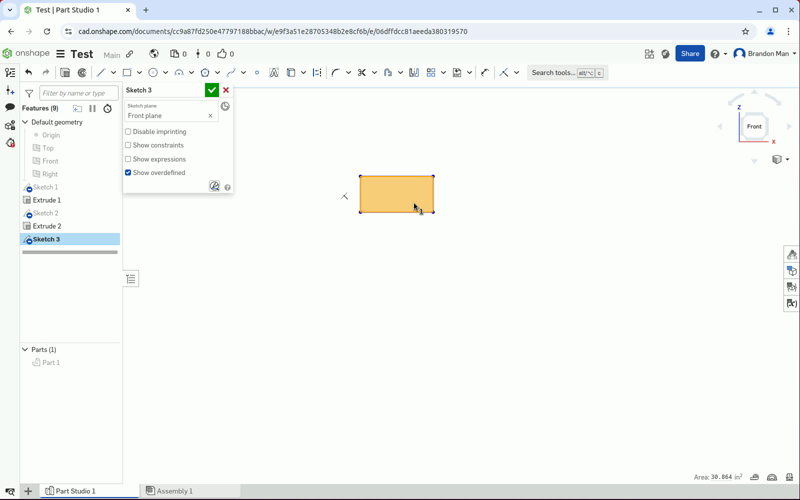
scroll(-6)
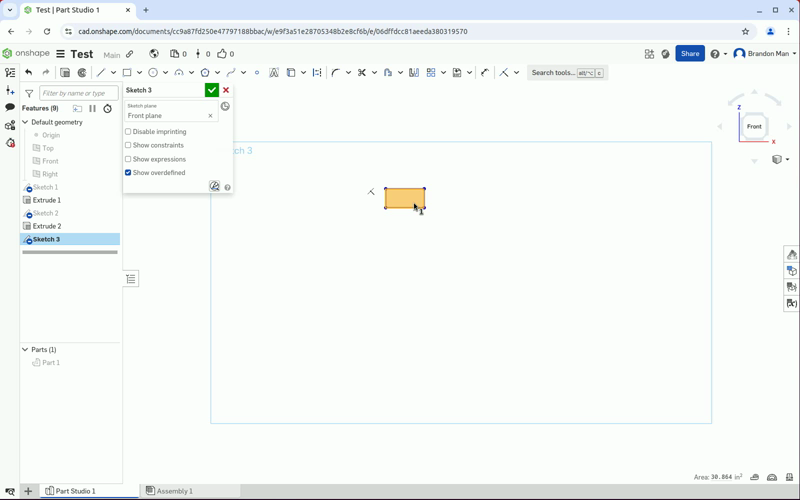
mouse_move(73, 352)
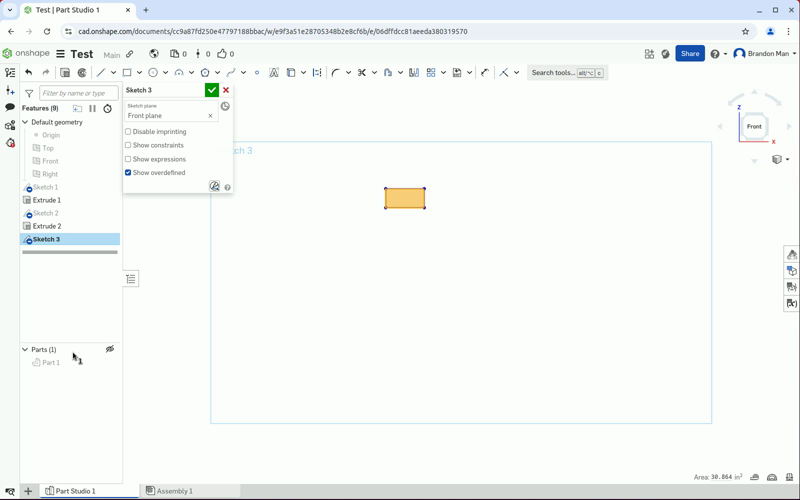
key(shift+y)
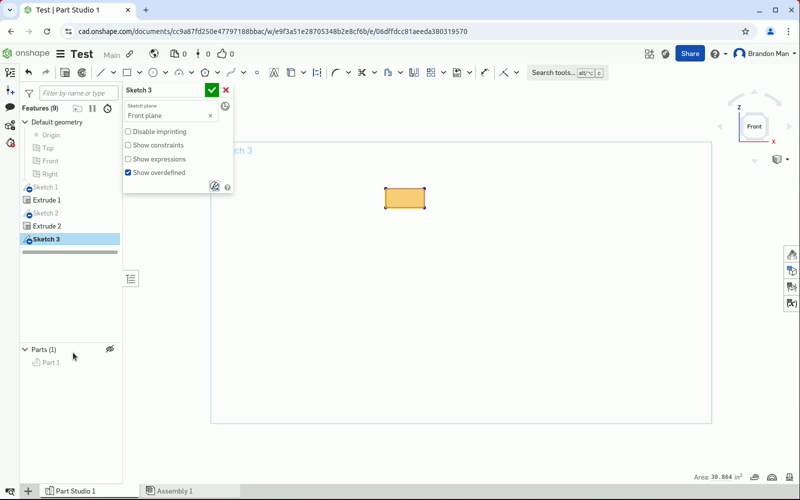
key(shift+e)
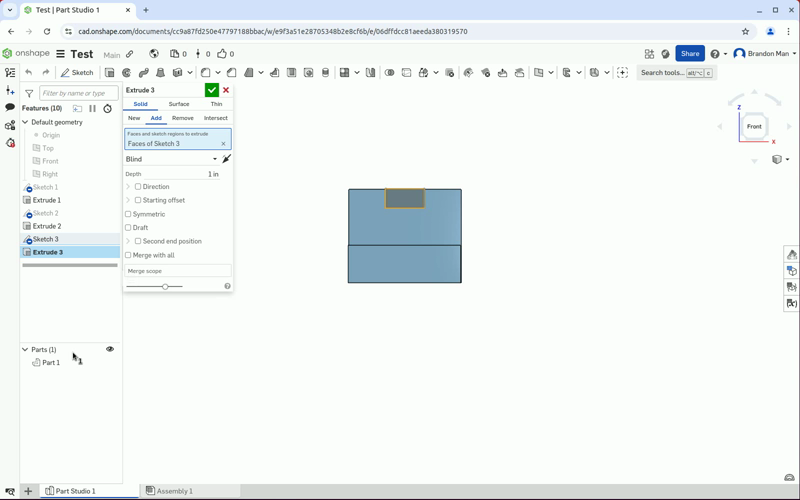
mouse_move(143, 106)
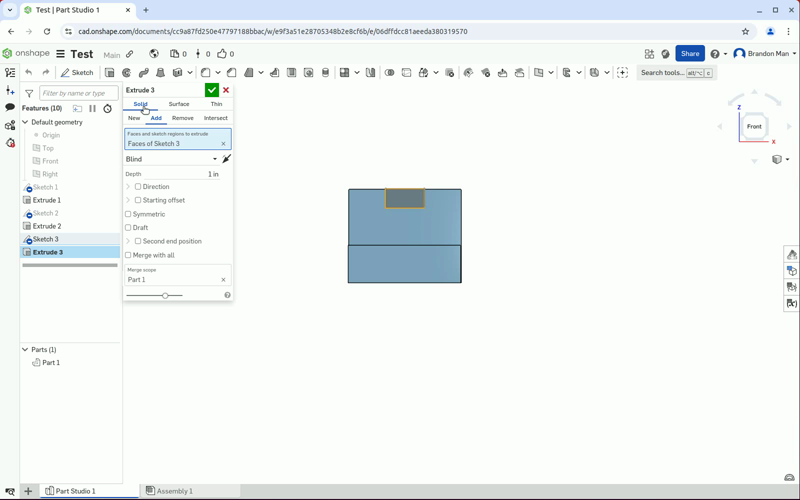
click(143, 106)
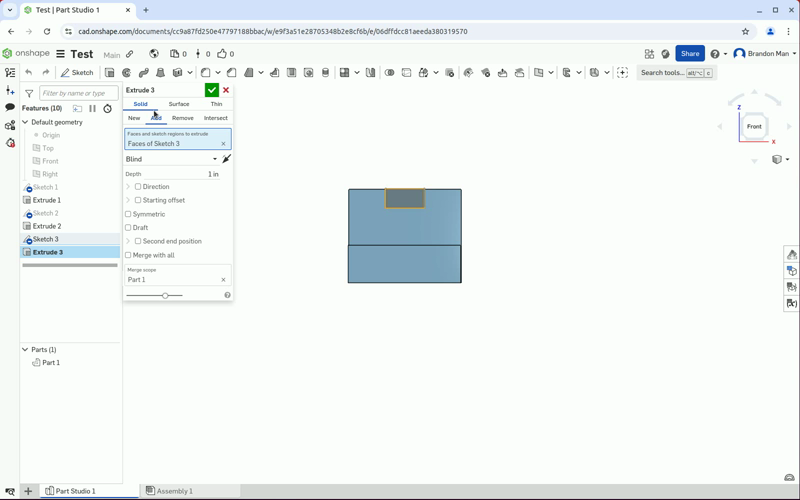
mouse_move(186, 120)
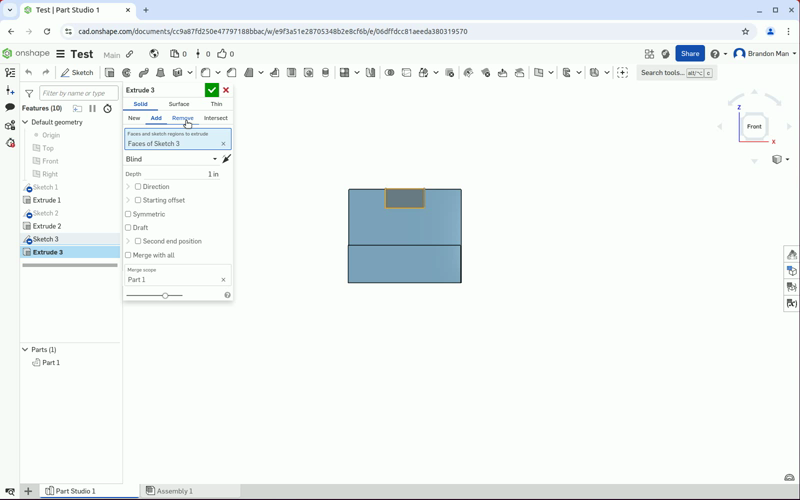
click(186, 120)
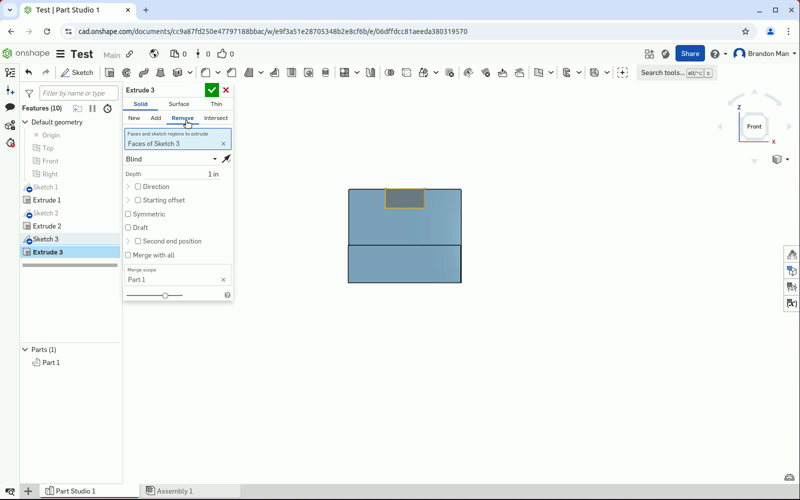
key(tab, 4)
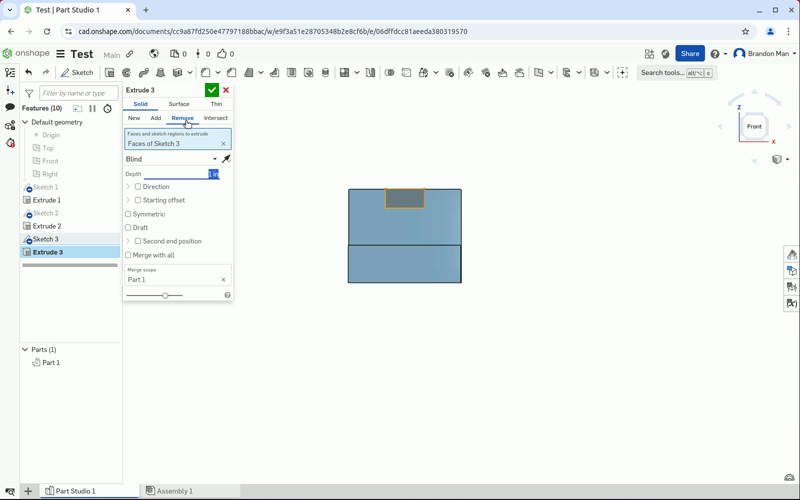
text(15.405)
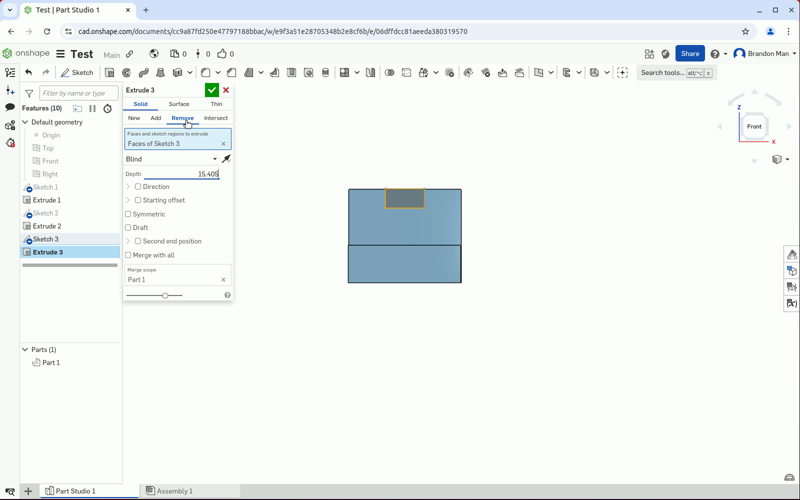
key(tab, 6)
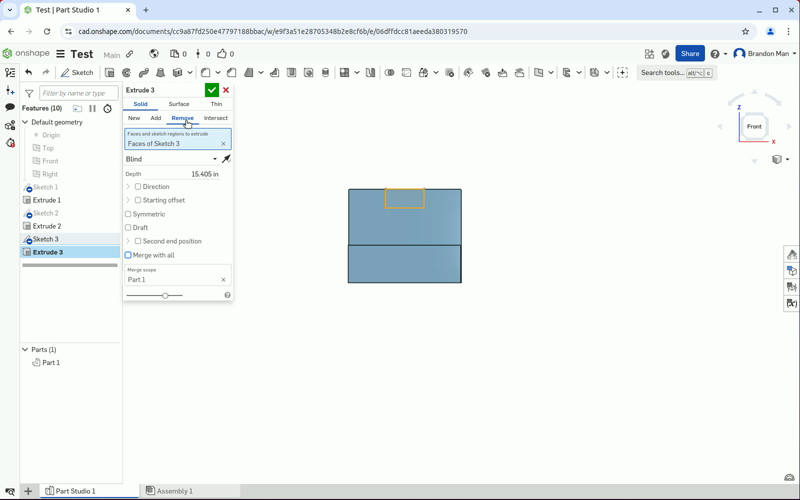
key(space)
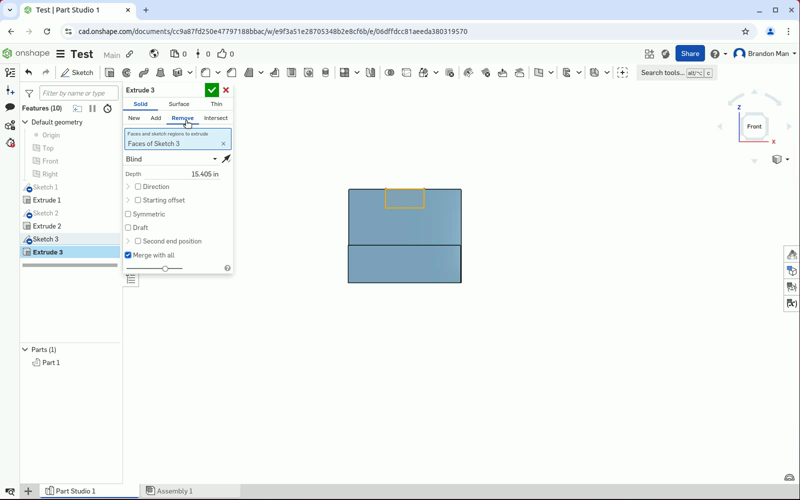
key(enter)
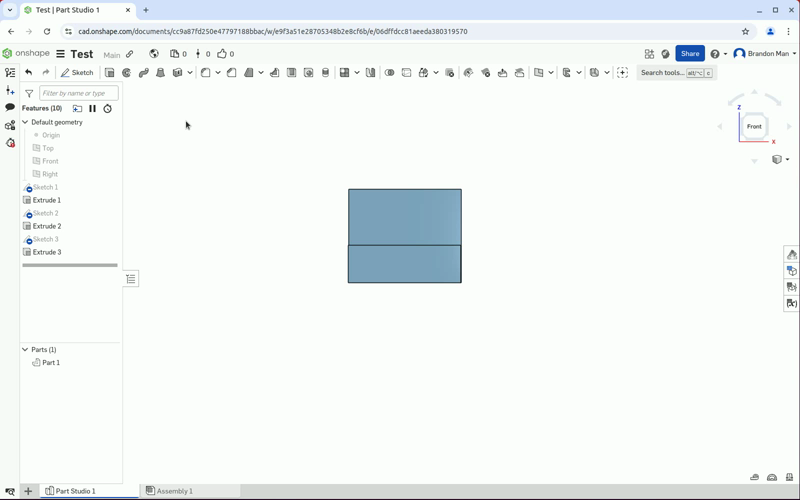
key(shift+h)
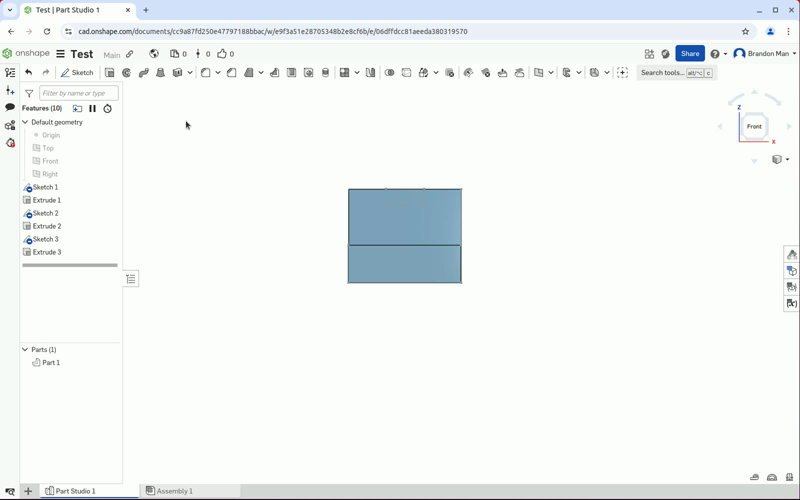
key(shift+h)
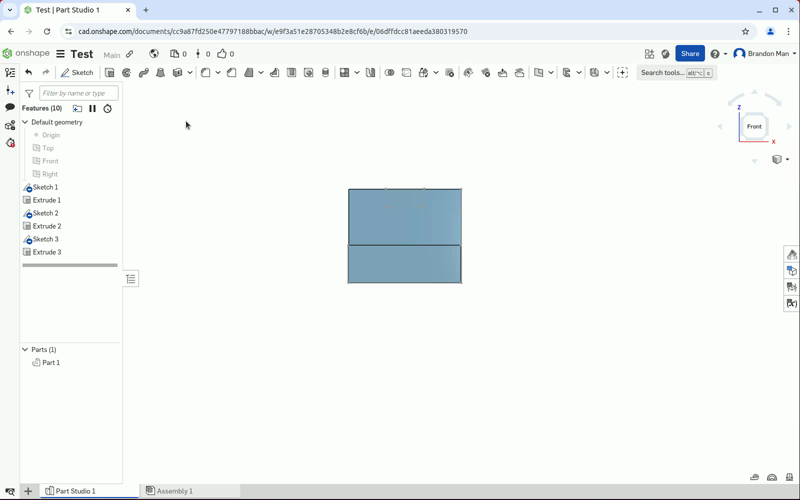
key(shift+7)
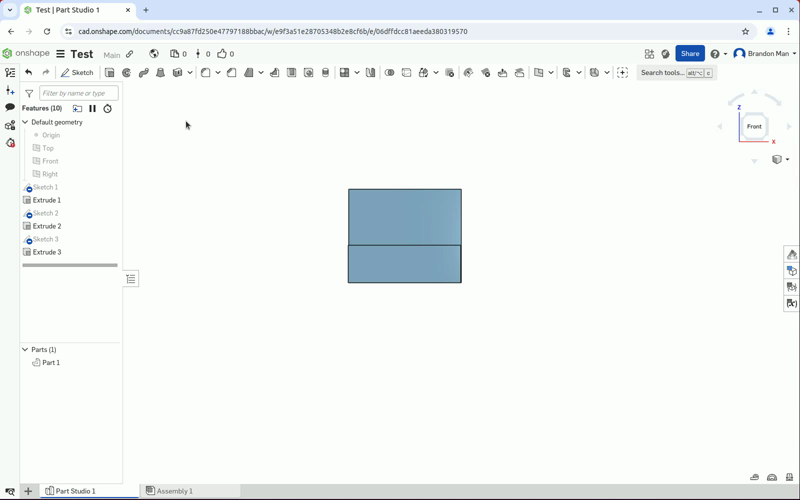
key(left, 2)
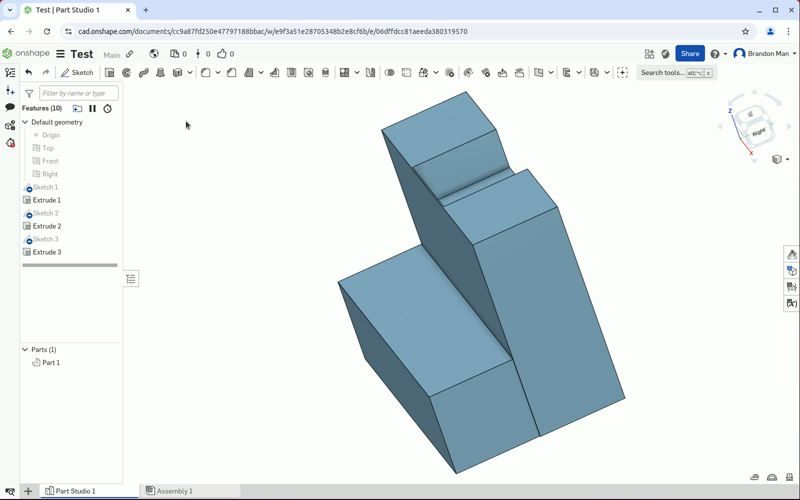
key(down, 2)
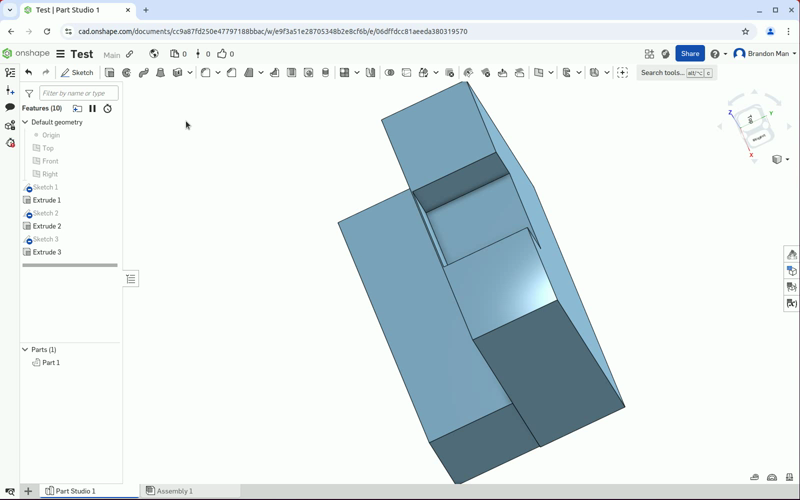
key(up, 2)
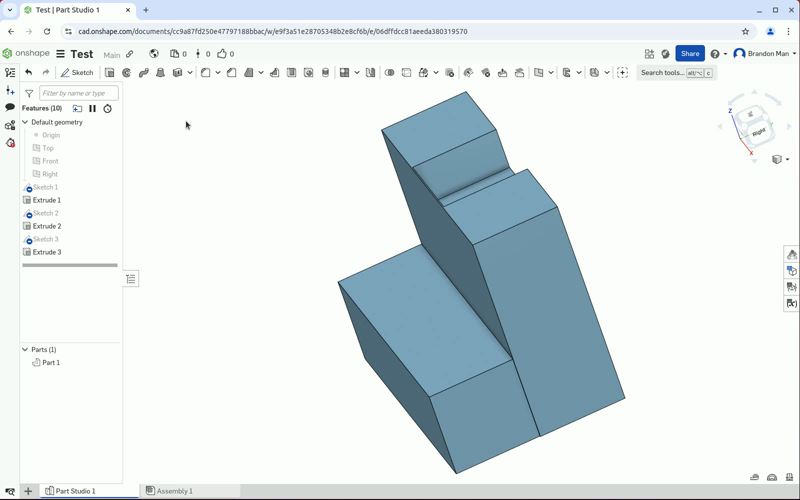
key(right, 2)
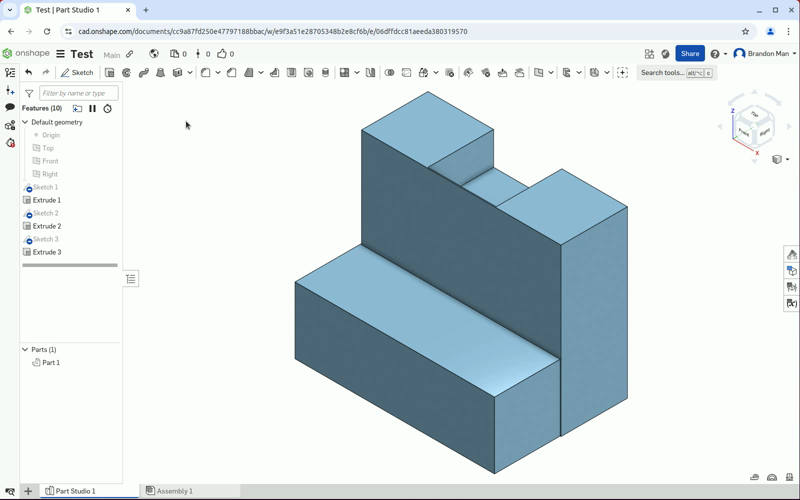
mouse_move(73, 189)
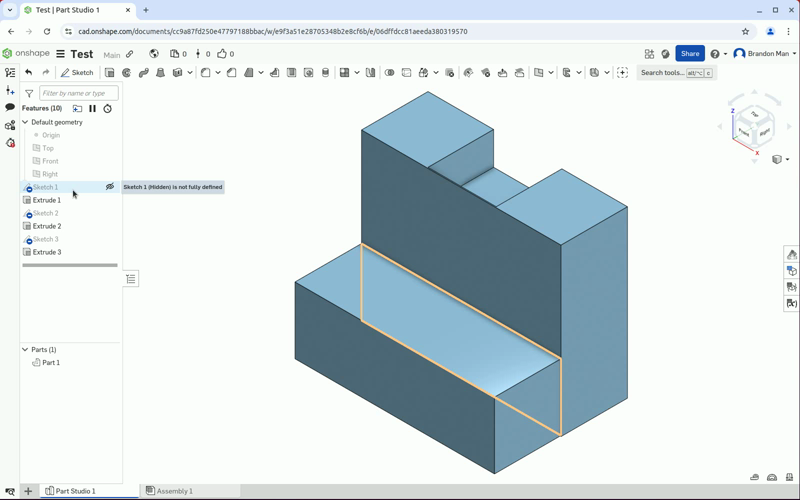
click(73, 189)